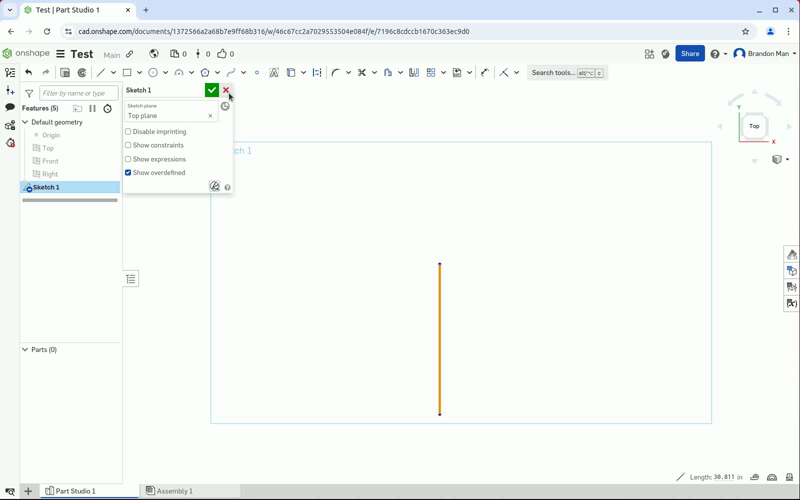
key(shift+h)
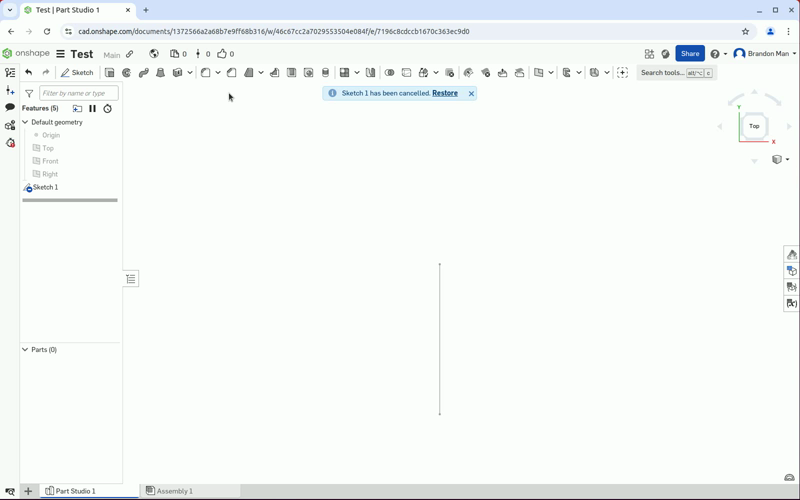
mouse_move(73, 352)
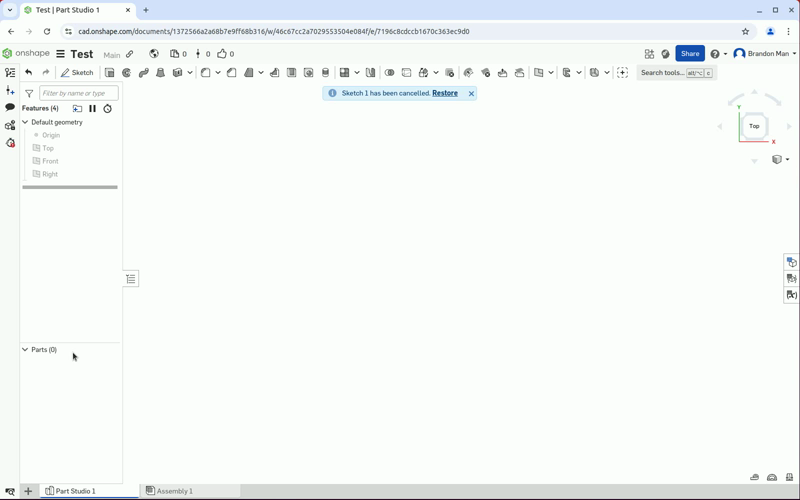
key(y)
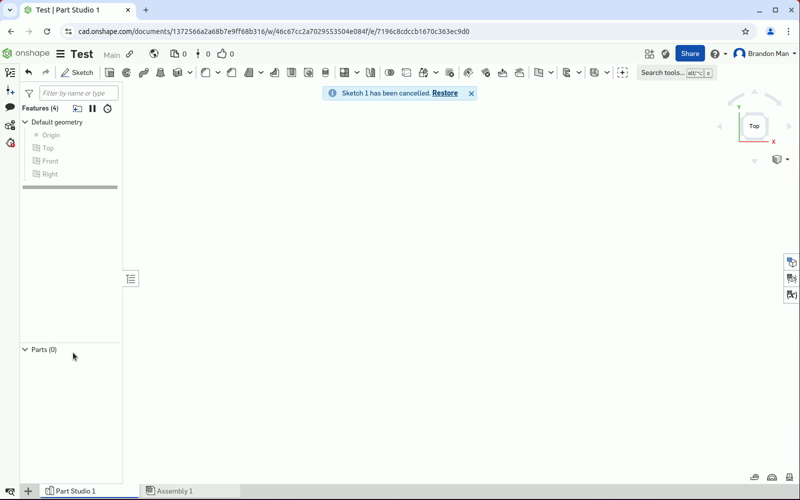
key(shift+p)
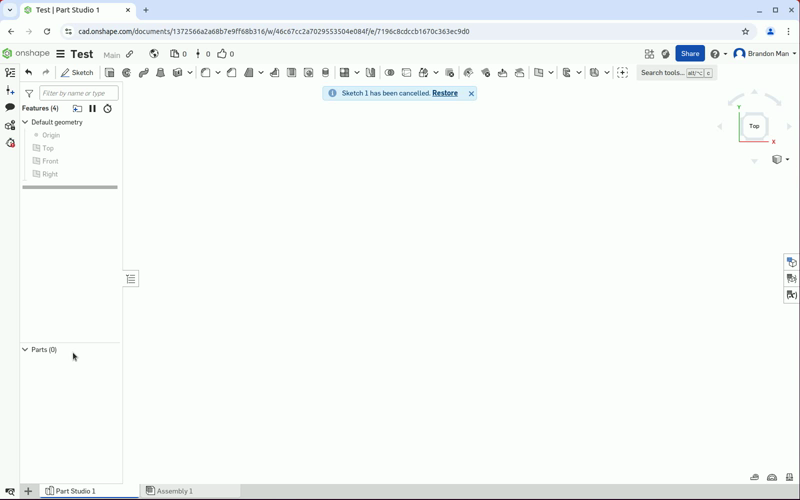
key(space)
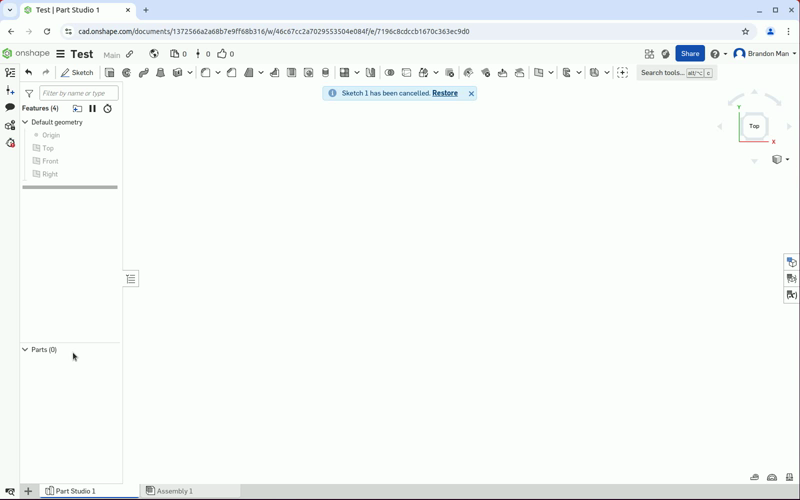
key_down(shift)
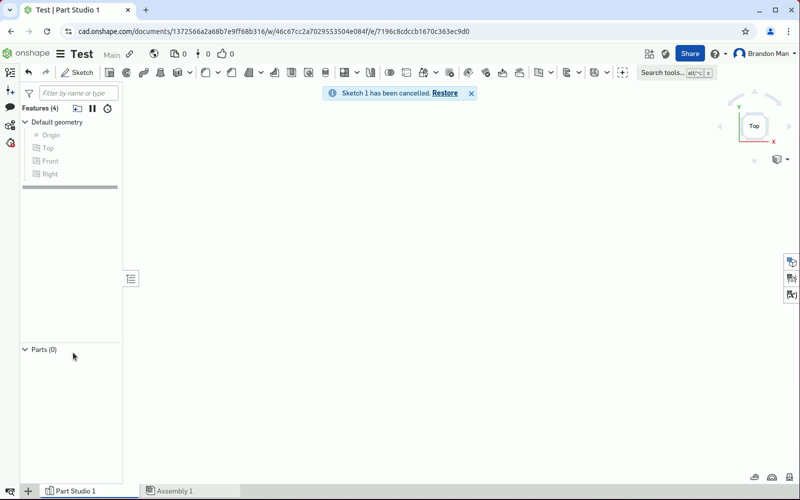
key(up)
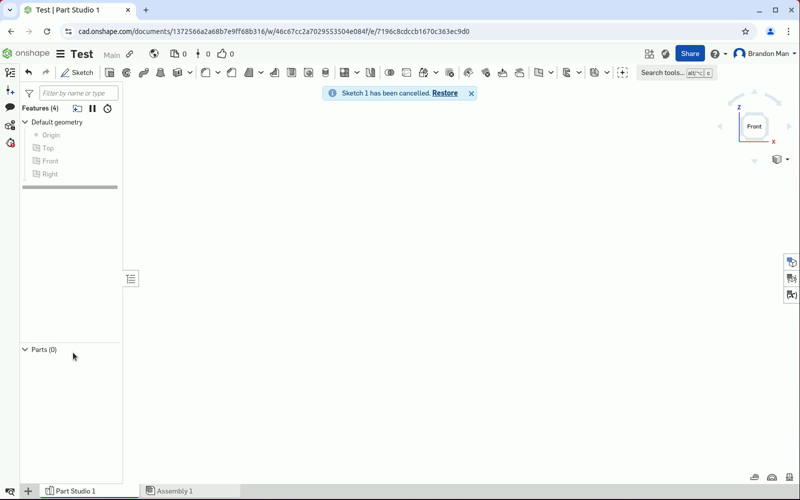
key_up(shift)
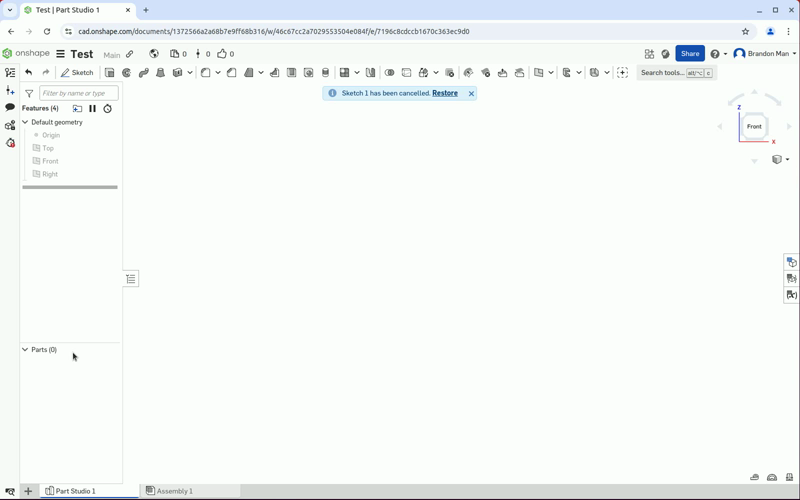
mouse_move(73, 352)
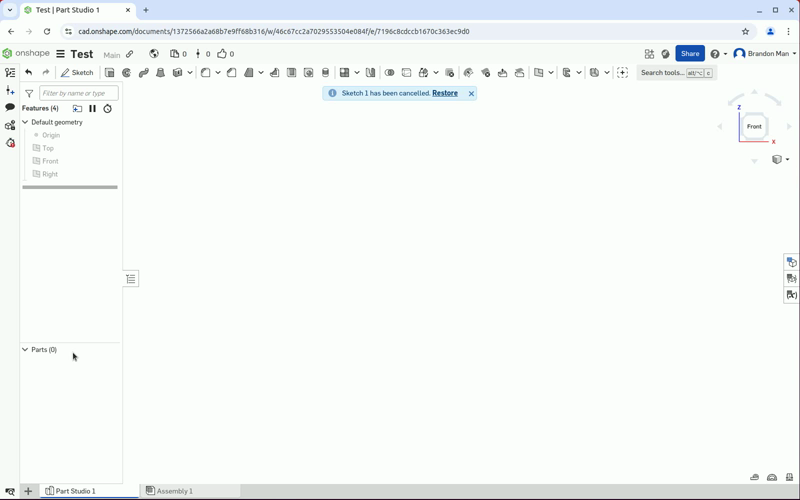
key(shift+y)
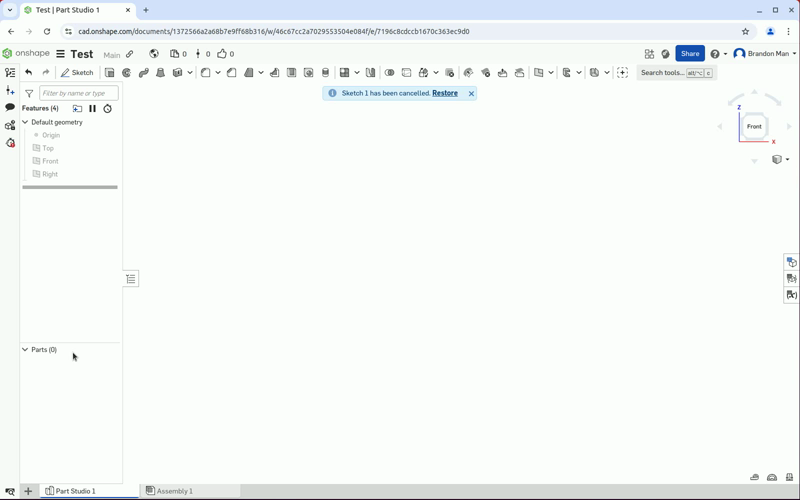
key(shift+s)
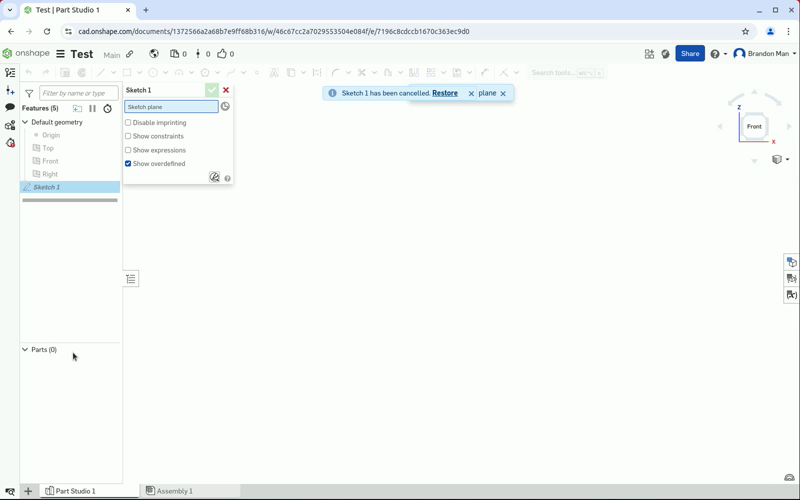
mouse_move(73, 163)
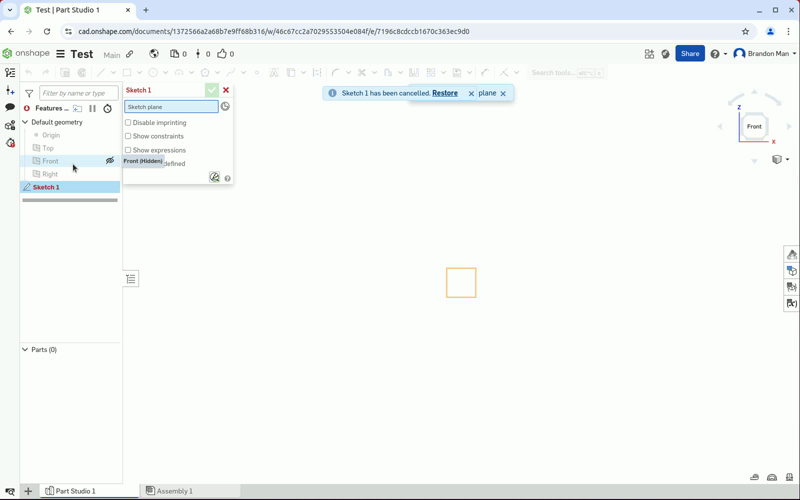
click(73, 163)
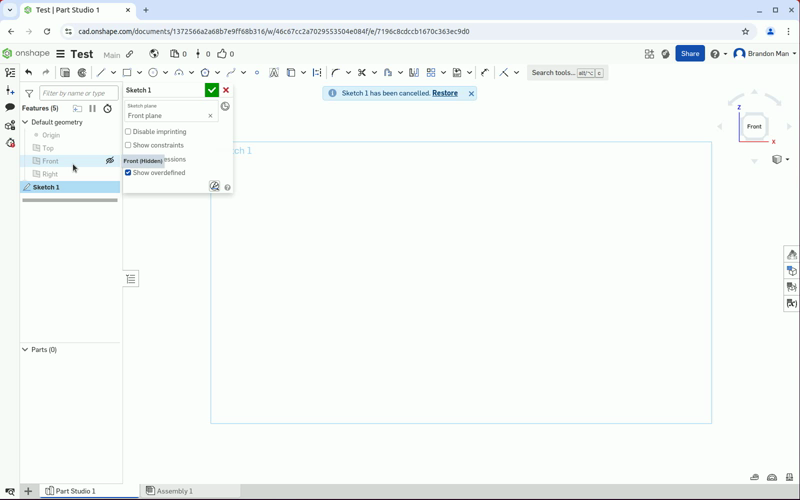
mouse_move(73, 352)
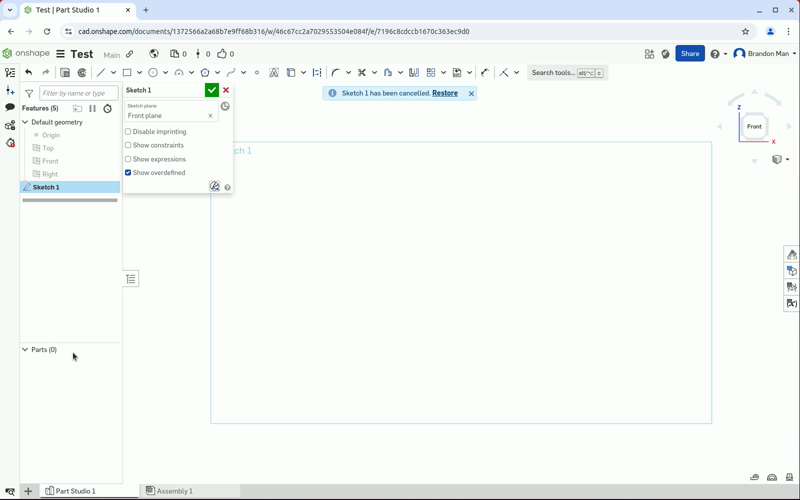
key(y)
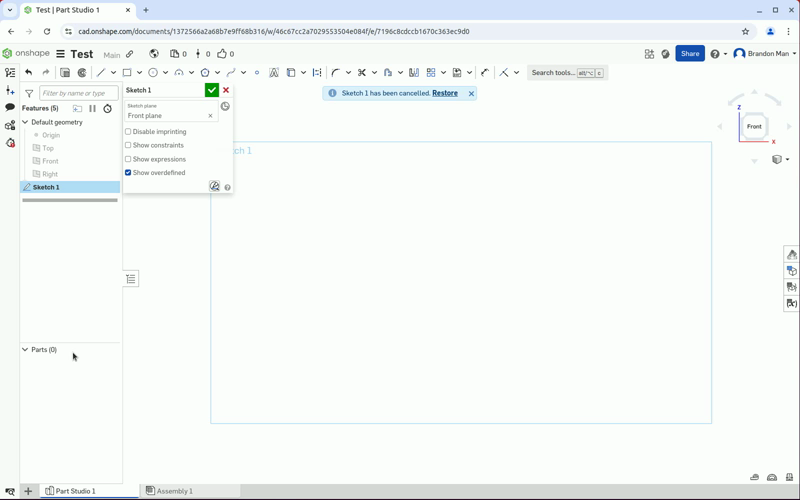
key(l)
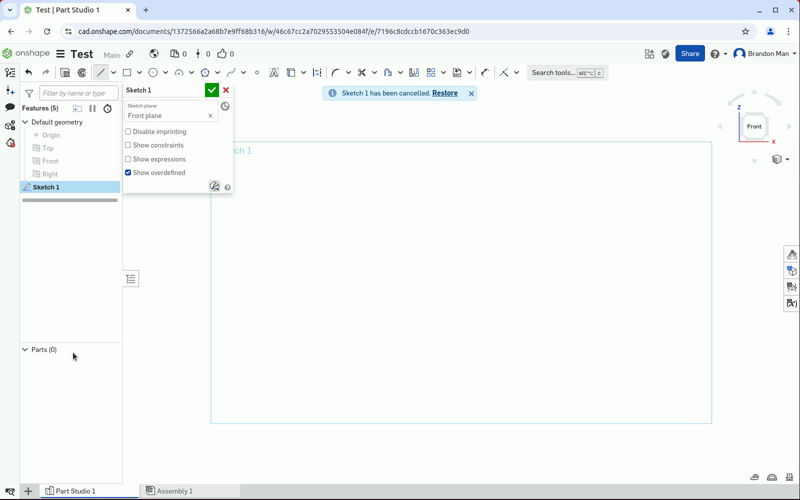
key_down(shift)
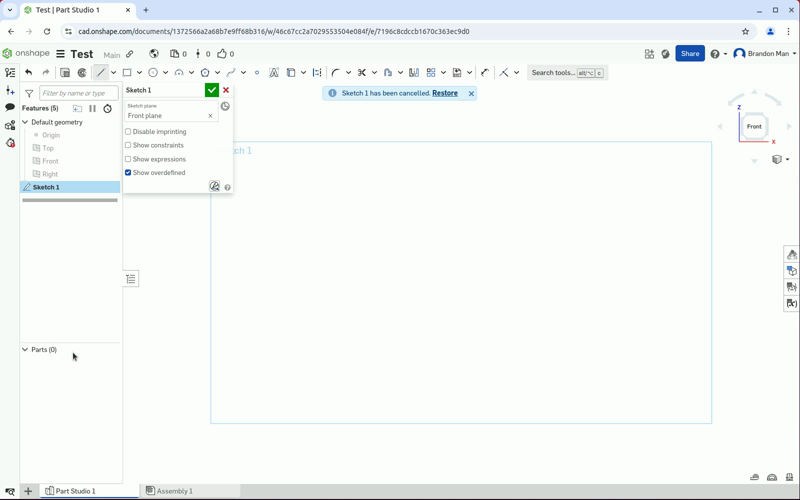
mouse_move(426, 299)
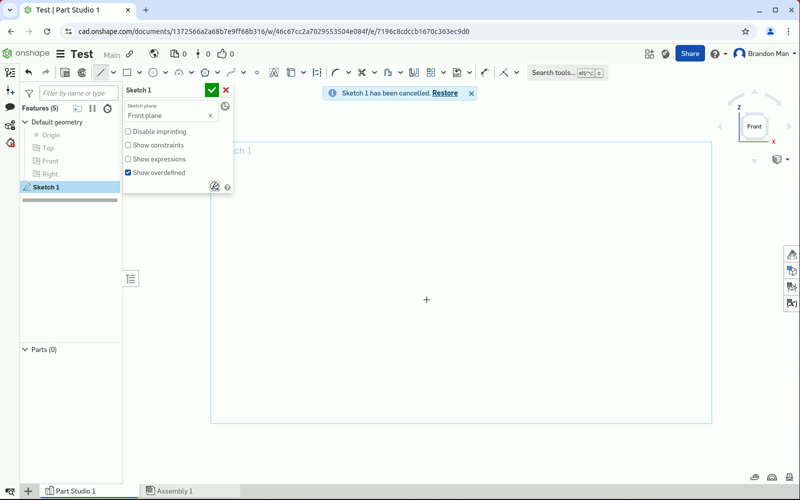
click(426, 299)
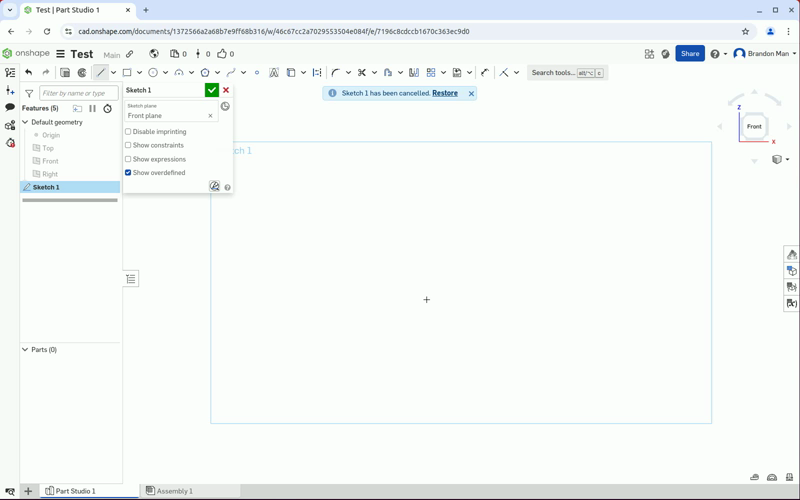
key_up(shift)
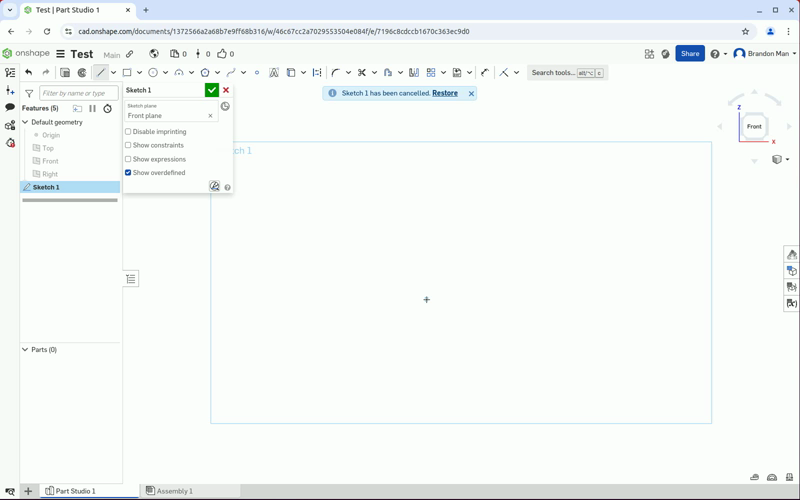
key_down(shift)
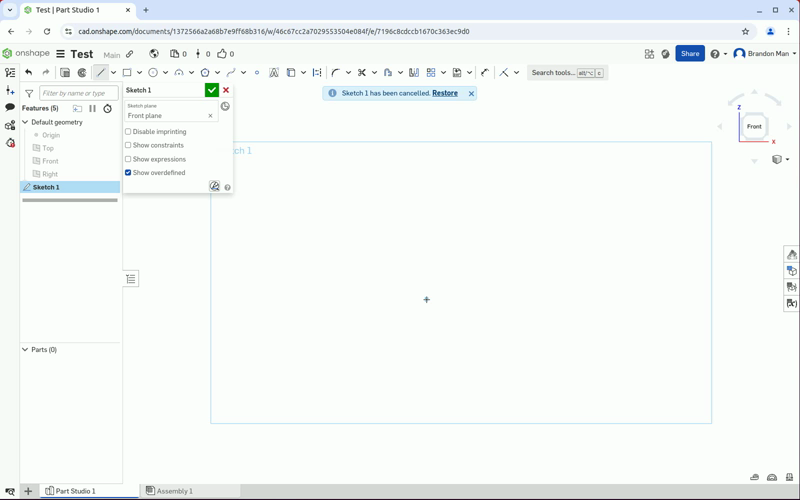
mouse_move(456, 299)
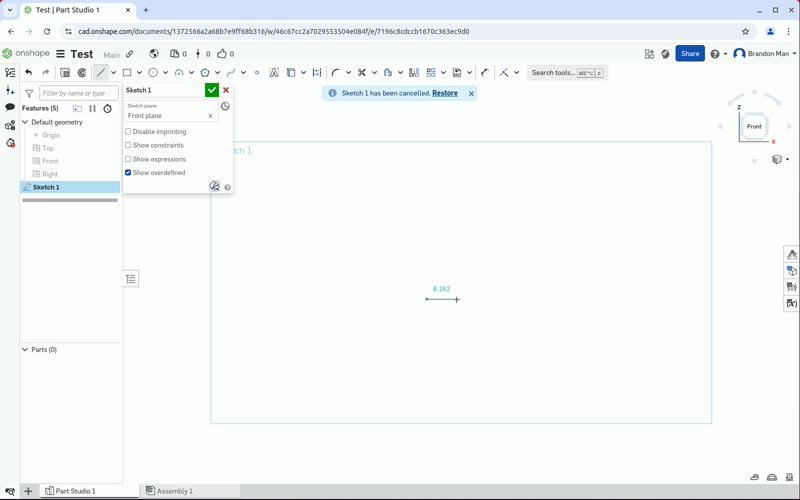
mouse_move(444, 299)
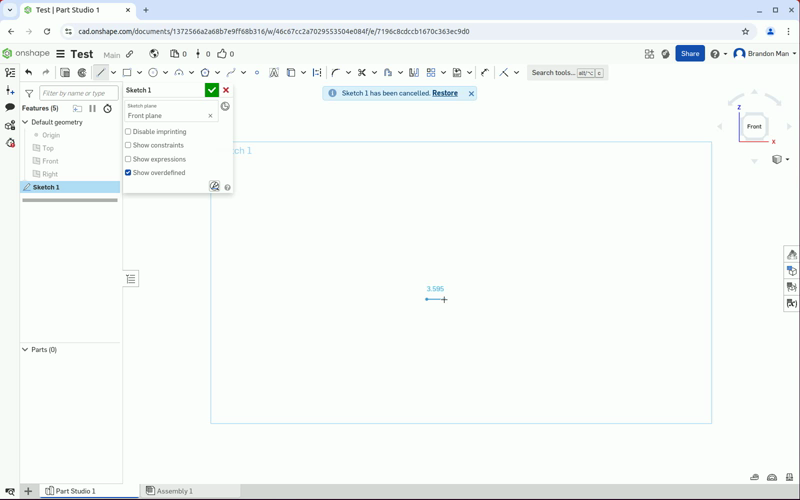
click(444, 299)
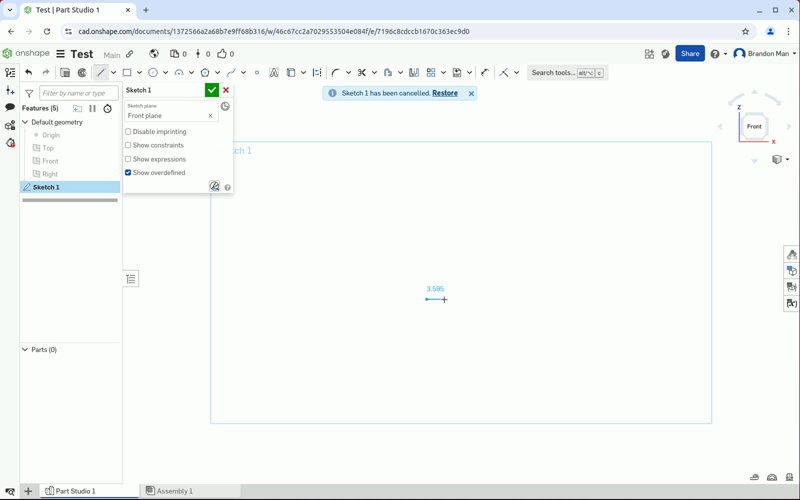
key_up(shift)
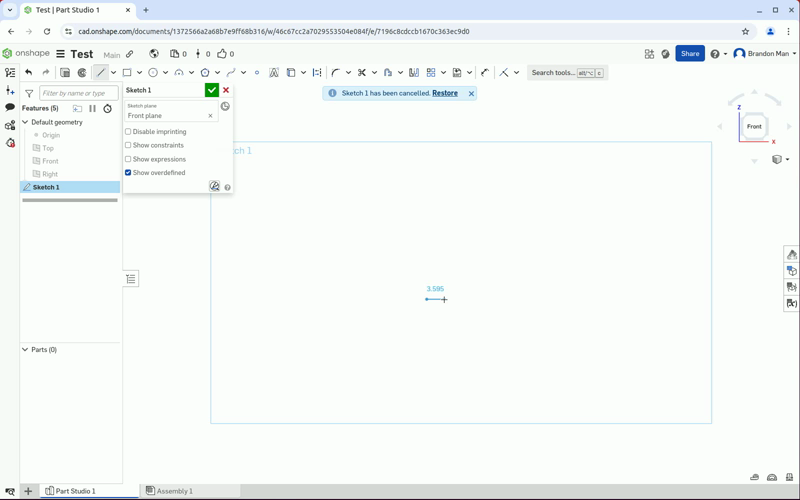
key_down(shift)
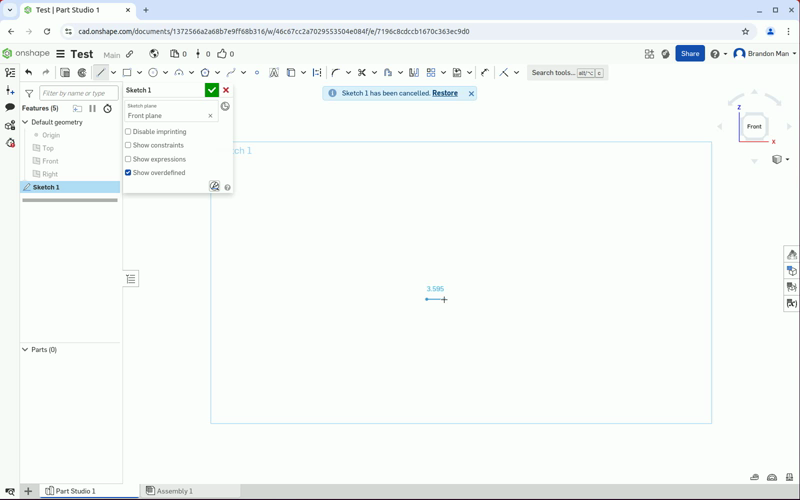
mouse_move(474, 299)
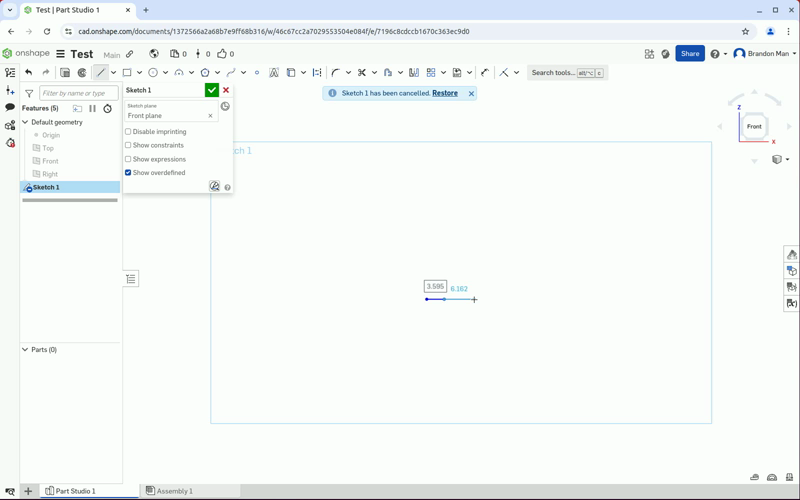
mouse_move(444, 293)
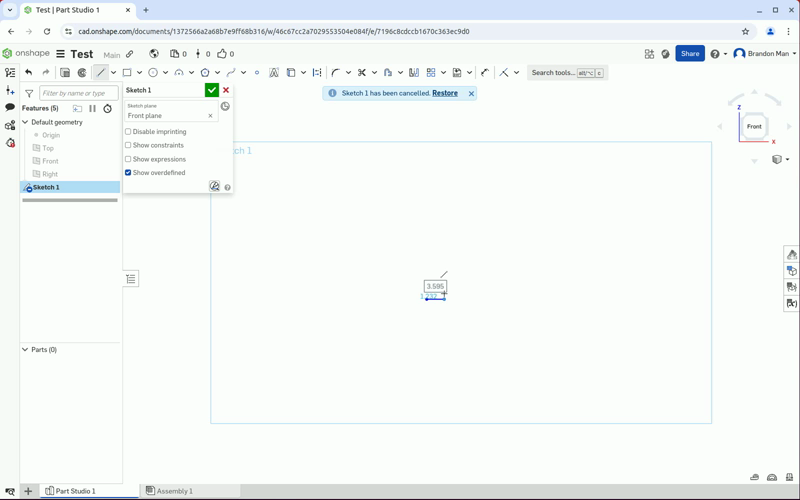
scroll(6)
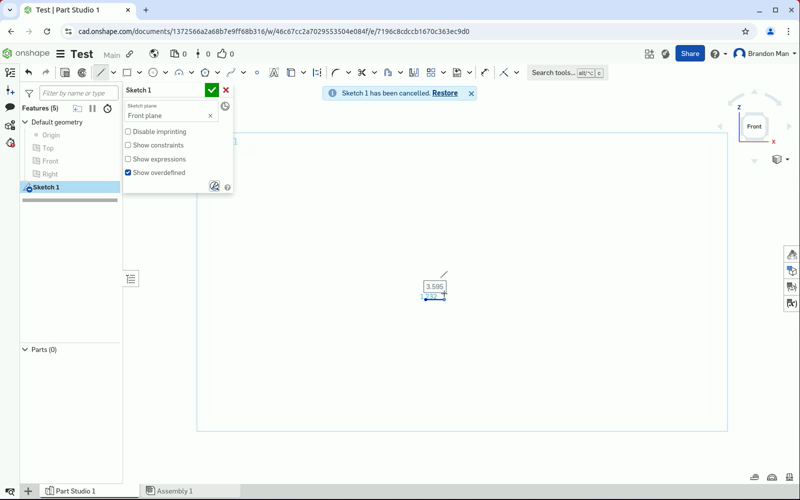
scroll(6)
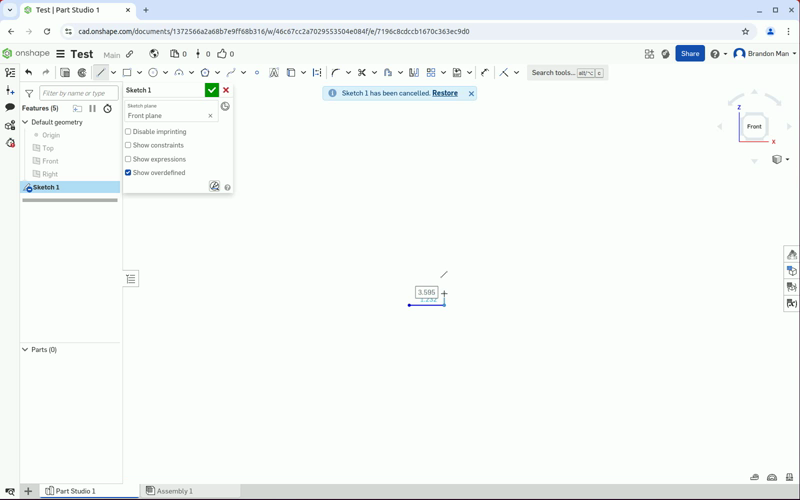
scroll(6)
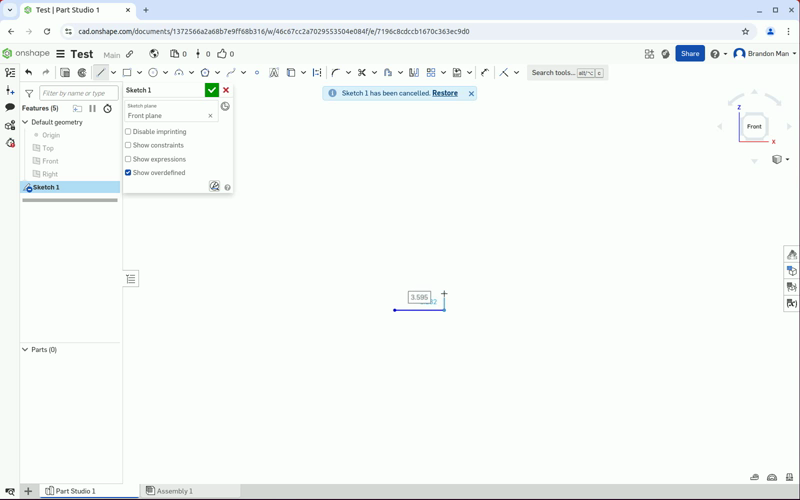
scroll(6)
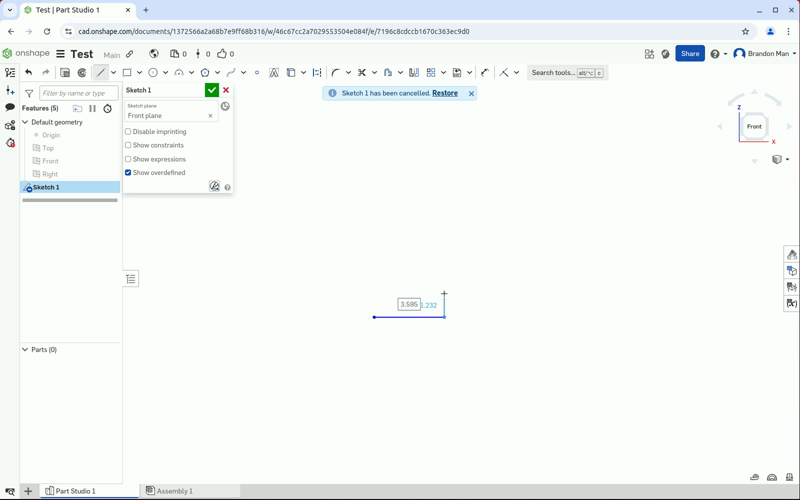
scroll(6)
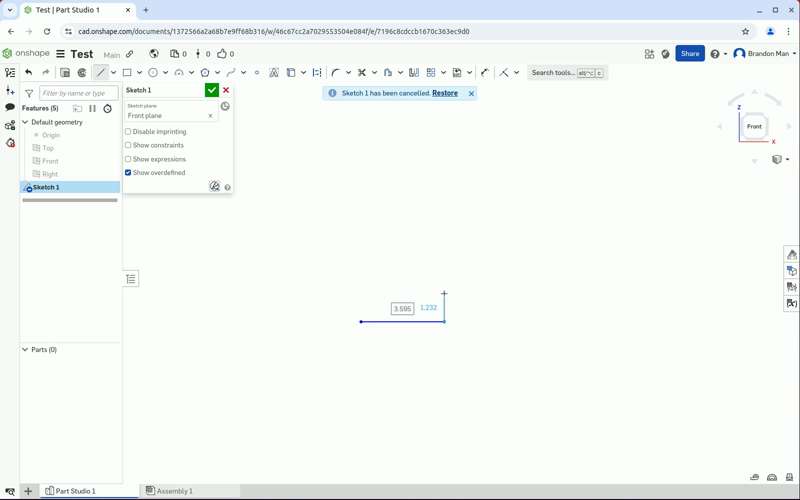
scroll(6)
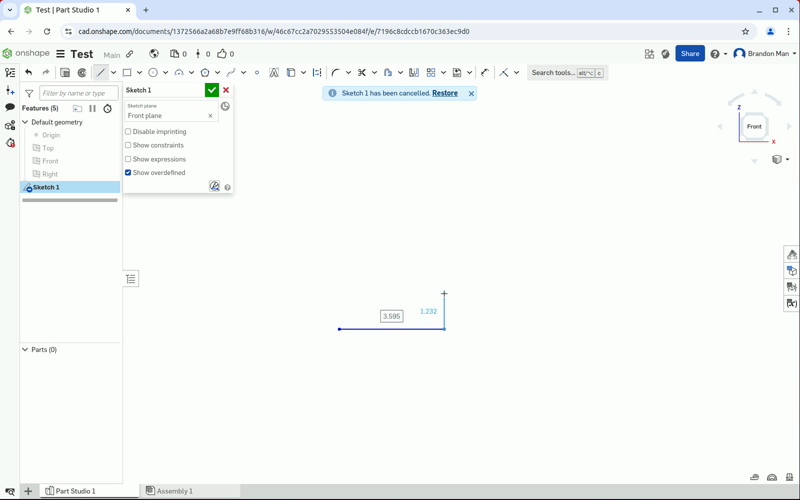
scroll(6)
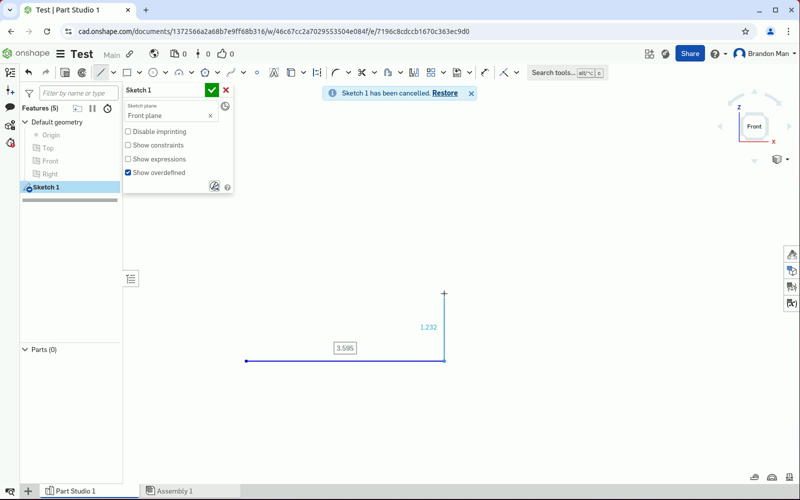
click(444, 293)
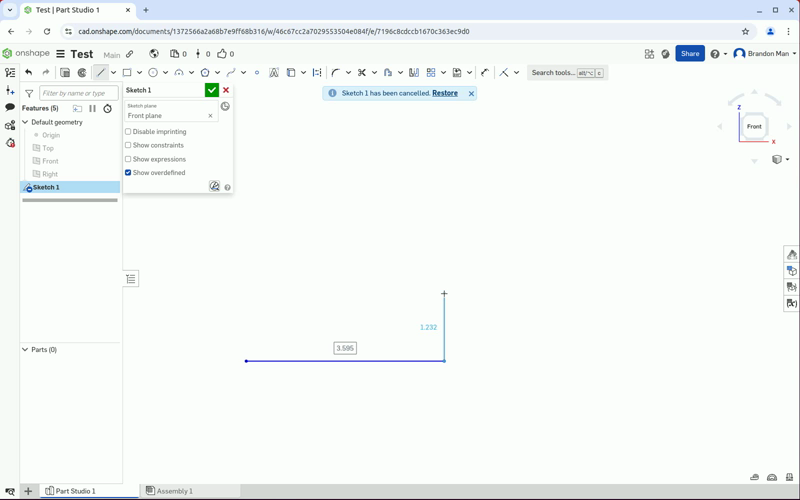
scroll(-6)
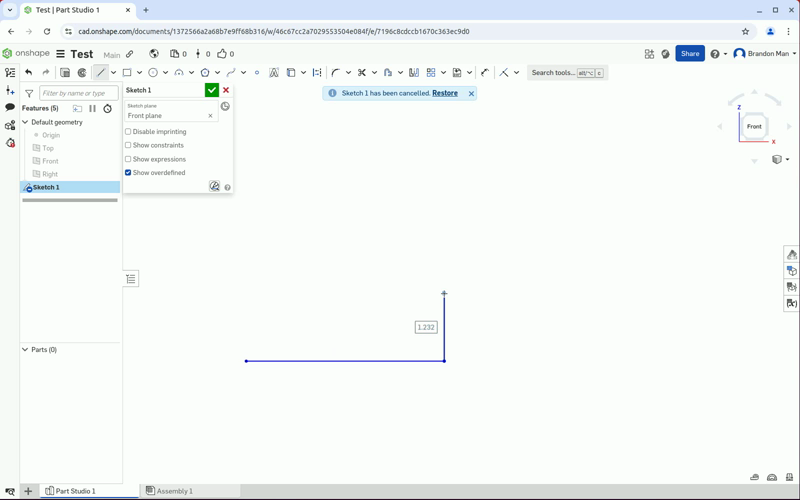
scroll(-6)
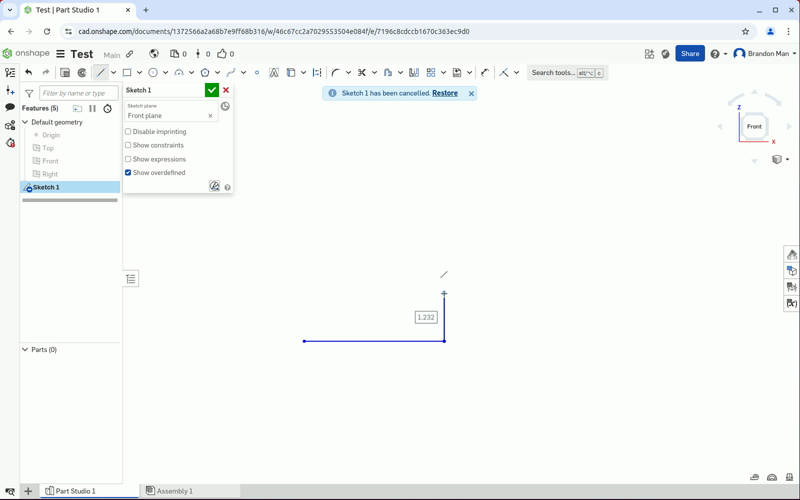
scroll(-6)
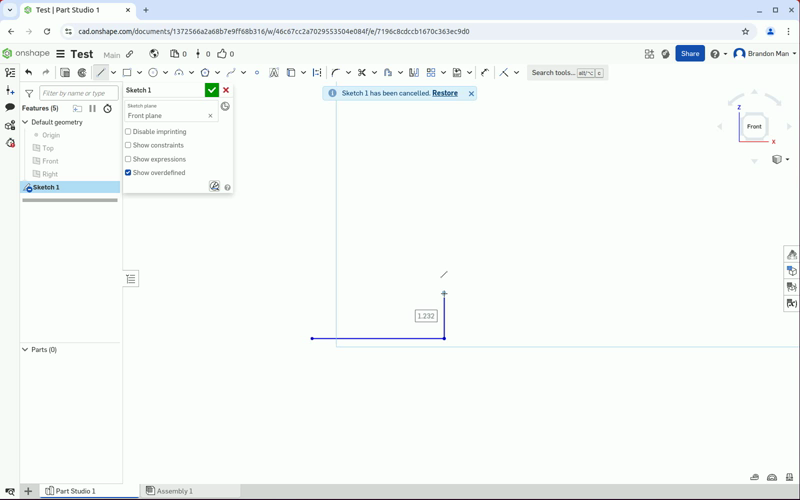
scroll(-6)
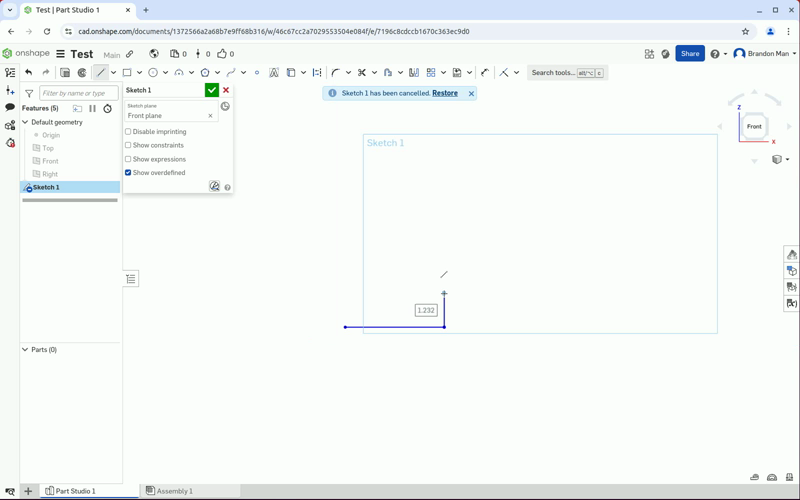
scroll(-6)
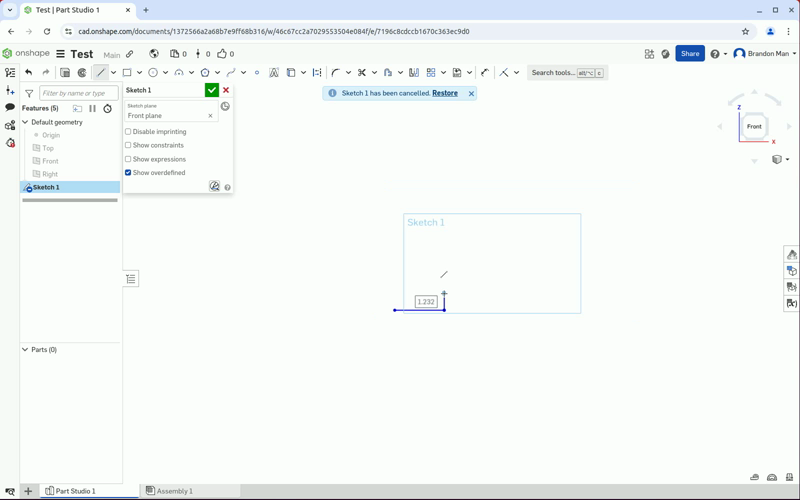
scroll(-6)
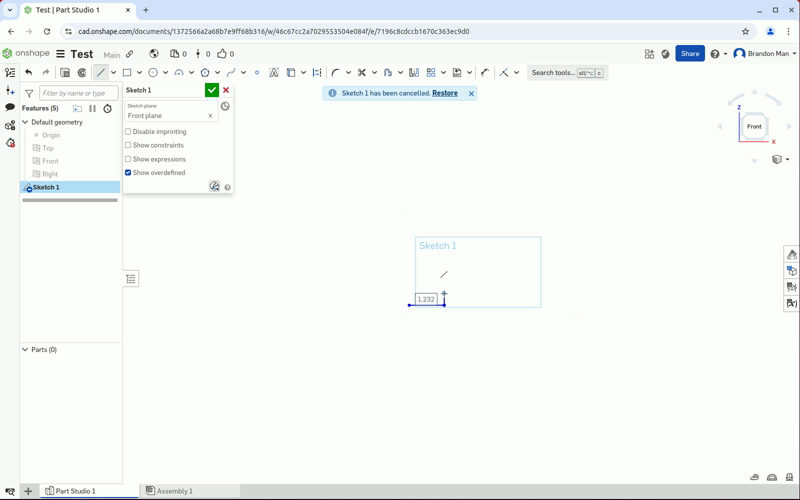
scroll(-6)
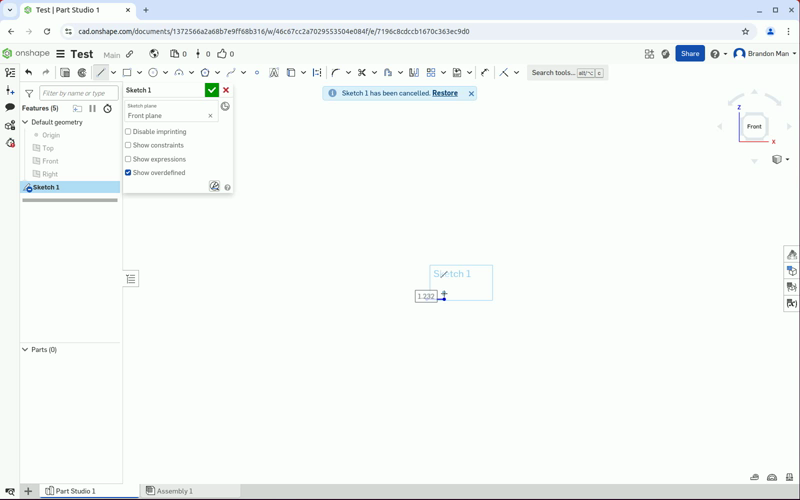
key_up(shift)
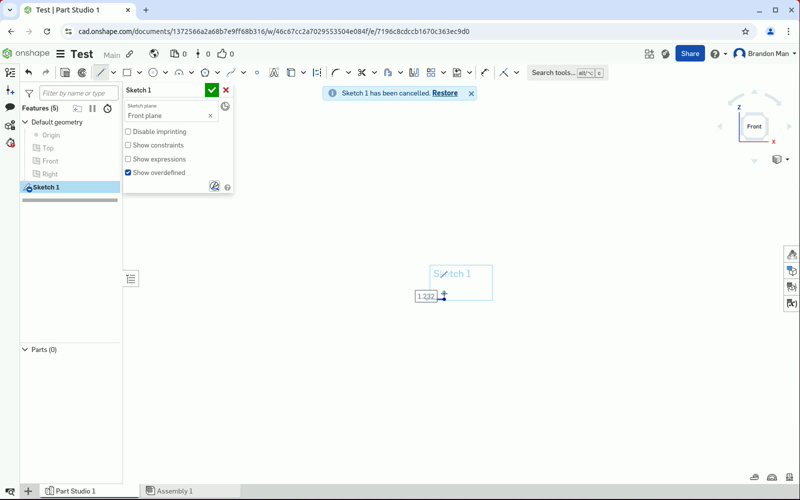
key_down(shift)
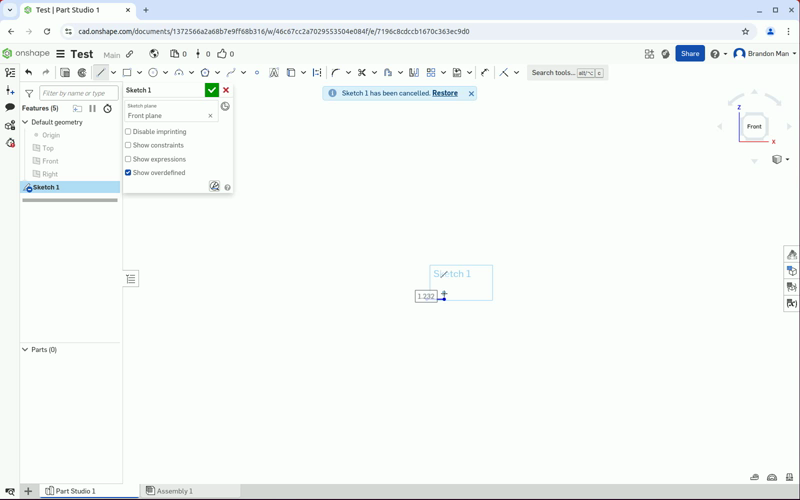
mouse_move(474, 293)
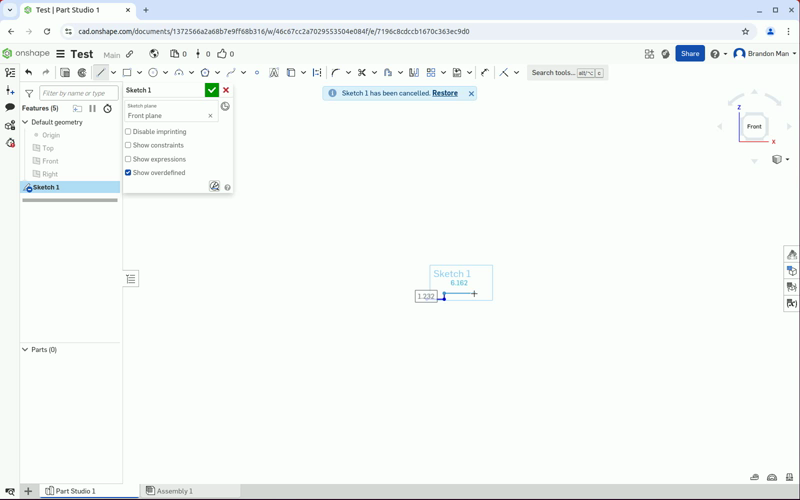
mouse_move(477, 293)
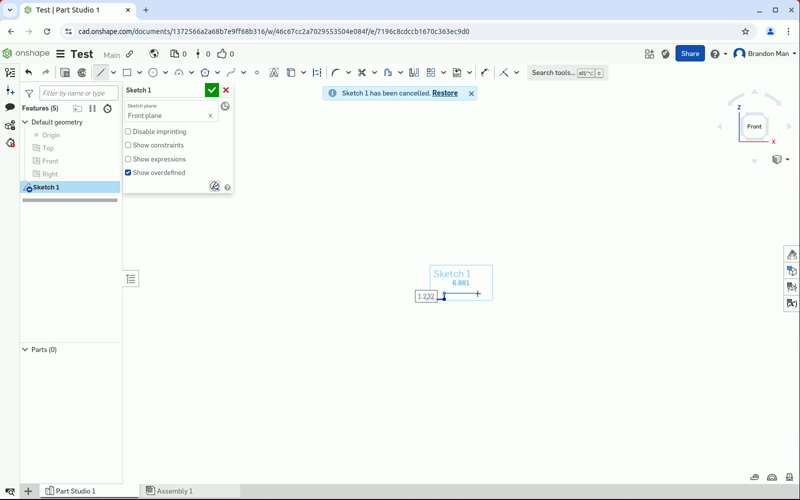
click(477, 293)
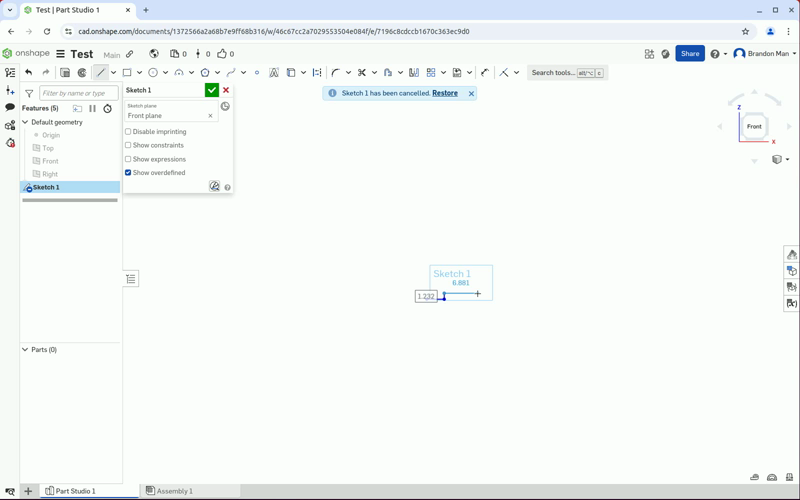
key_up(shift)
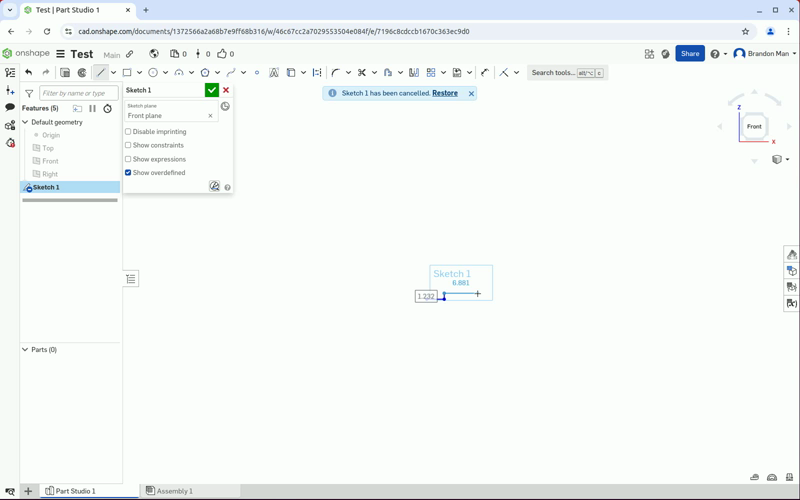
key_down(shift)
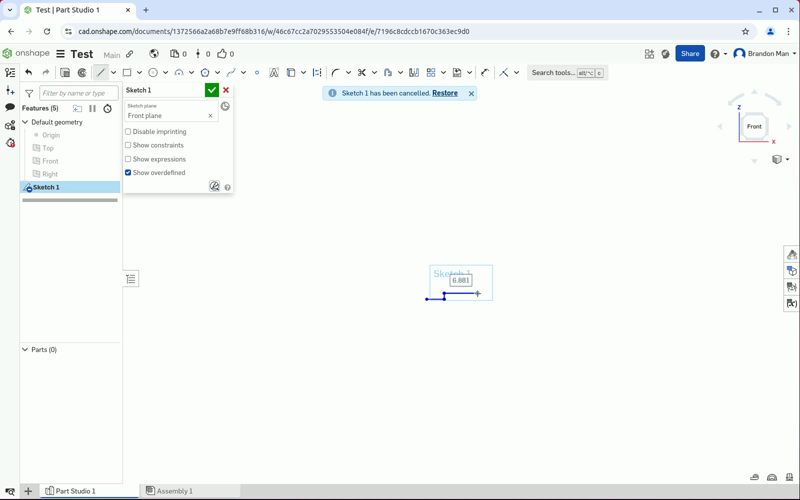
mouse_move(507, 293)
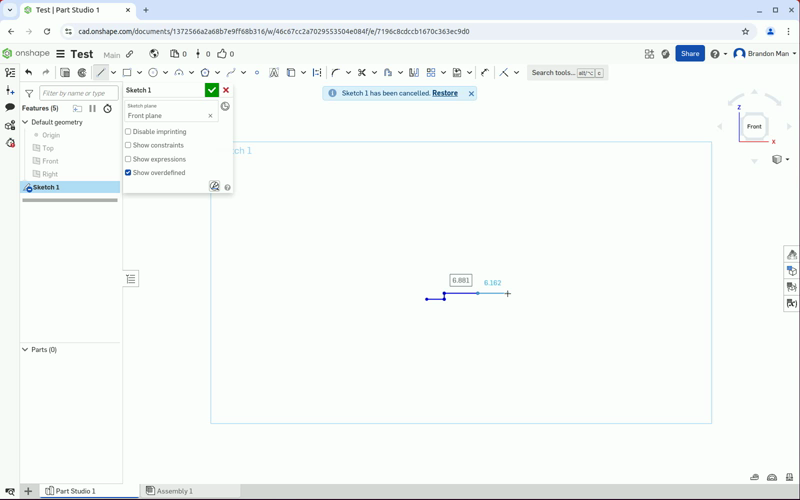
mouse_move(477, 299)
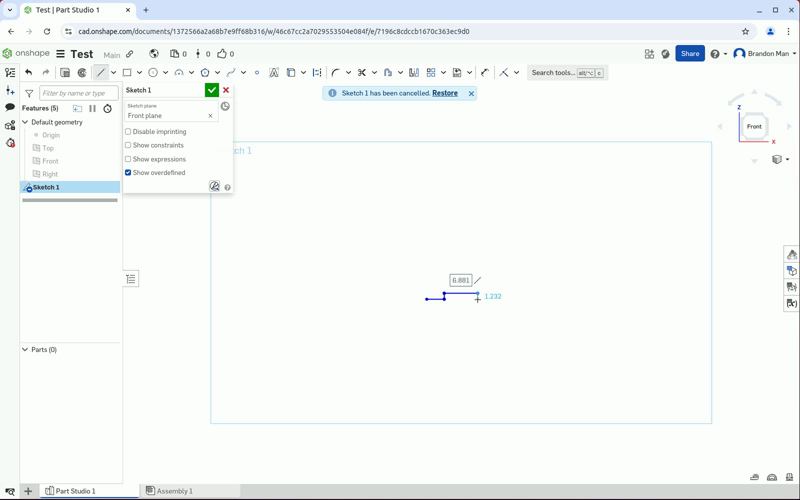
scroll(6)
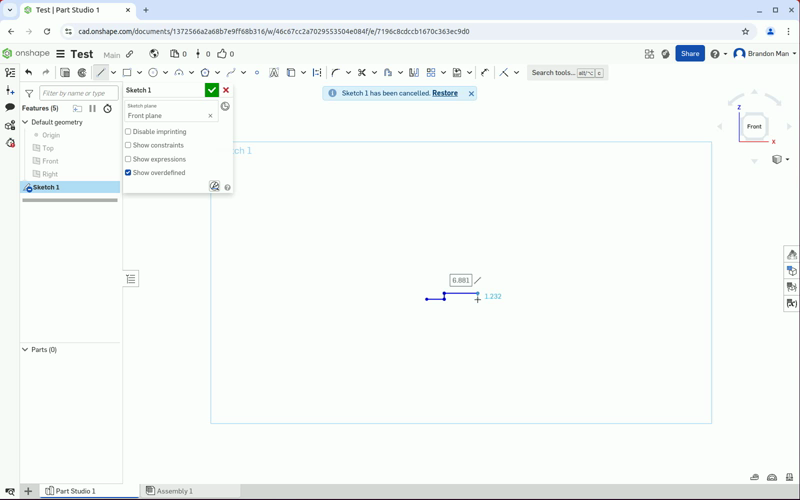
scroll(6)
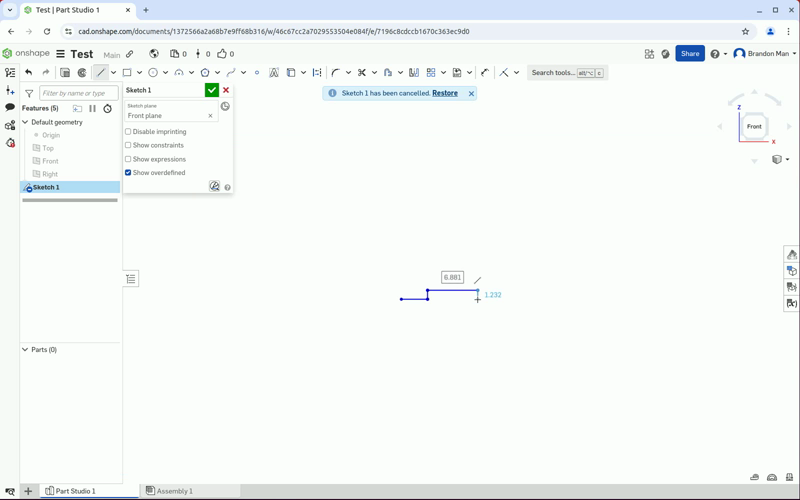
scroll(6)
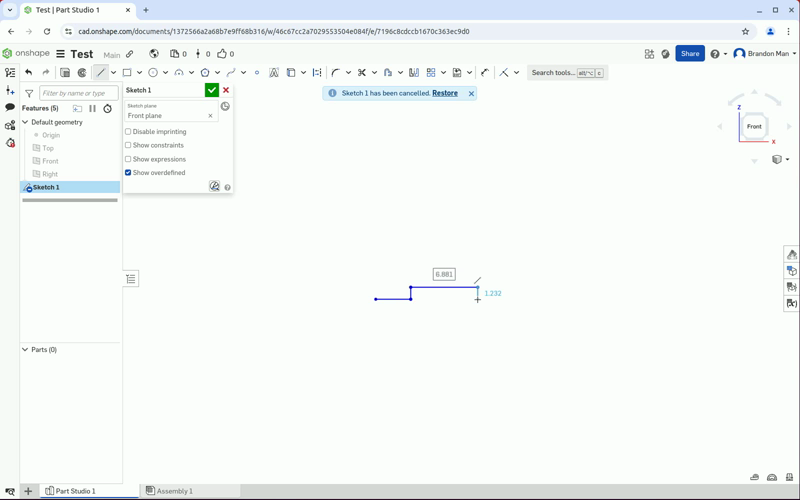
scroll(6)
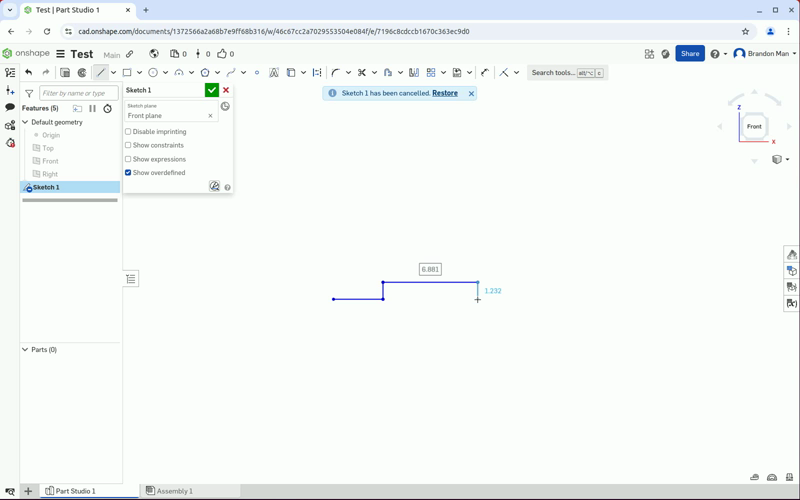
scroll(6)
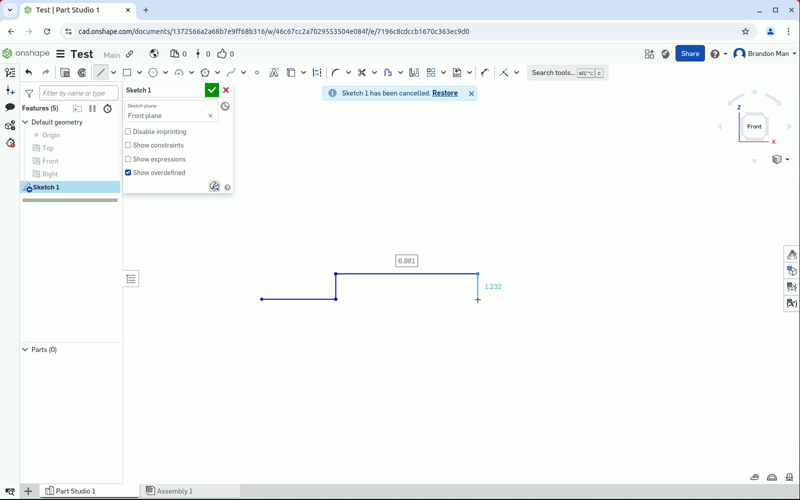
scroll(6)
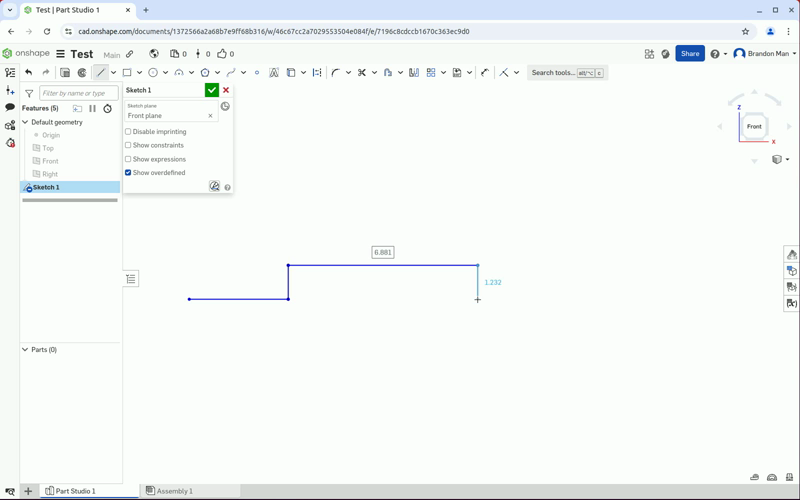
scroll(6)
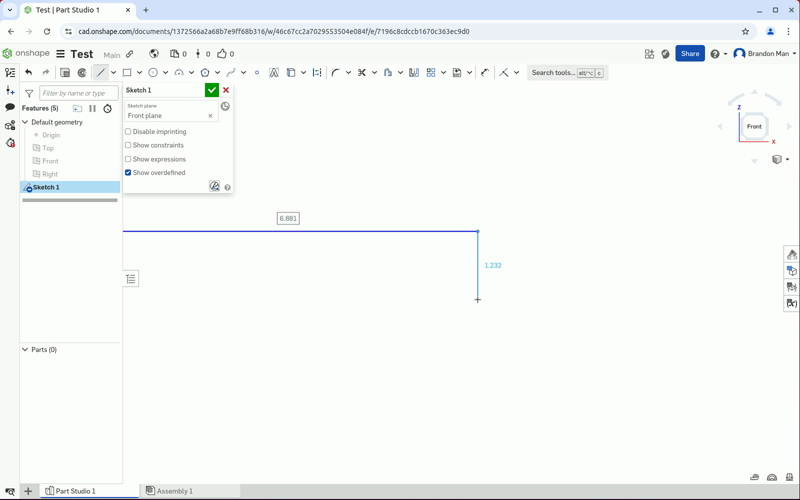
click(477, 299)
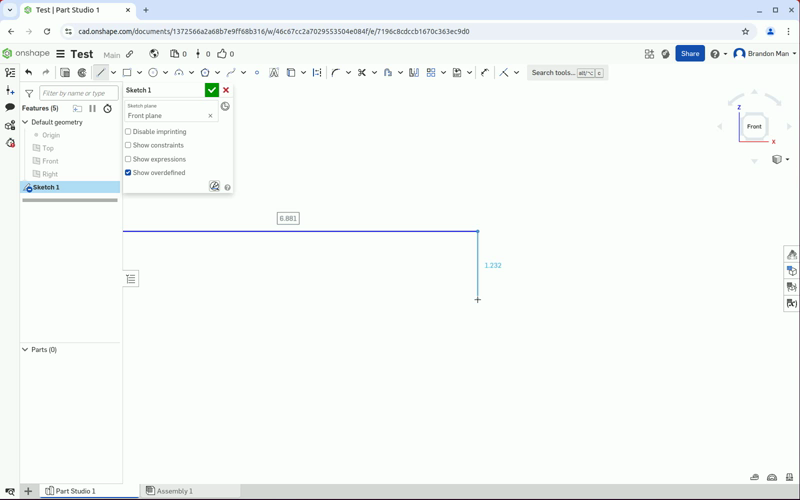
scroll(-6)
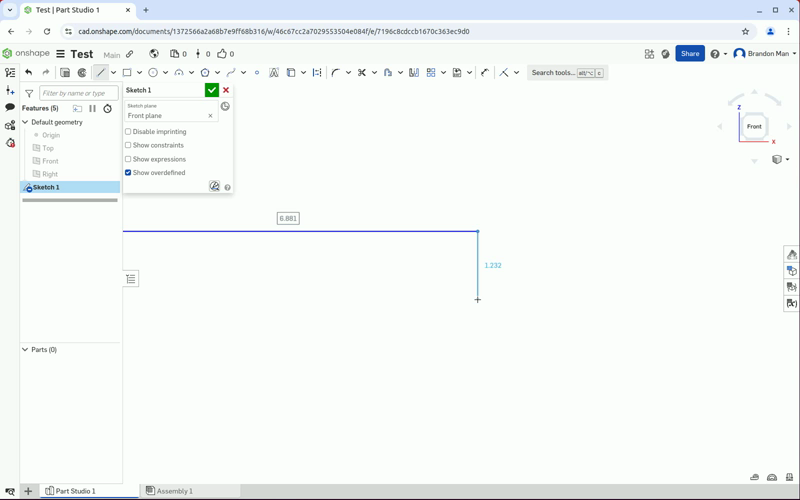
scroll(-6)
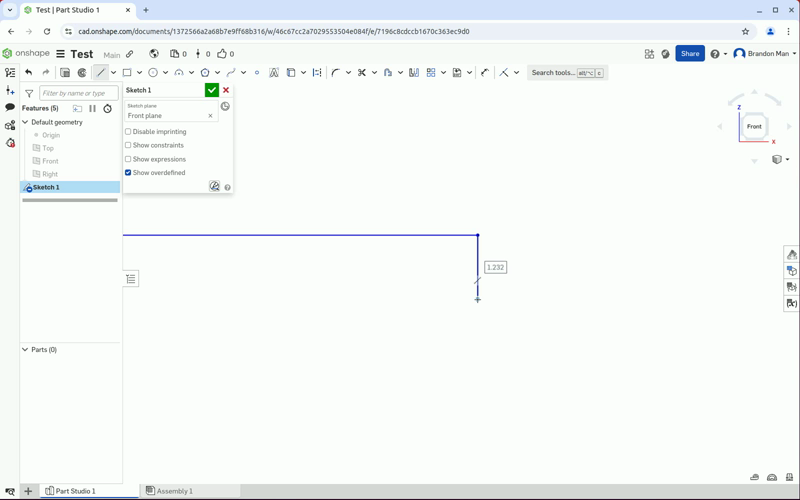
scroll(-6)
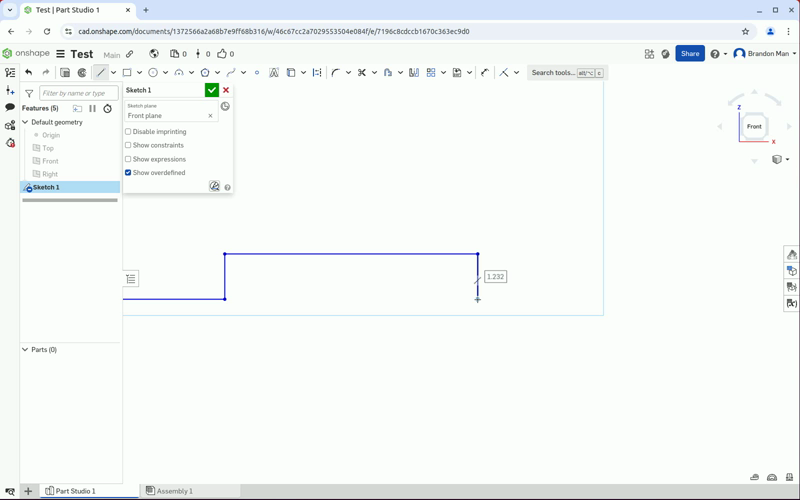
scroll(-6)
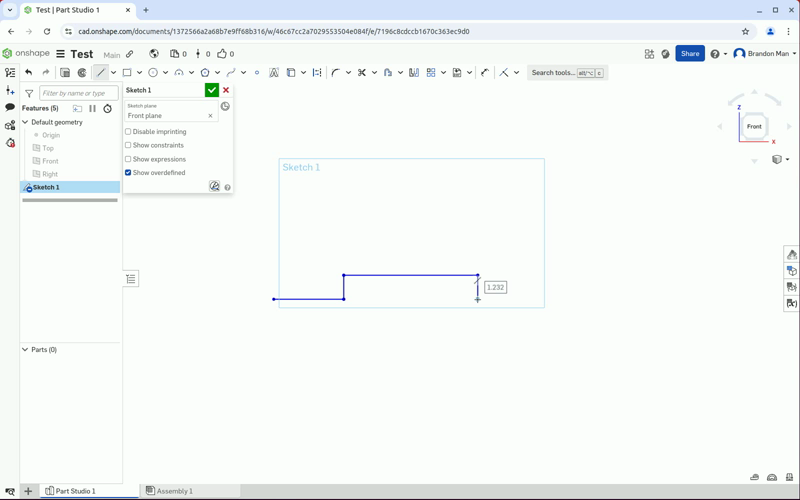
scroll(-6)
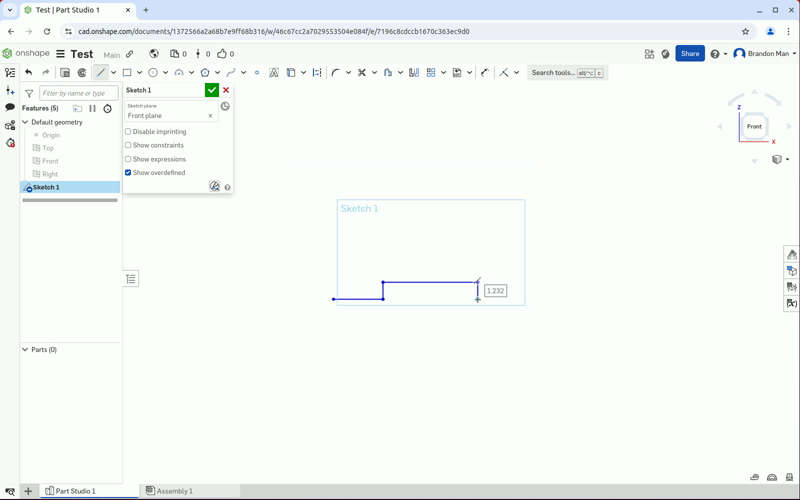
scroll(-6)
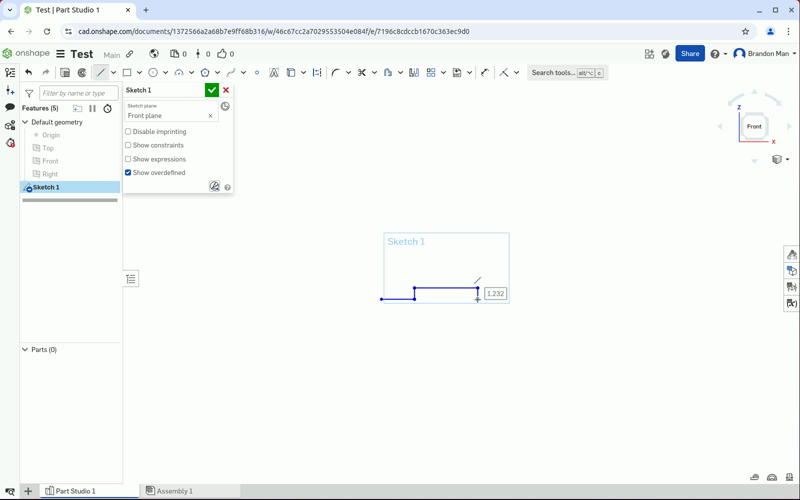
scroll(-6)
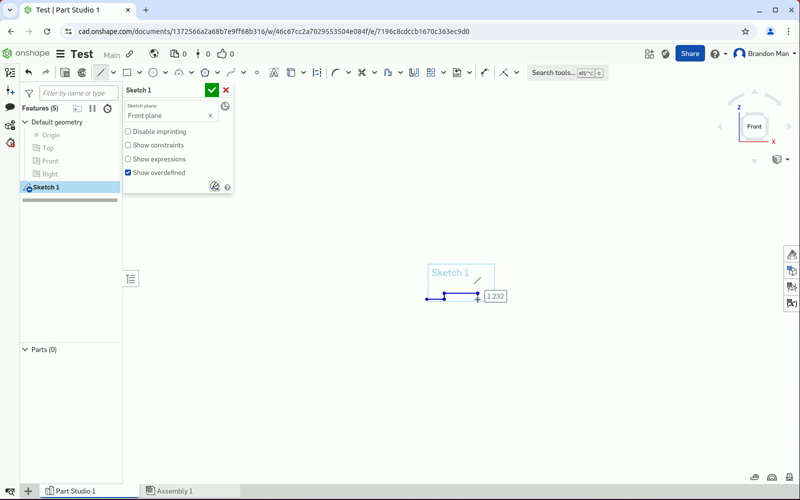
key_up(shift)
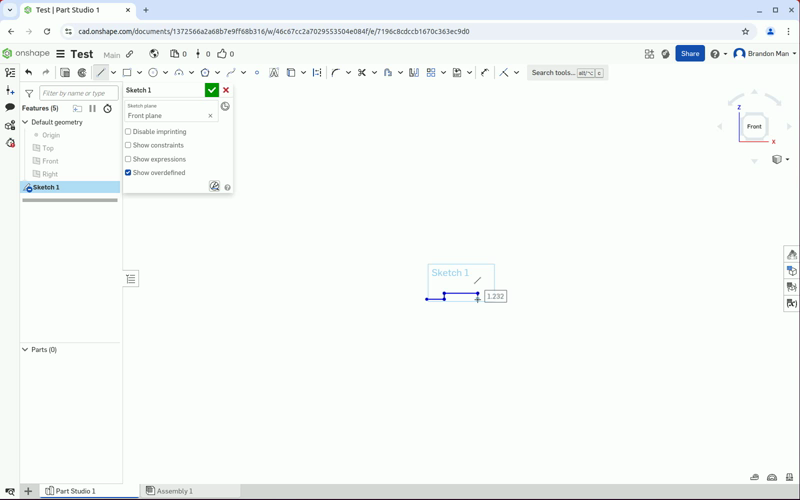
key_down(shift)
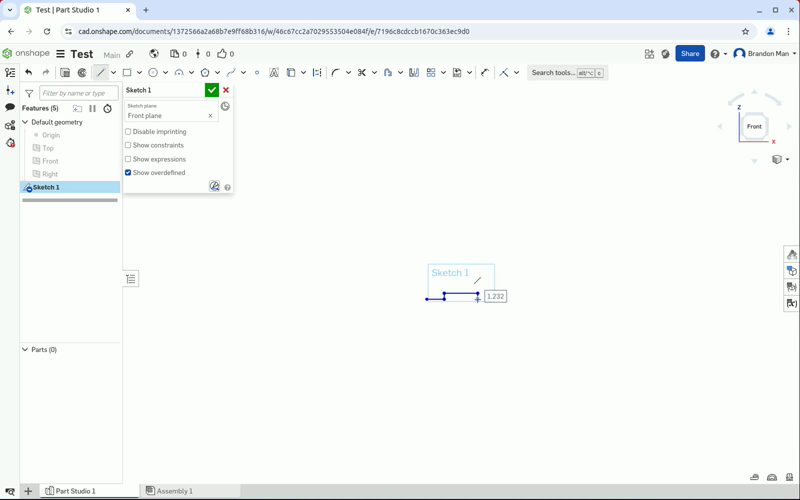
mouse_move(507, 299)
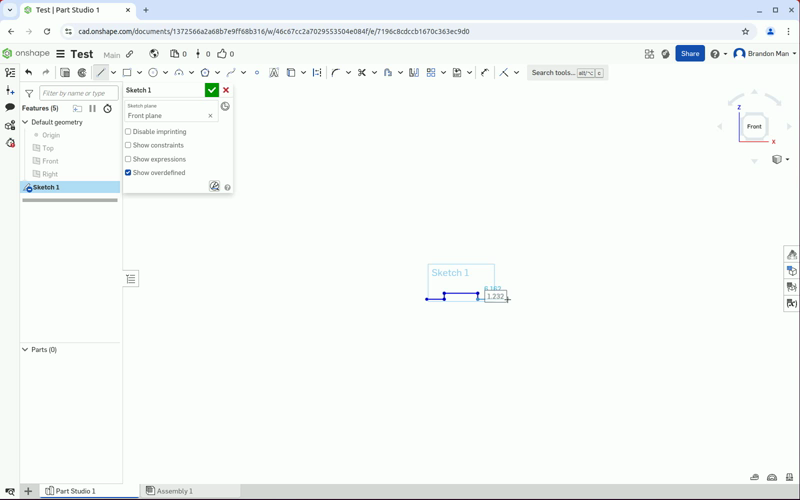
mouse_move(495, 299)
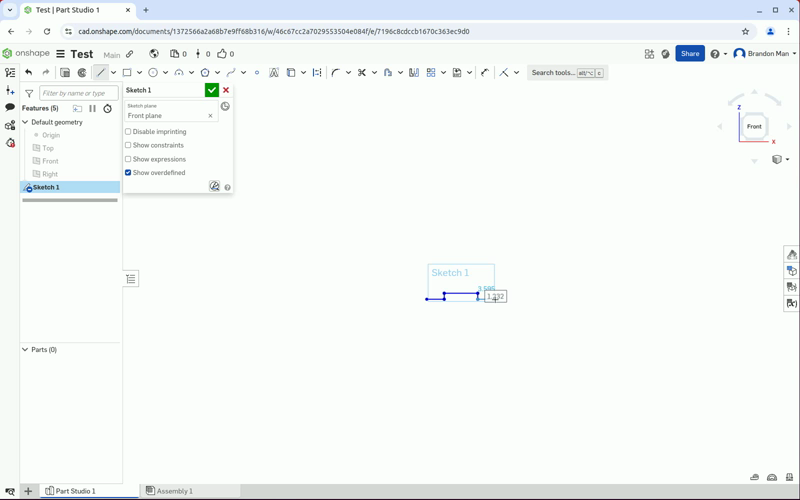
click(495, 299)
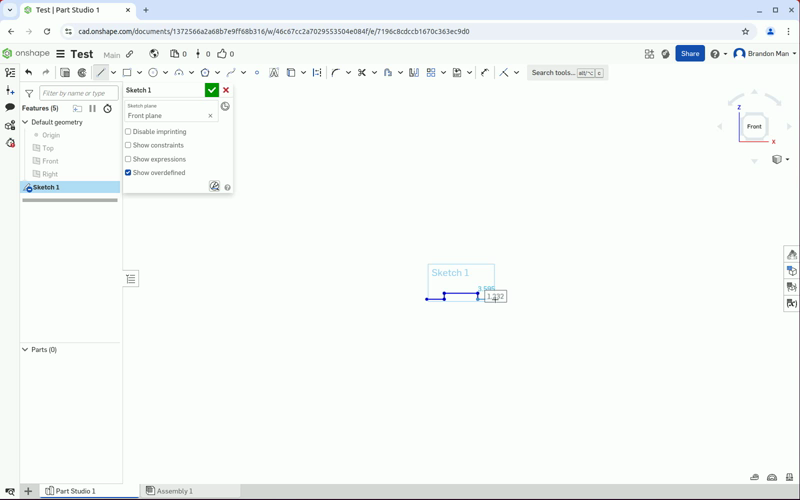
key_up(shift)
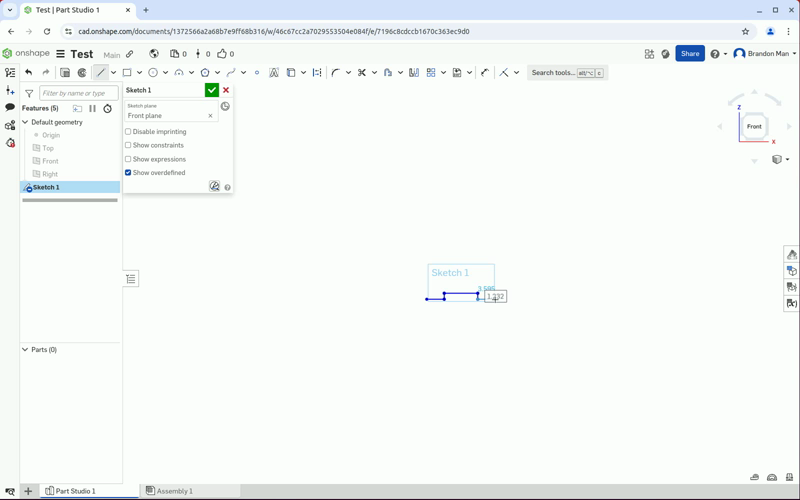
key_down(shift)
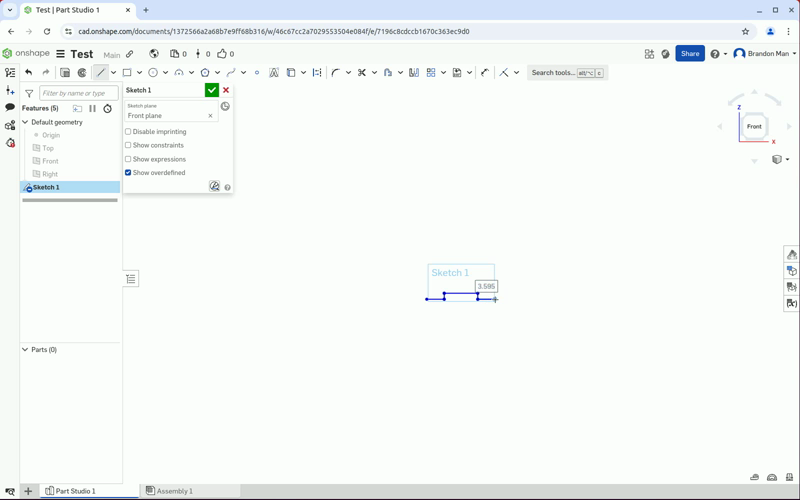
mouse_move(525, 299)
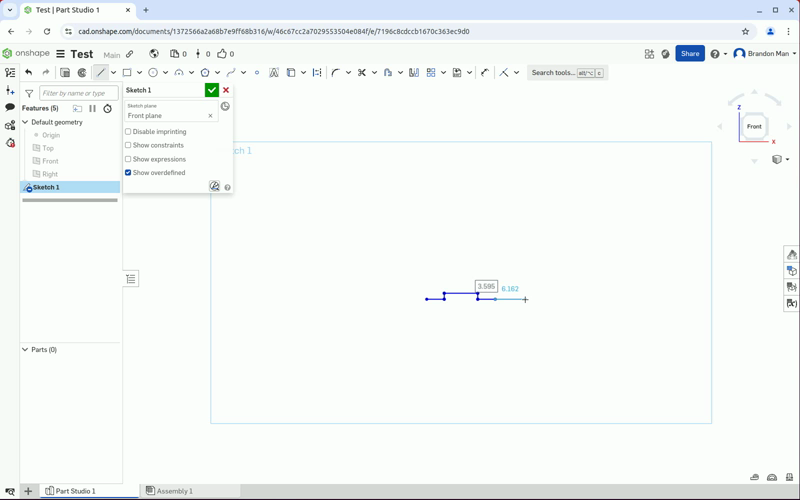
mouse_move(495, 264)
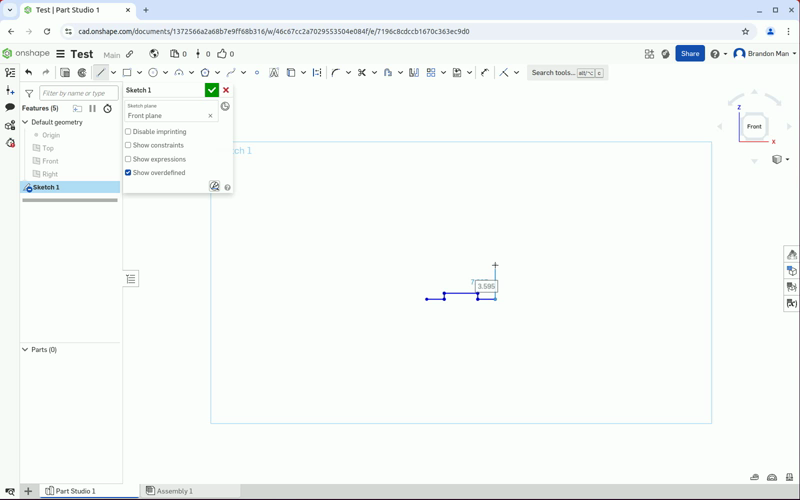
click(495, 264)
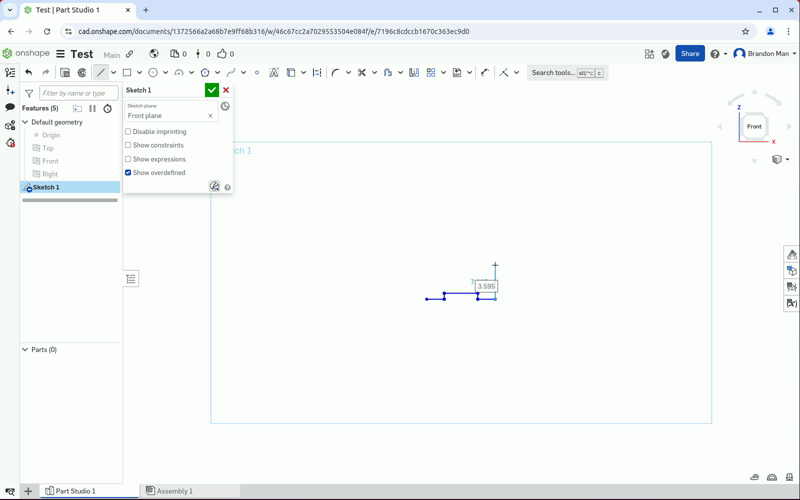
key_up(shift)
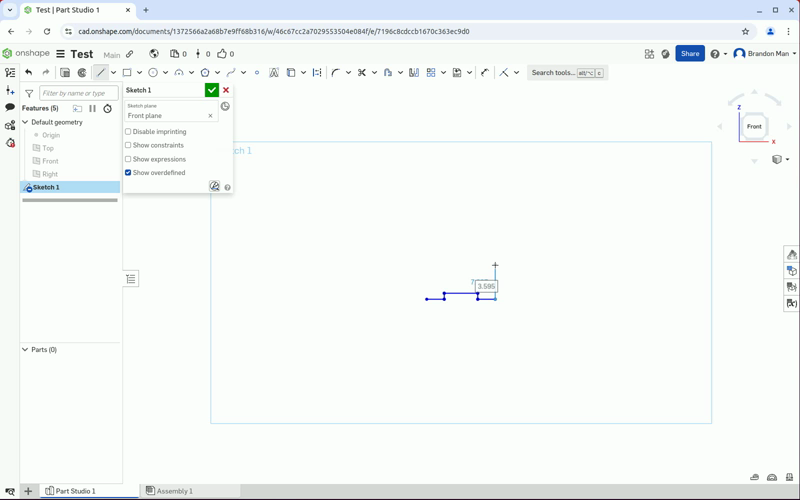
key_down(shift)
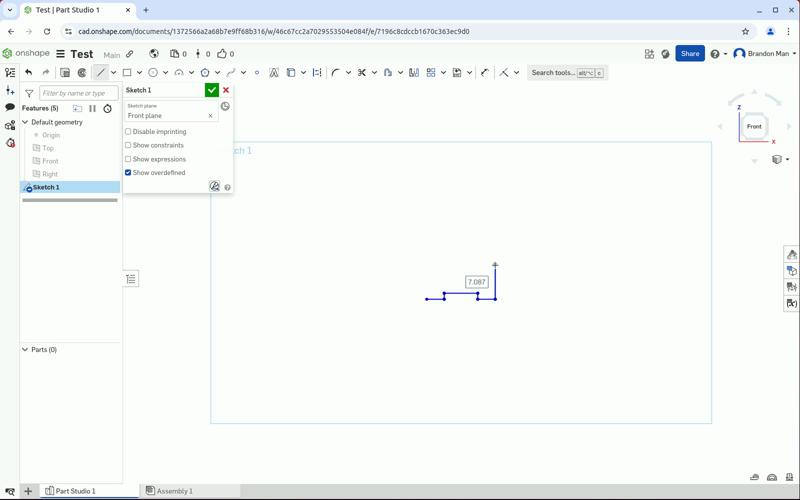
mouse_move(426, 264)
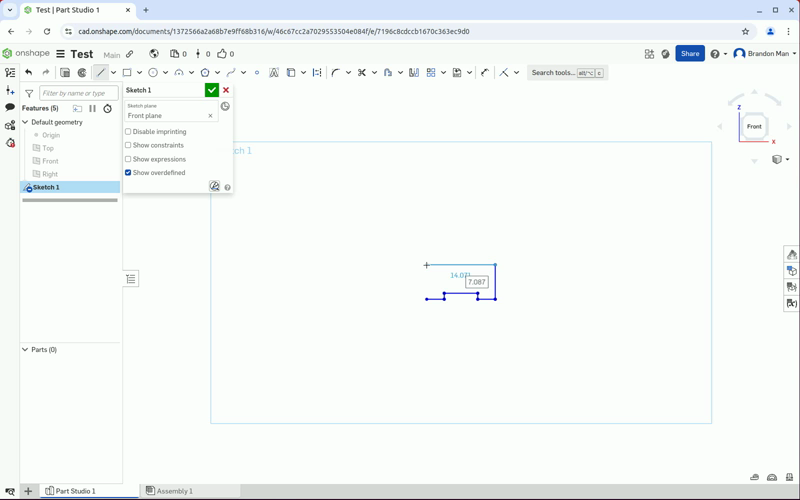
click(426, 264)
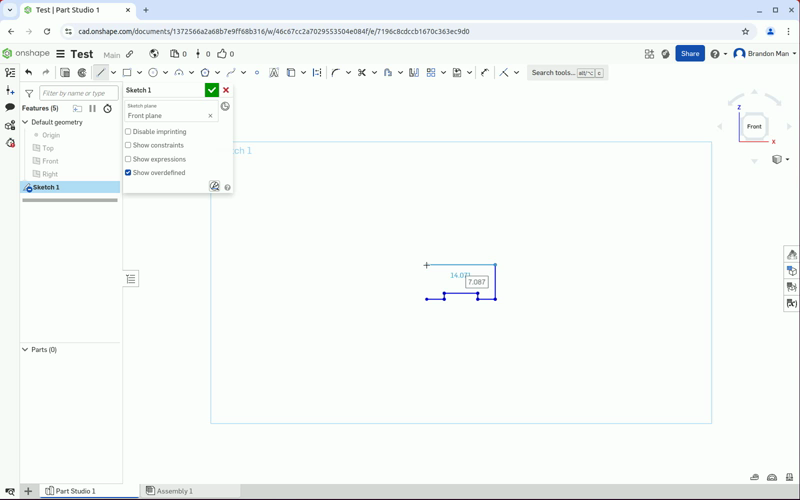
key_up(shift)
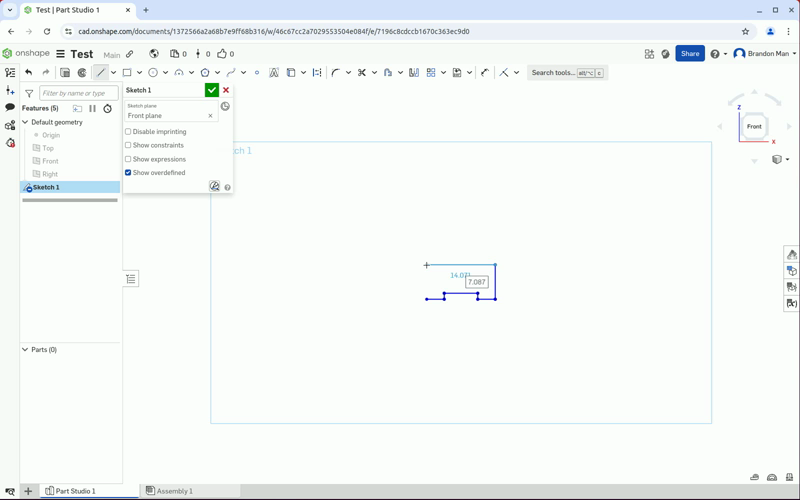
mouse_move(456, 264)
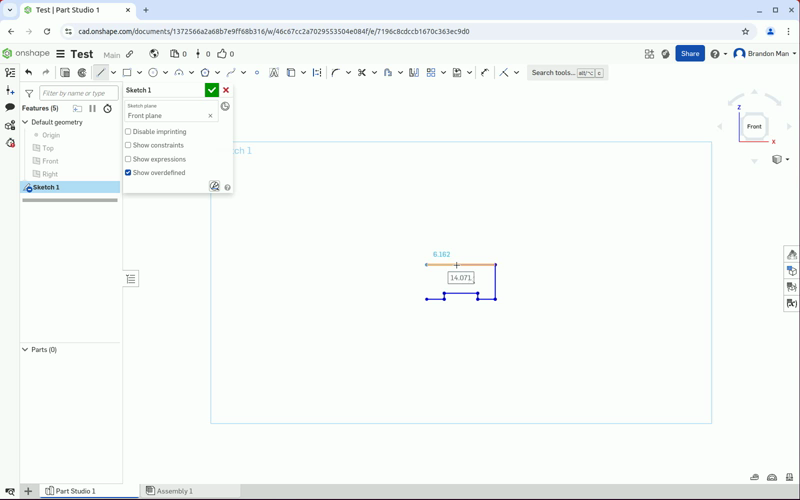
key_down(shift)
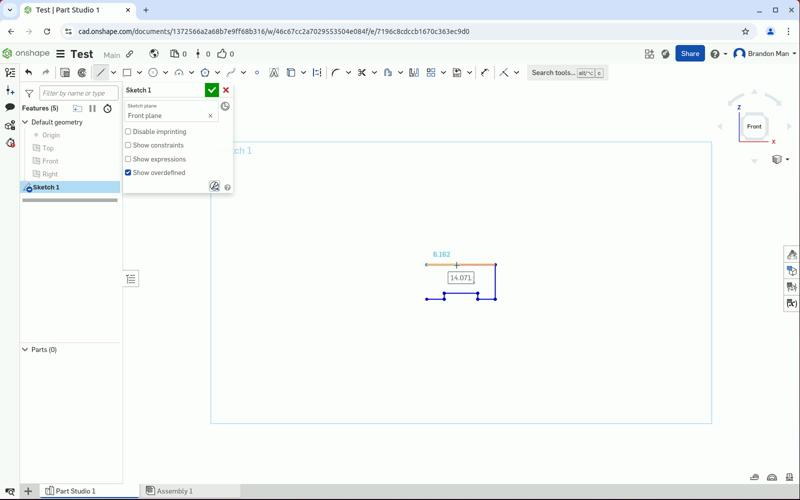
mouse_move(426, 299)
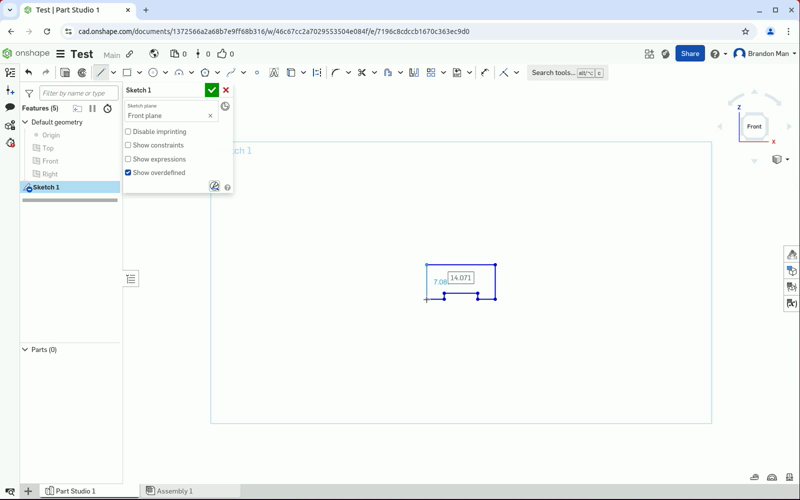
key_up(shift)
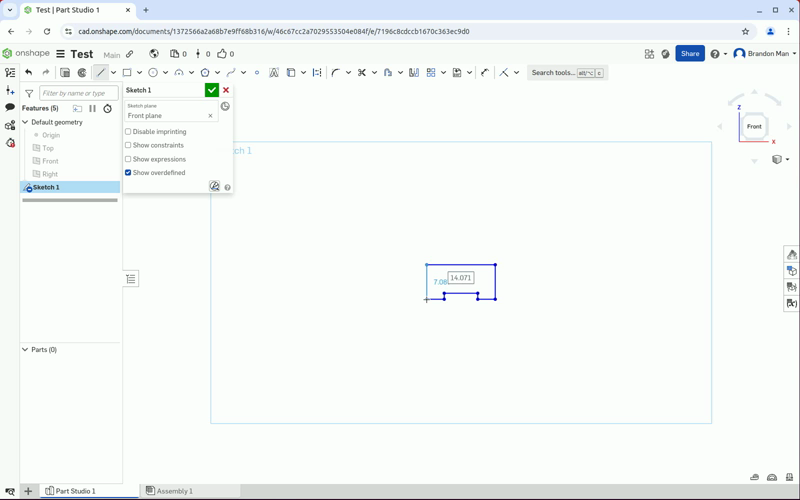
click(426, 299)
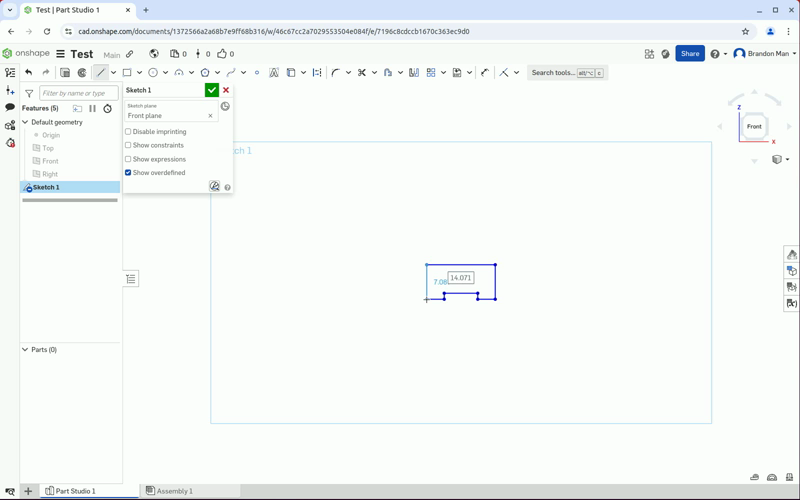
key(esc)
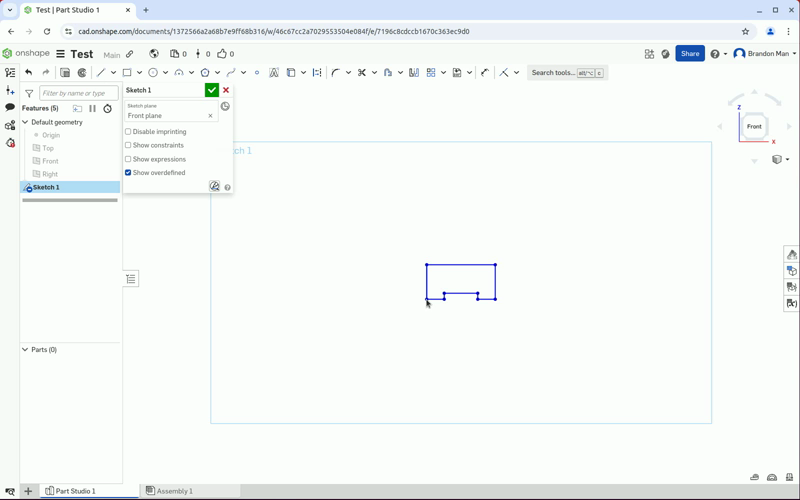
mouse_move(491, 292)
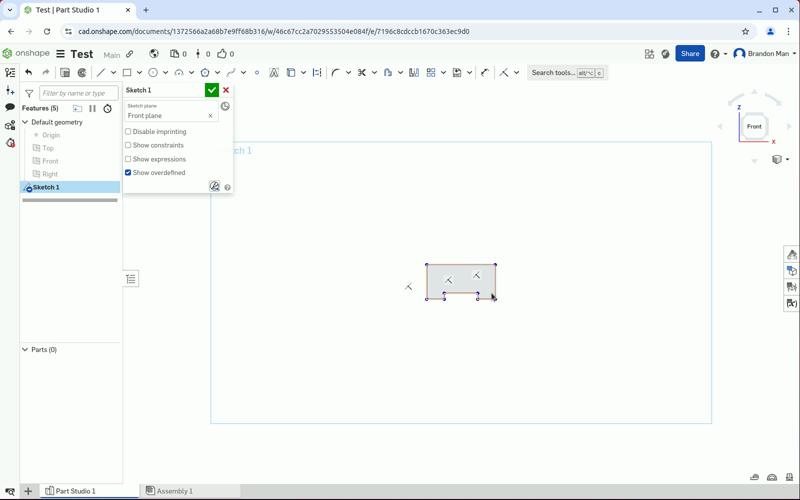
click(491, 292)
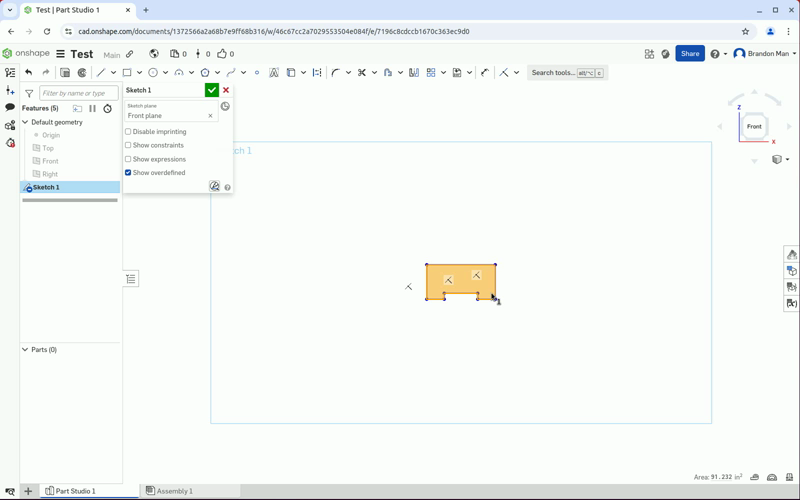
mouse_move(73, 352)
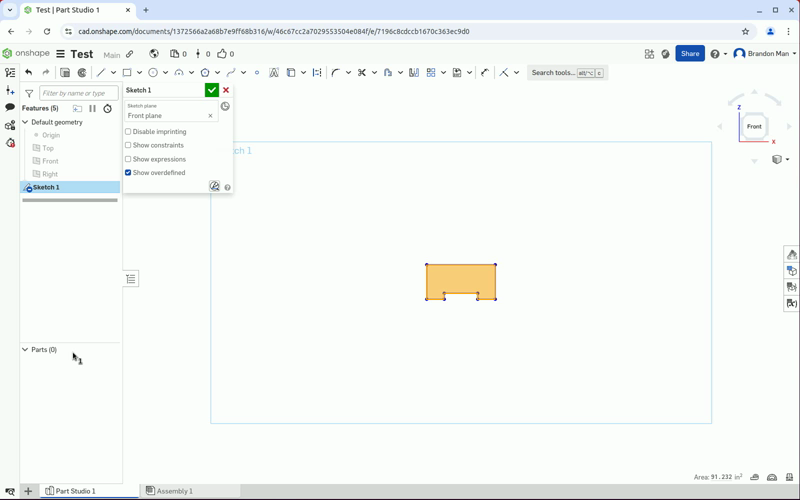
key(shift+y)
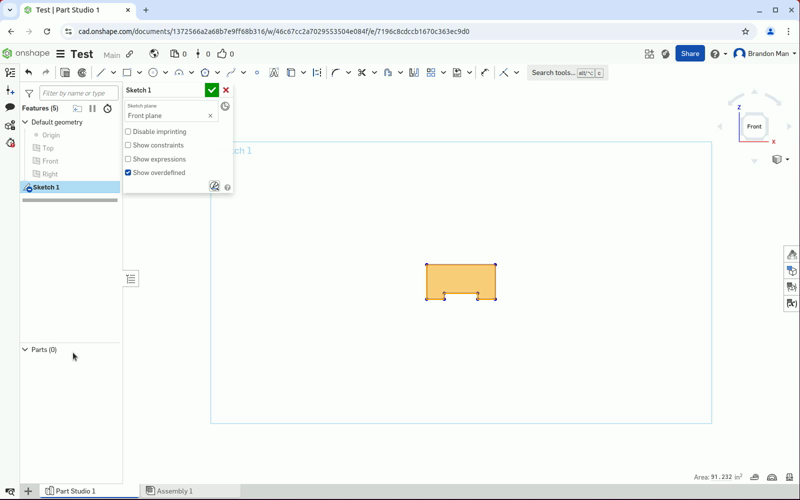
key(shift+e)
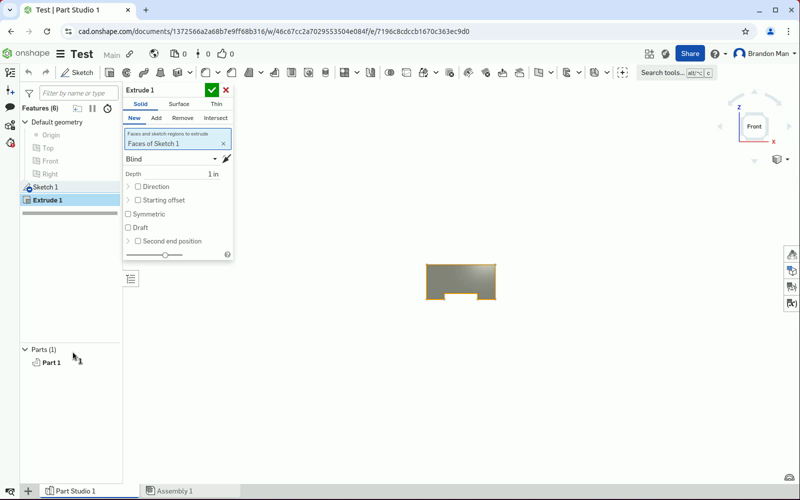
mouse_move(143, 106)
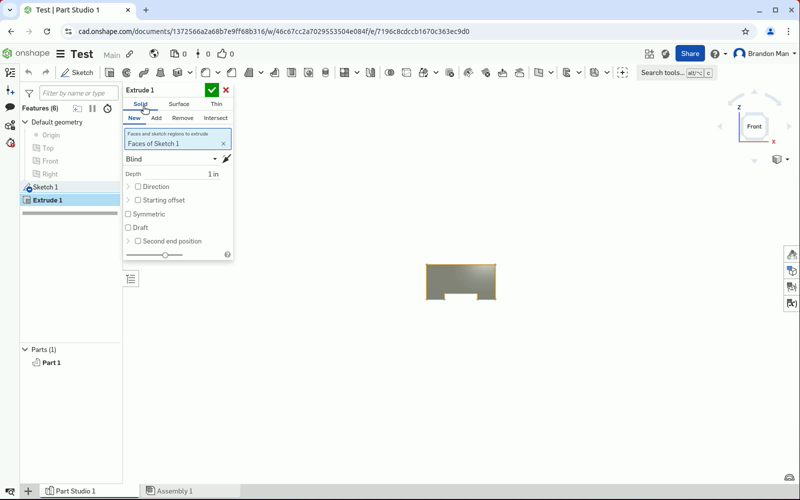
click(143, 106)
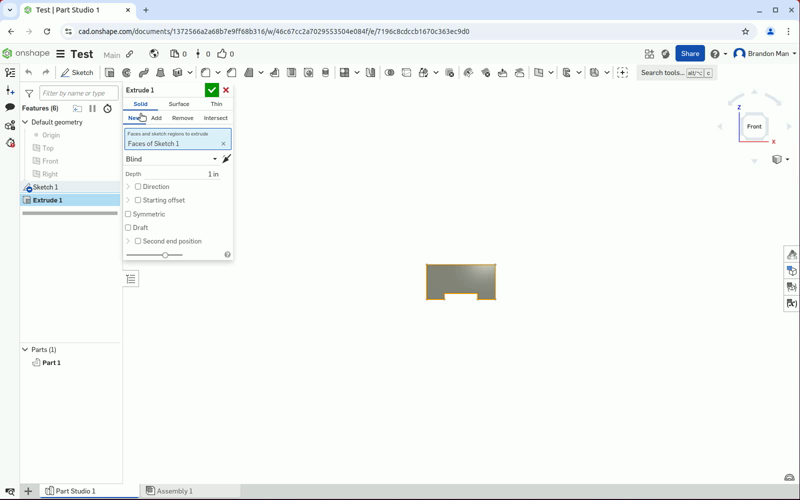
mouse_move(137, 120)
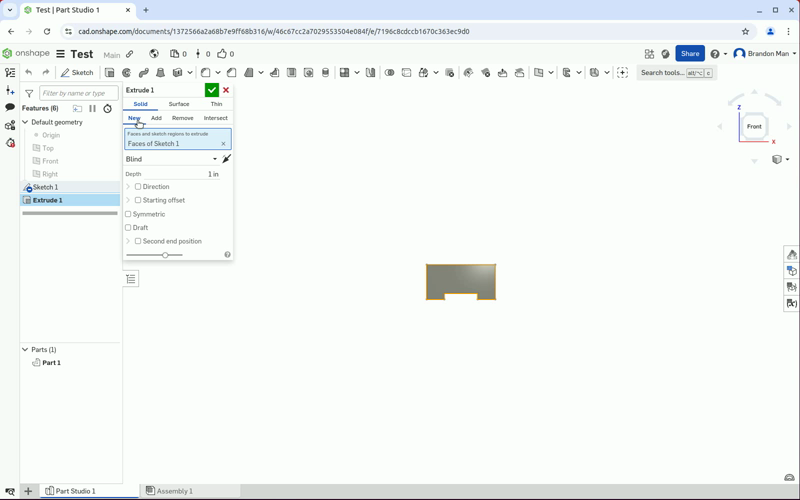
click(137, 120)
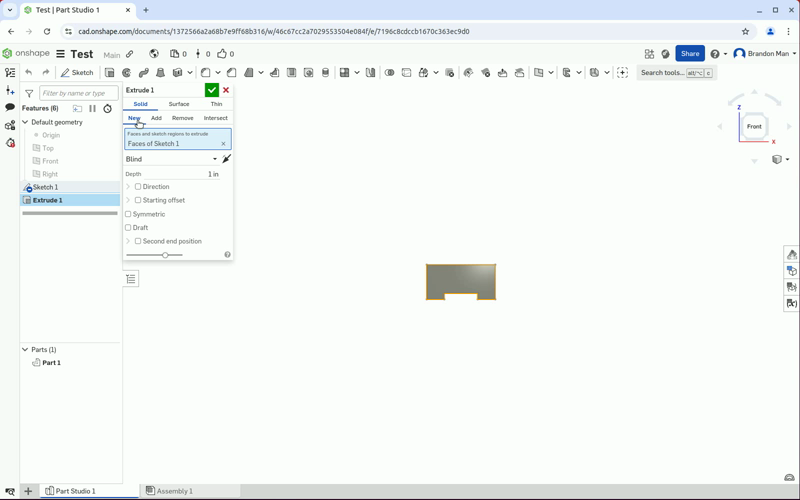
key(tab, 4)
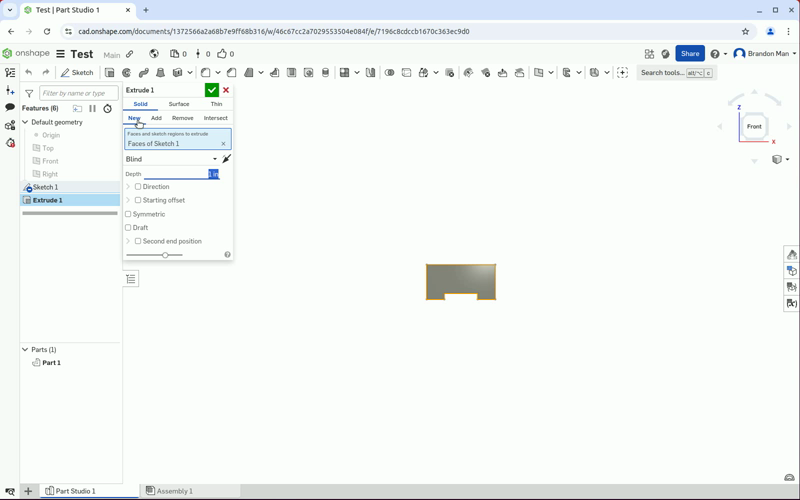
text(-23.108)
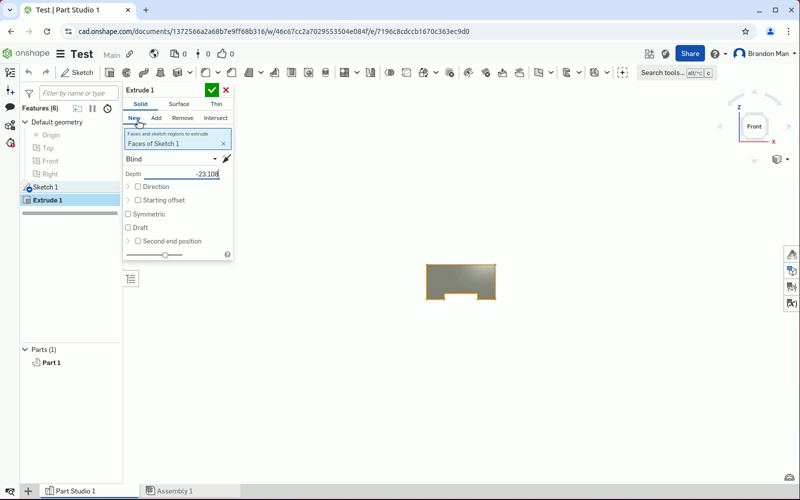
key(enter)
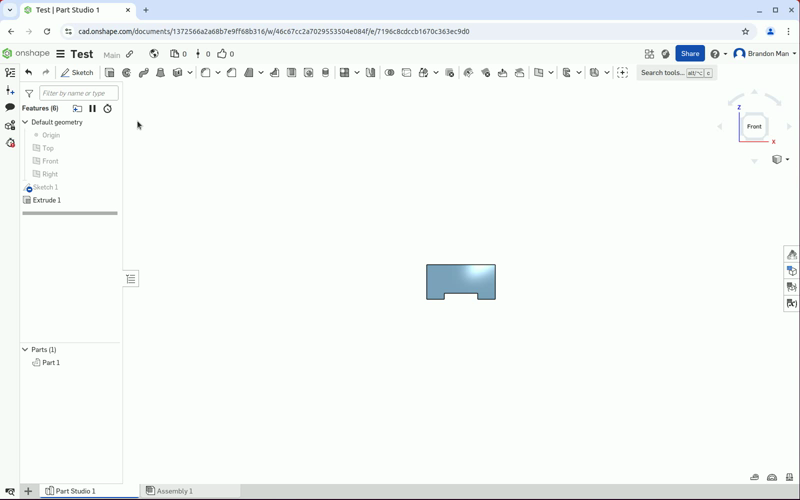
key(shift+h)
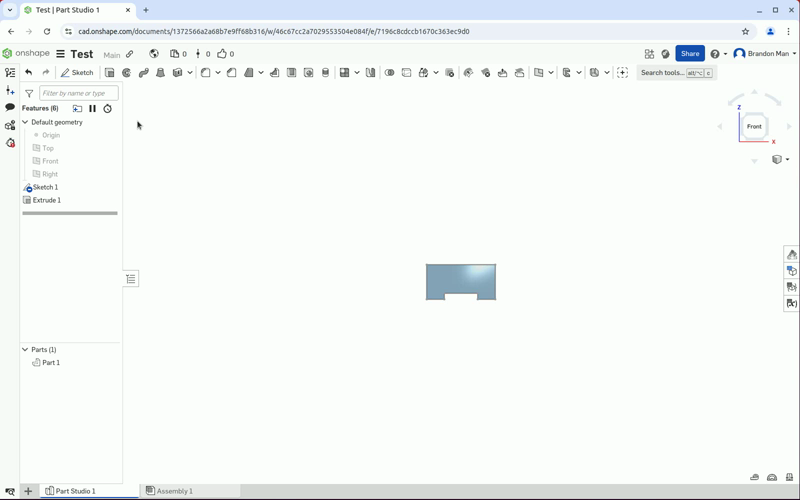
key(shift+h)
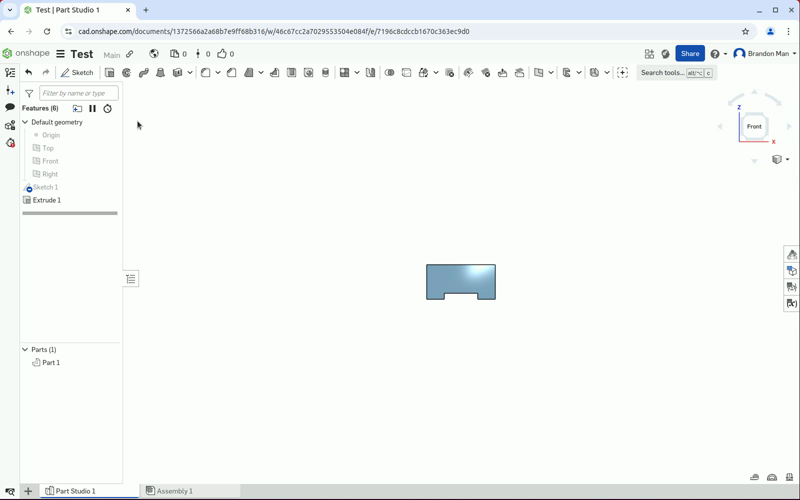
mouse_move(73, 189)
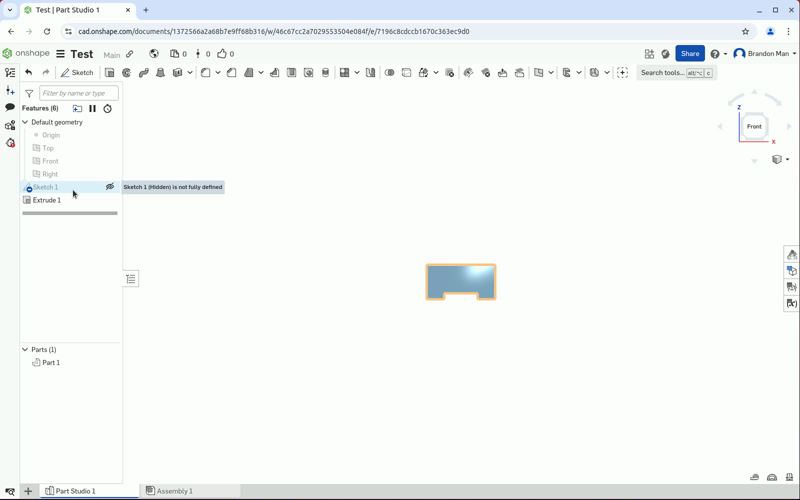
click(73, 189)
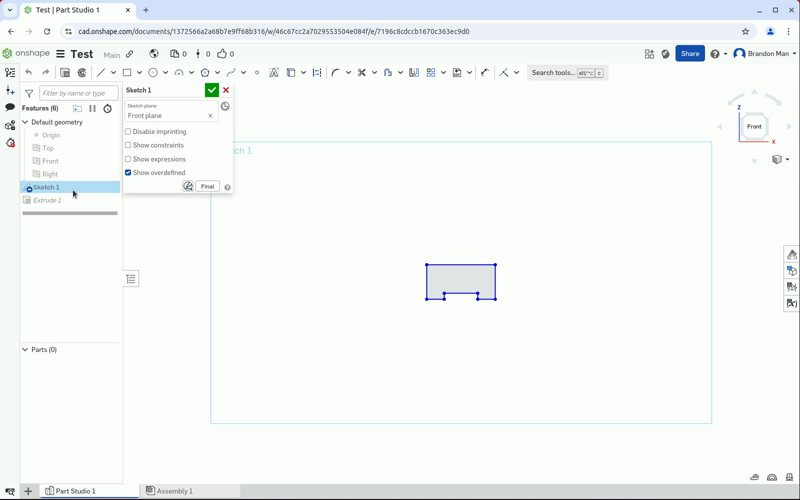
mouse_move(229, 92)
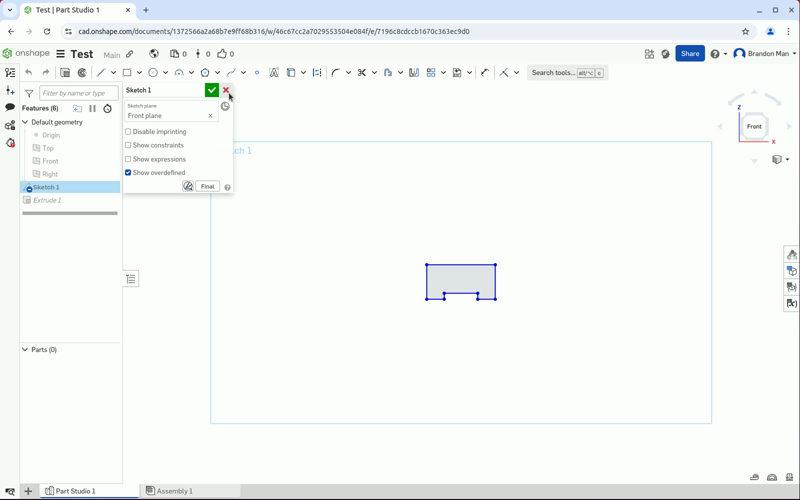
click(229, 92)
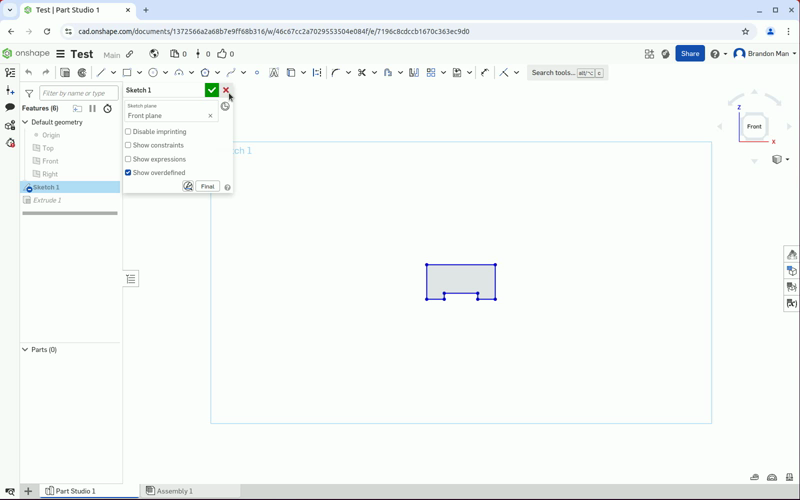
key(shift+s)
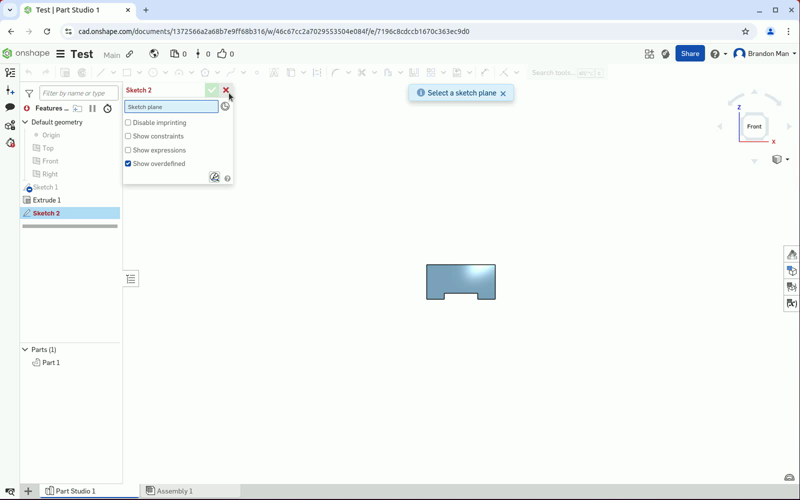
mouse_move(73, 163)
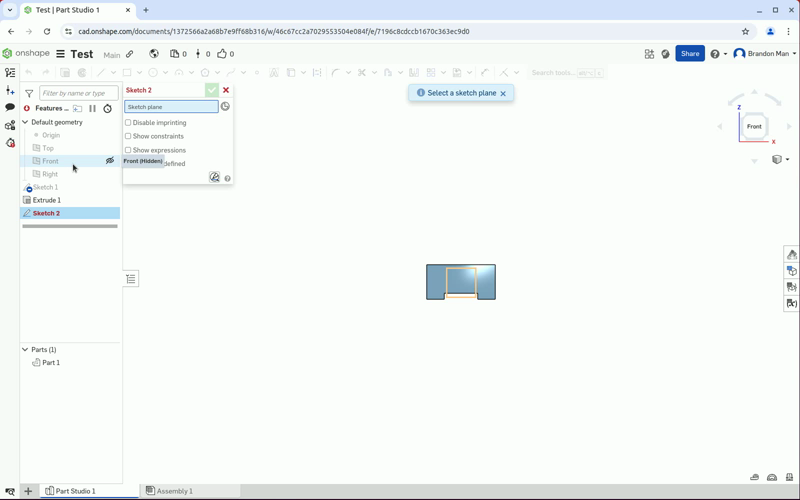
click(73, 163)
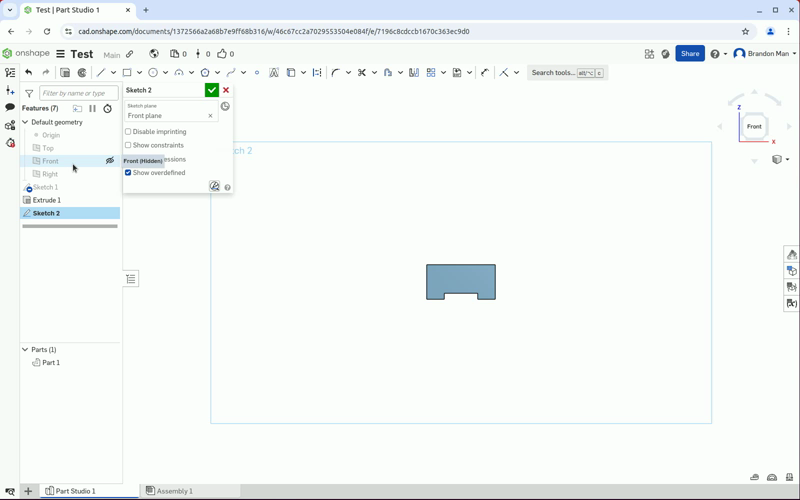
mouse_move(73, 352)
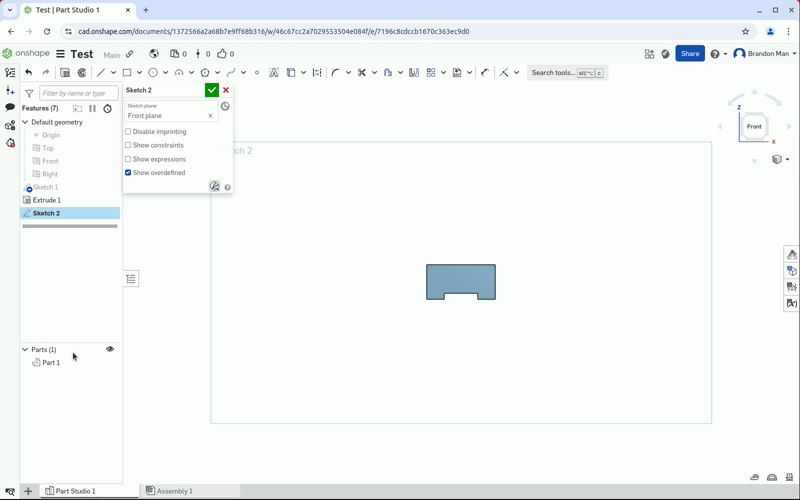
key(y)
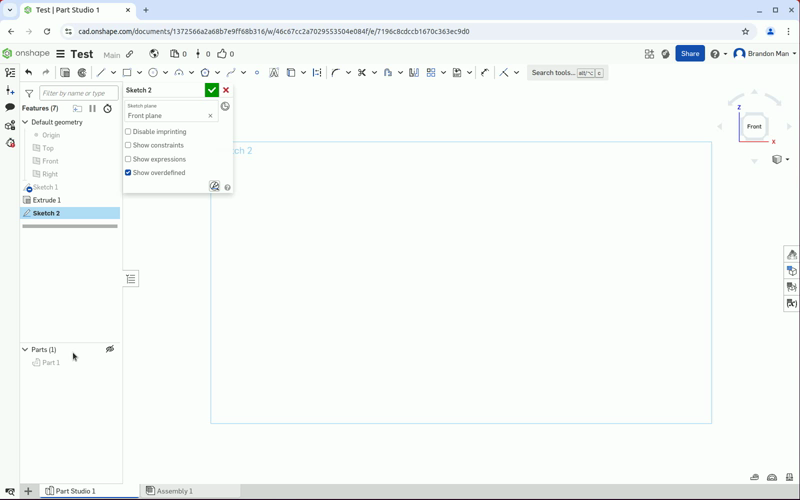
key(l)
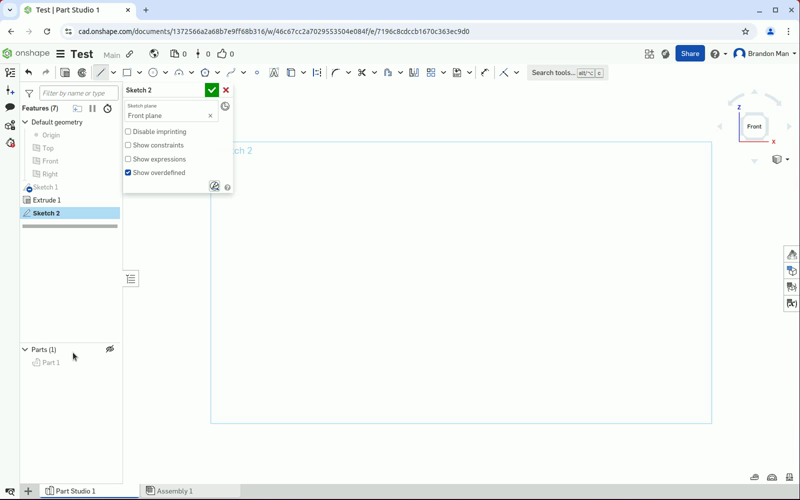
key_down(shift)
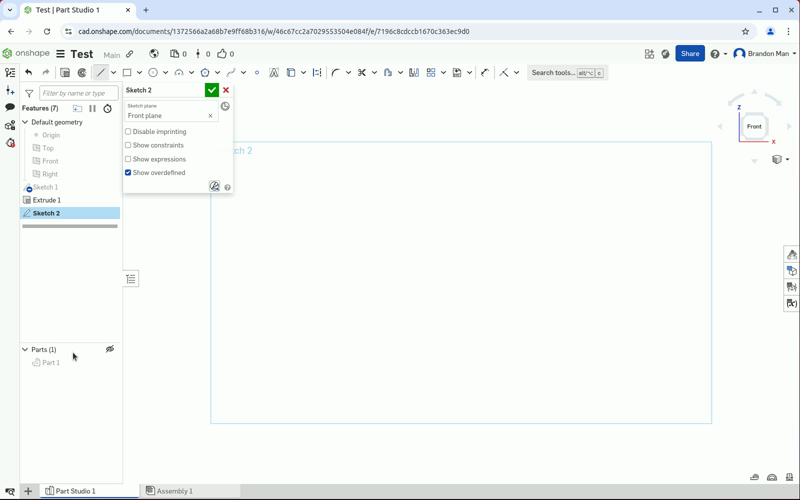
mouse_move(444, 299)
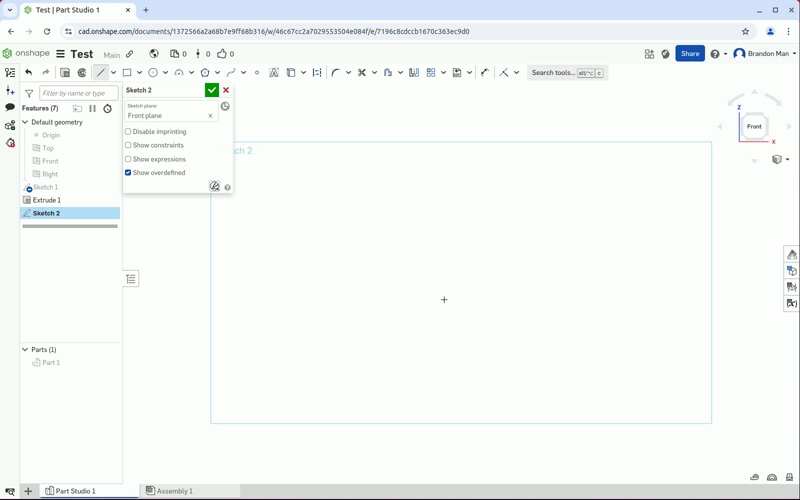
click(444, 299)
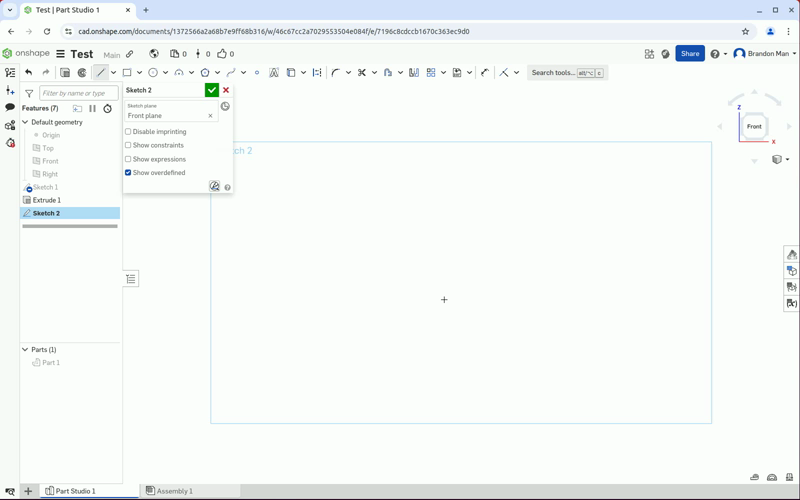
key_up(shift)
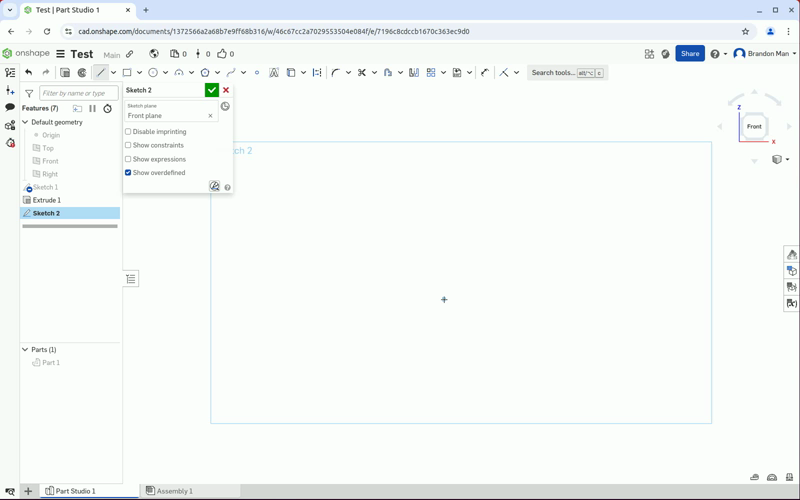
key_down(shift)
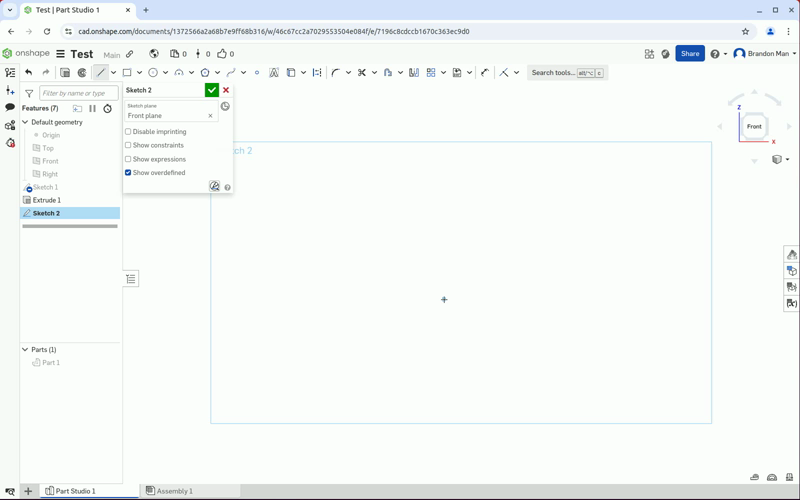
mouse_move(474, 299)
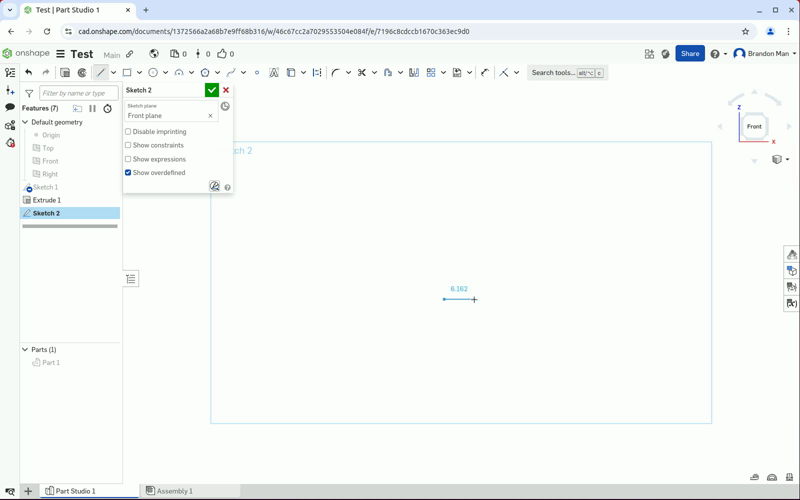
mouse_move(479, 299)
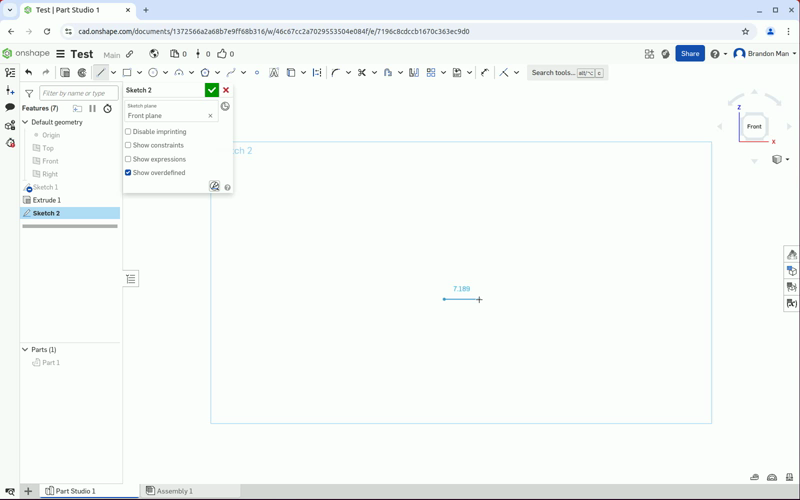
click(479, 299)
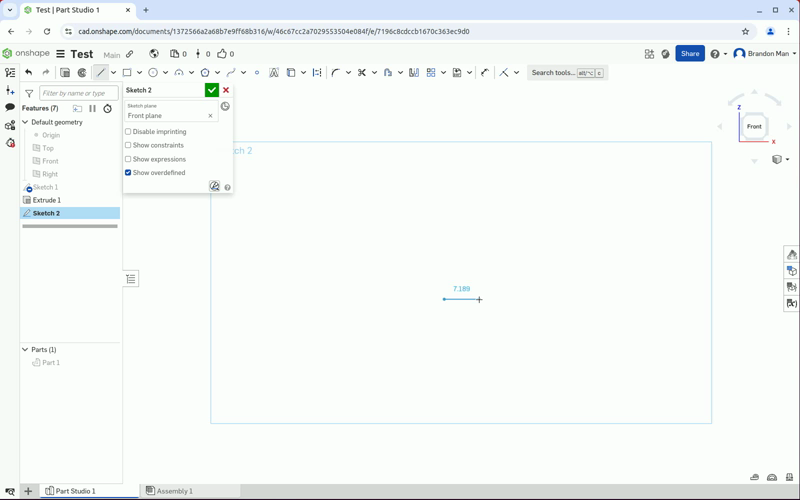
key_up(shift)
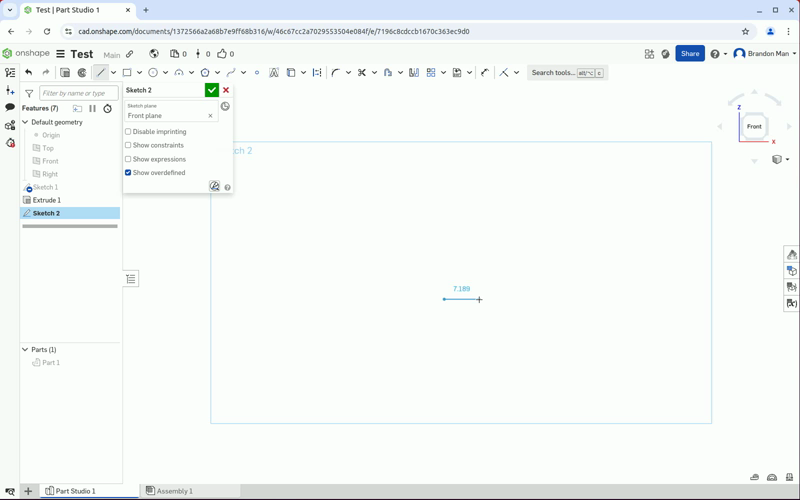
key_down(shift)
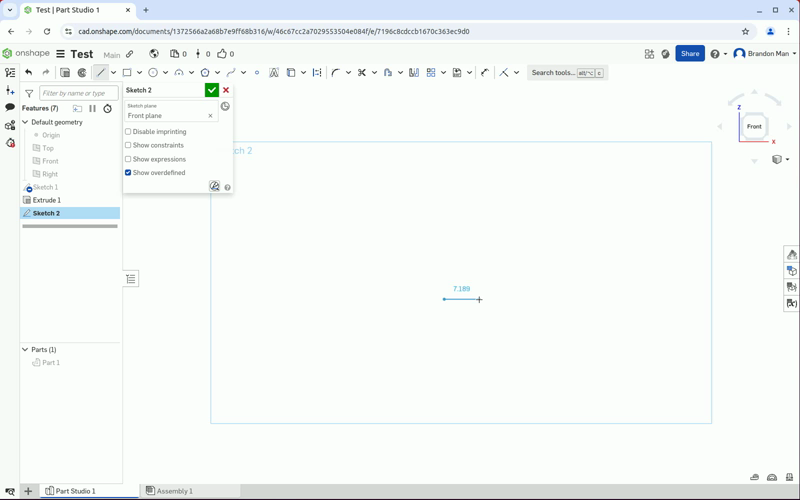
mouse_move(509, 299)
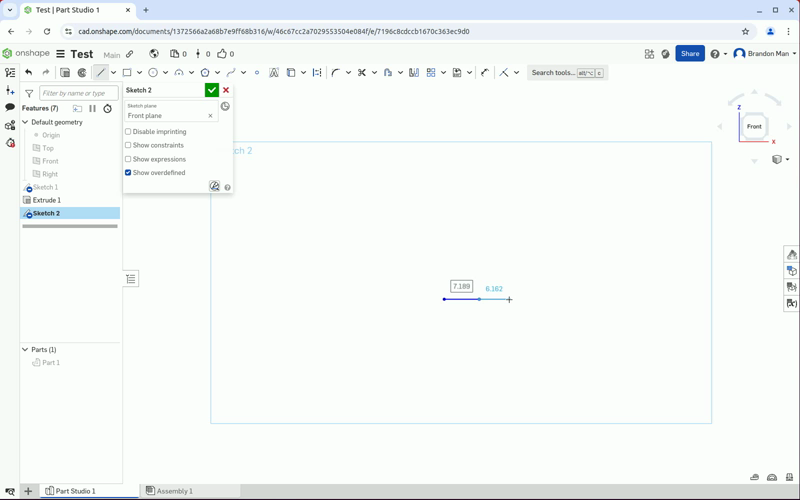
mouse_move(479, 293)
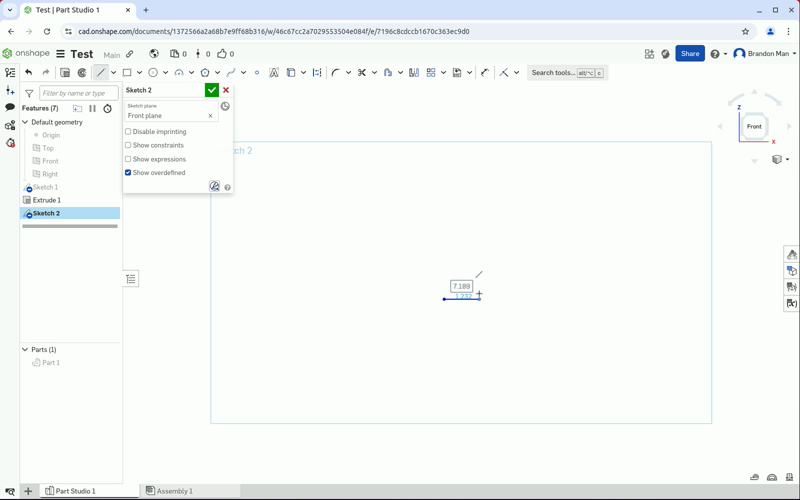
scroll(6)
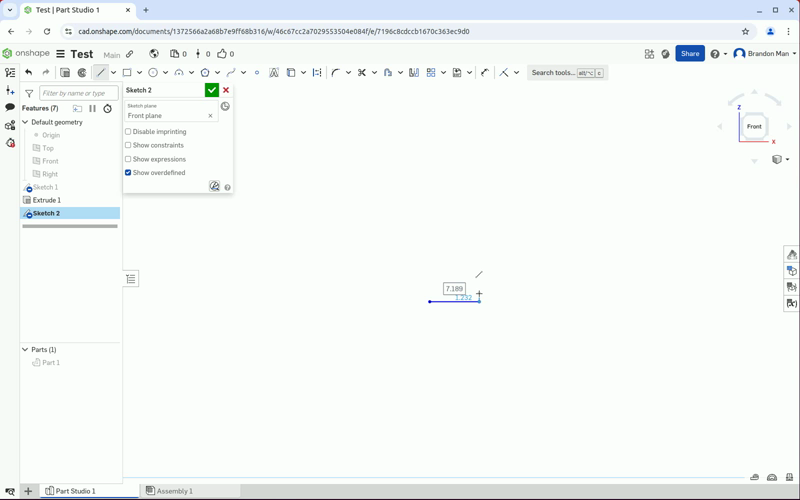
scroll(6)
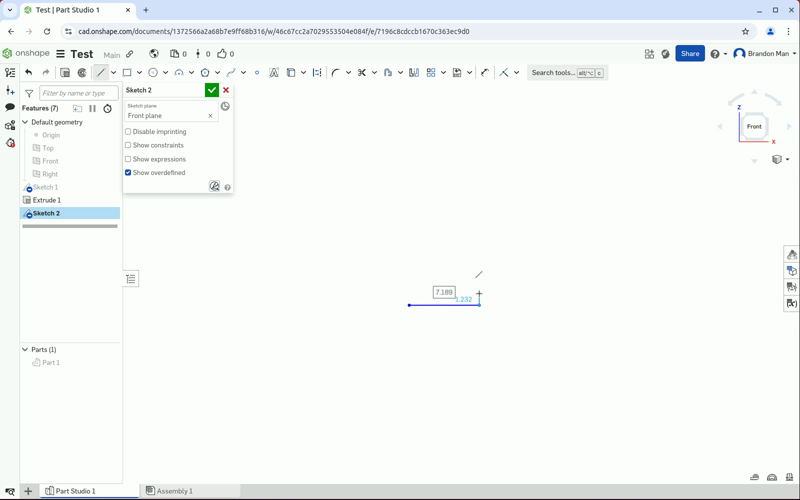
scroll(6)
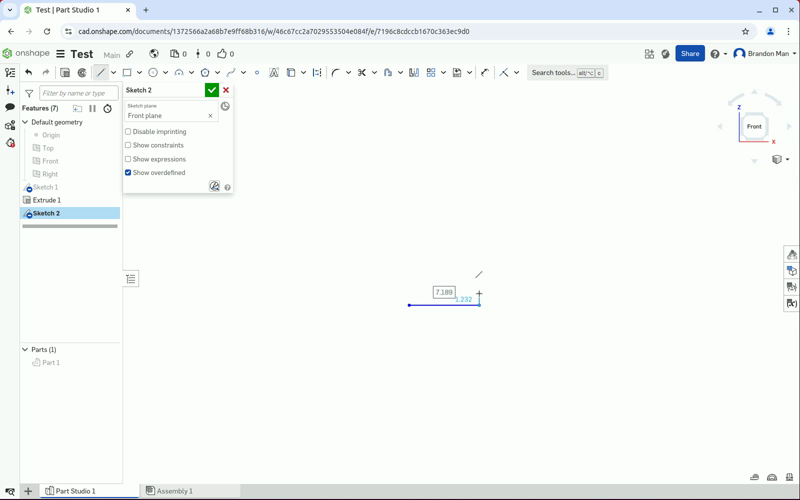
scroll(6)
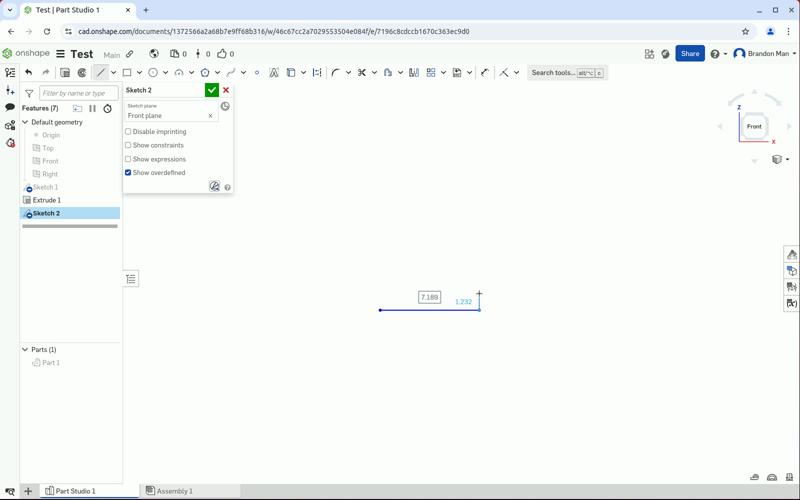
scroll(6)
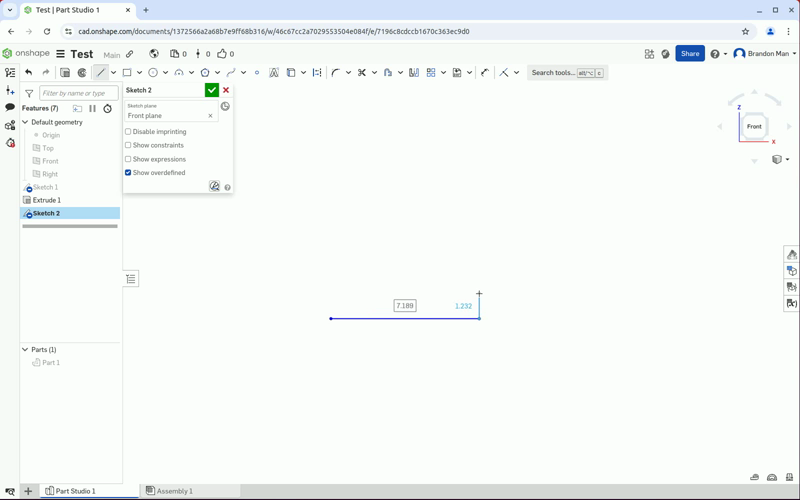
scroll(6)
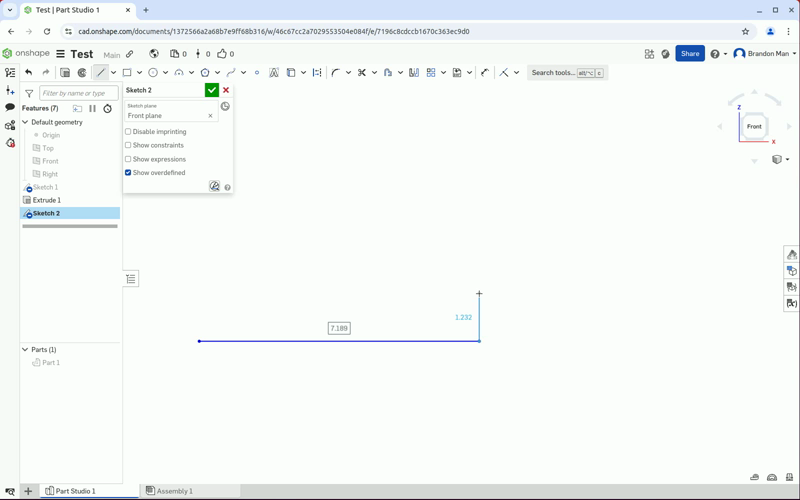
scroll(6)
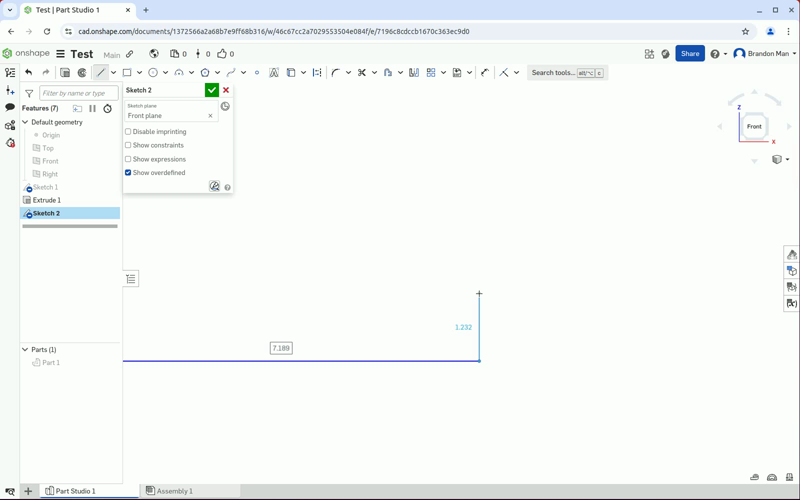
click(479, 293)
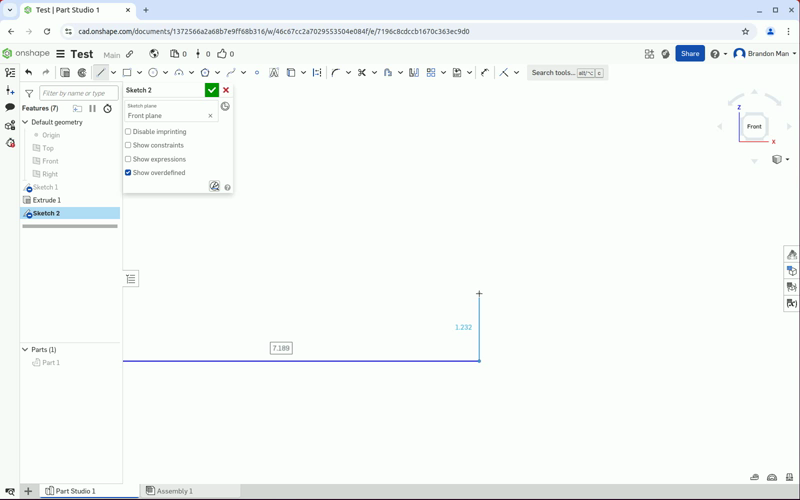
scroll(-6)
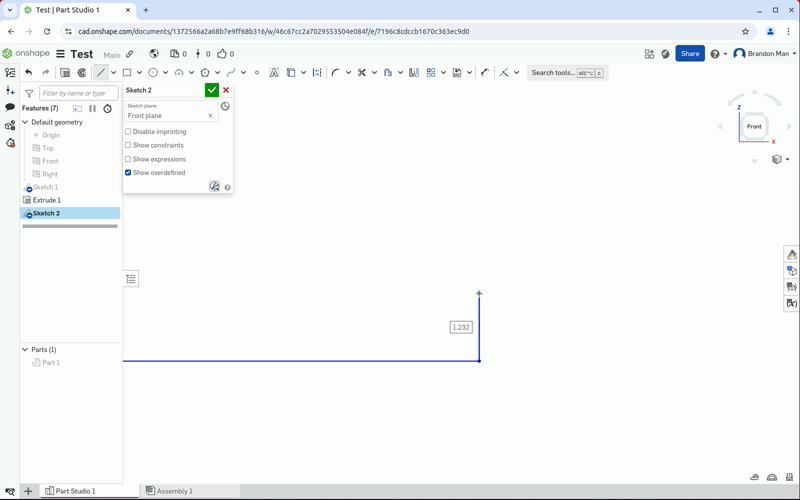
scroll(-6)
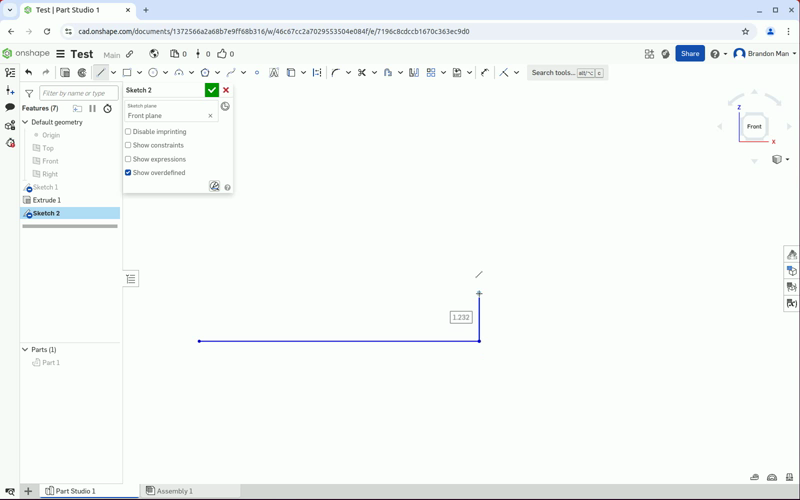
scroll(-6)
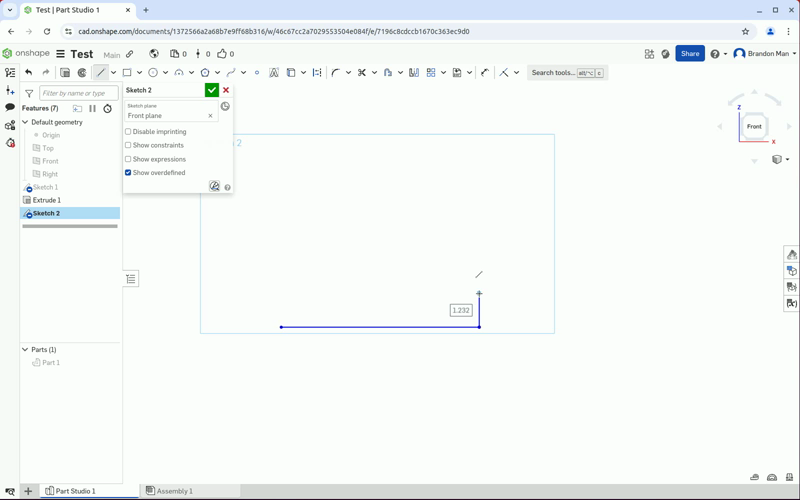
scroll(-6)
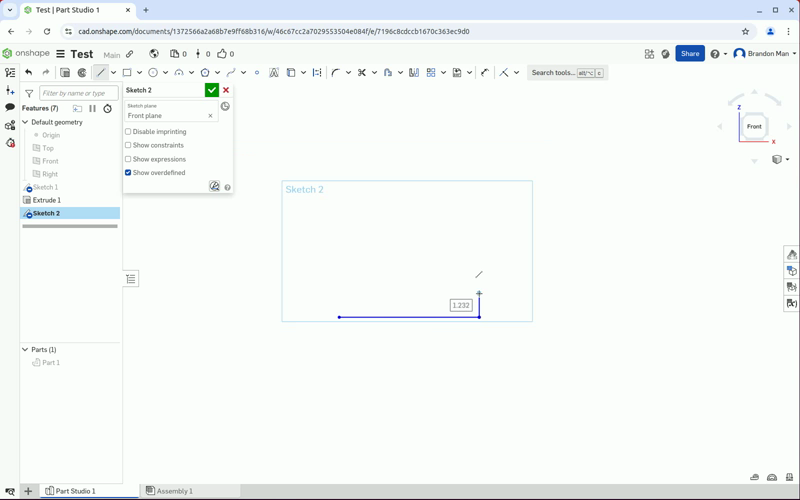
scroll(-6)
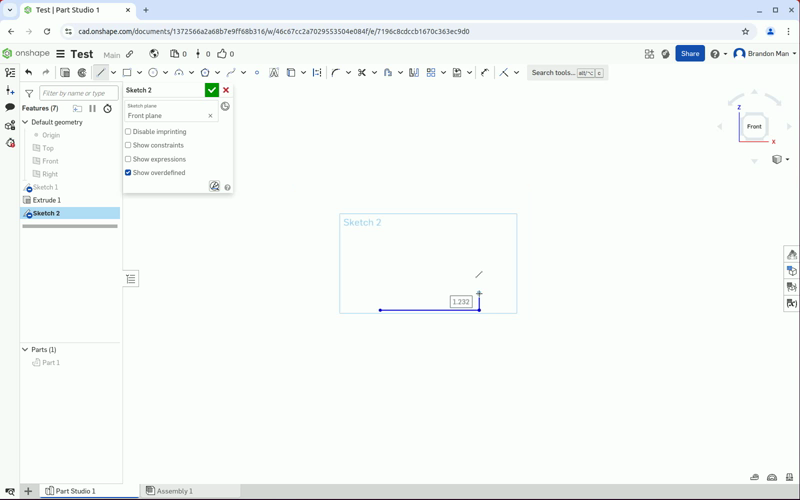
scroll(-6)
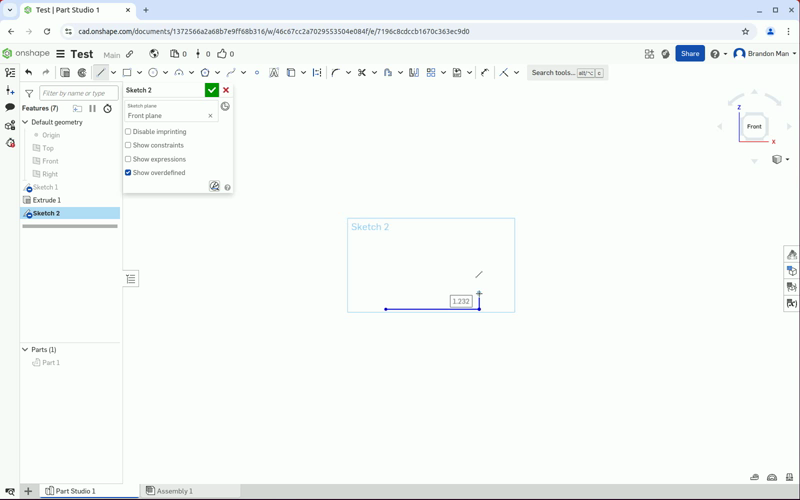
scroll(-6)
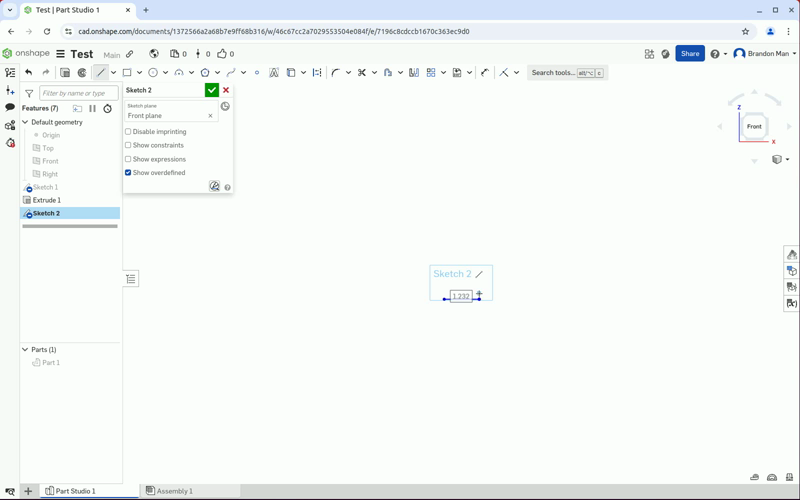
key_up(shift)
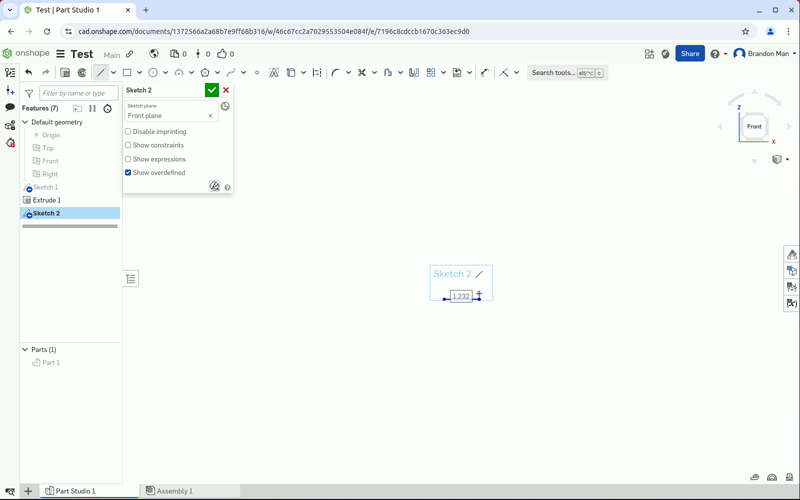
key_down(shift)
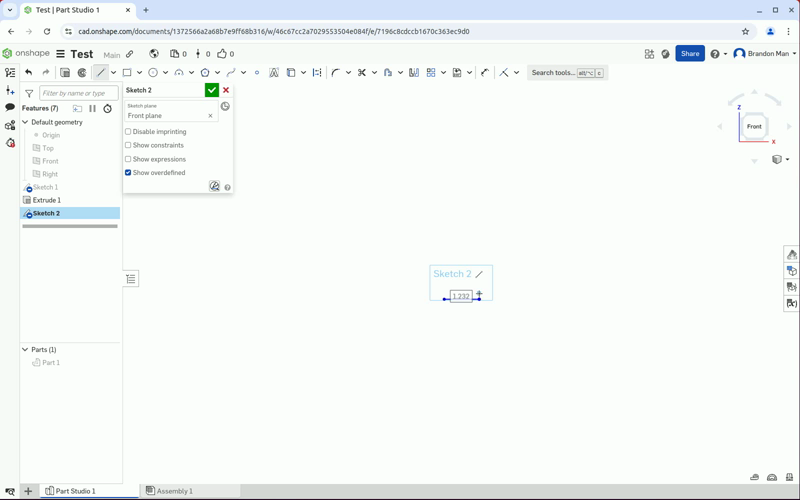
mouse_move(509, 293)
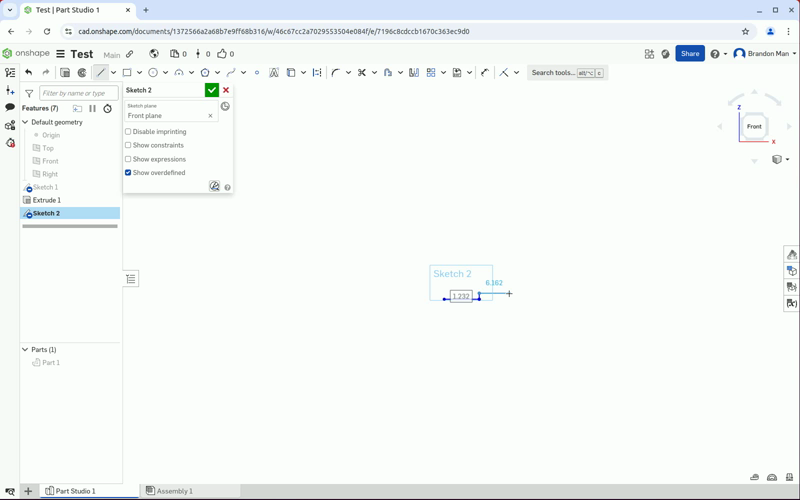
mouse_move(444, 293)
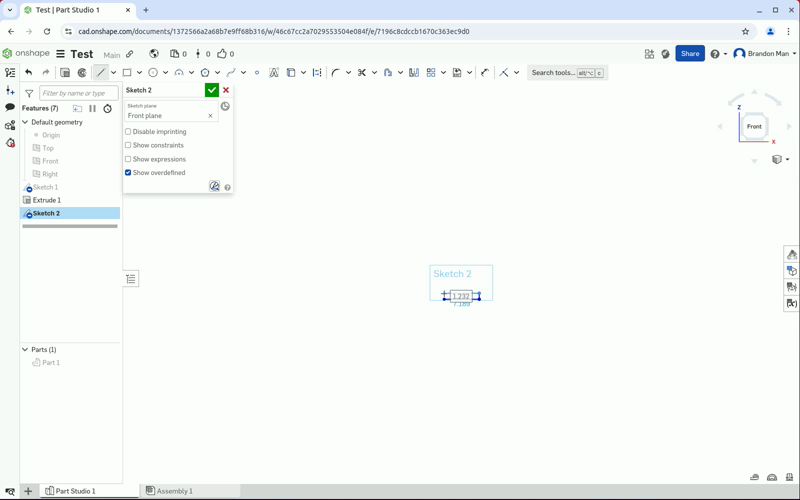
click(444, 293)
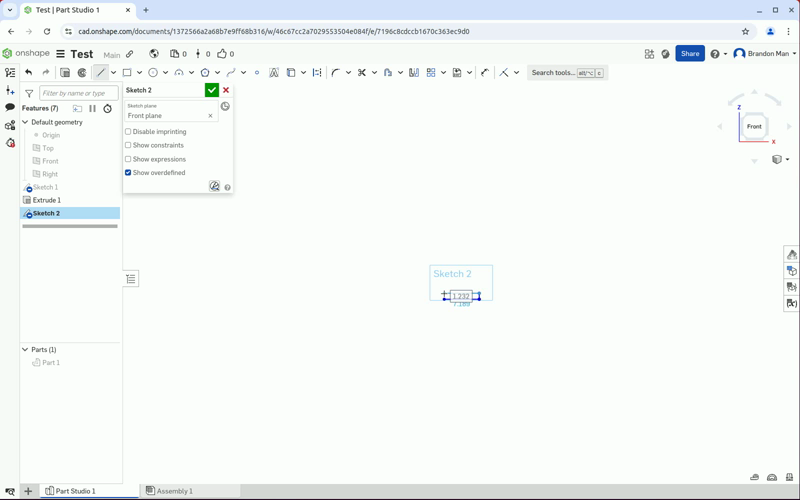
key_up(shift)
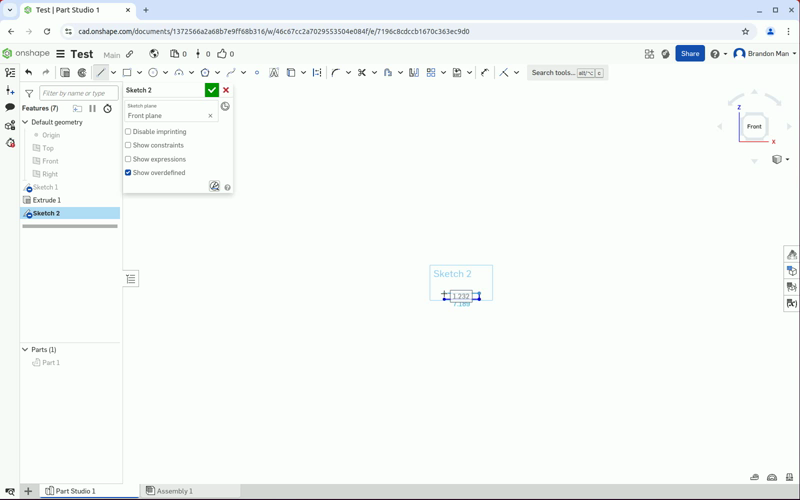
mouse_move(474, 293)
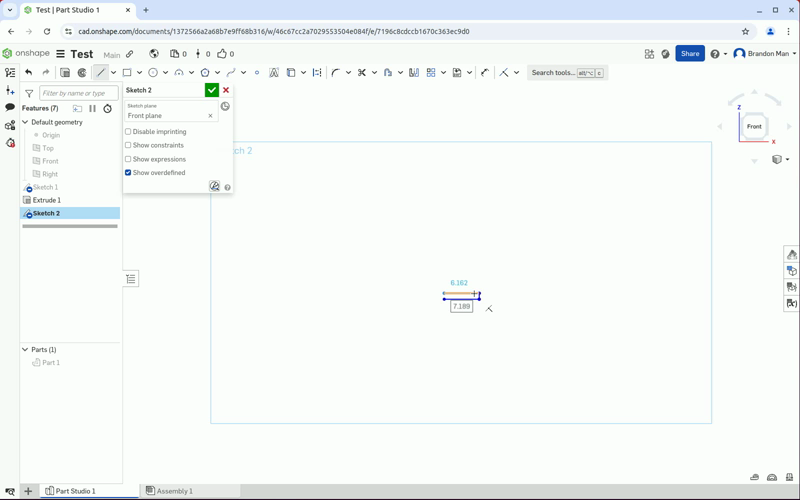
key_down(shift)
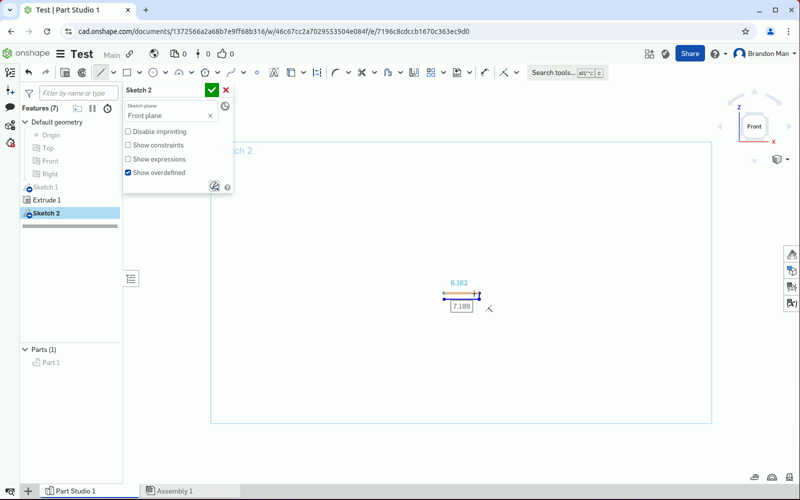
mouse_move(444, 299)
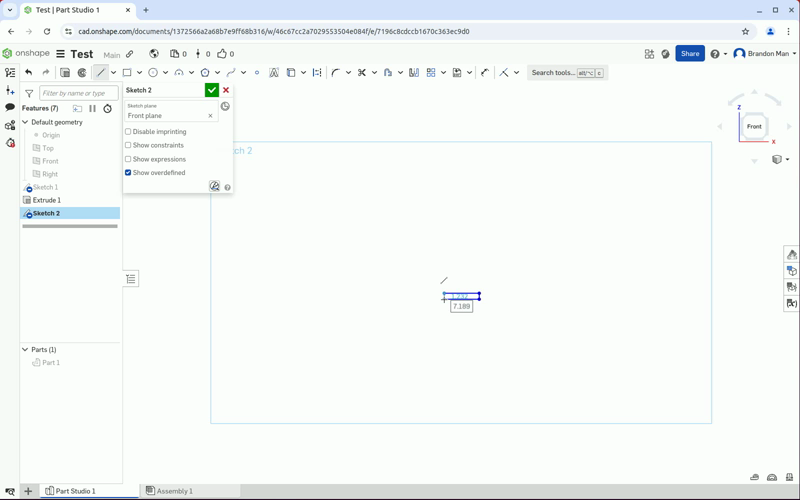
scroll(6)
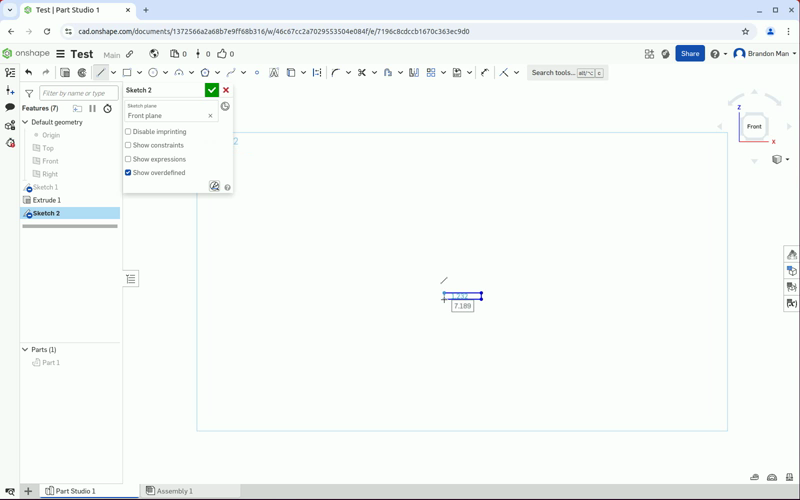
scroll(6)
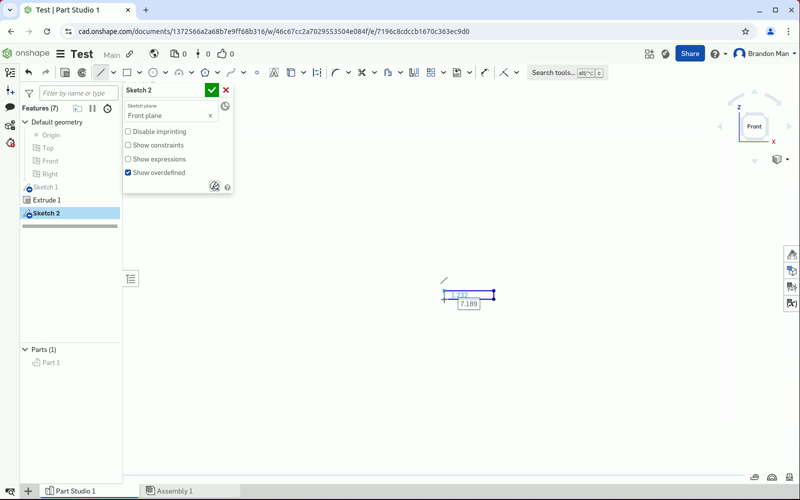
scroll(6)
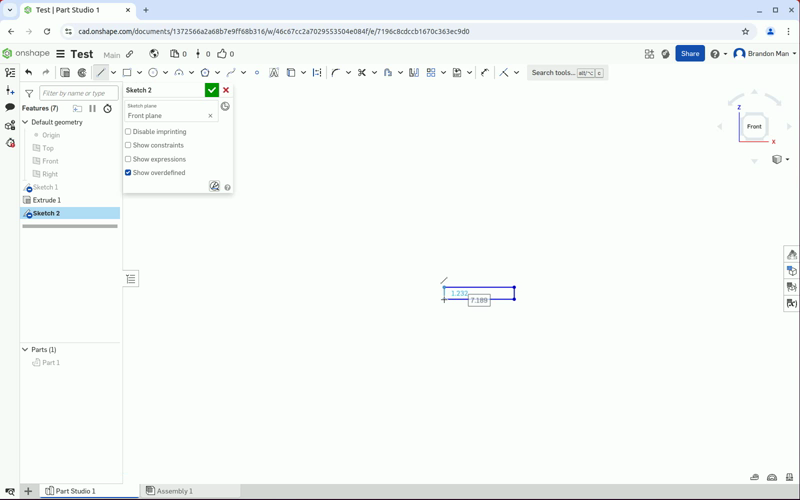
scroll(6)
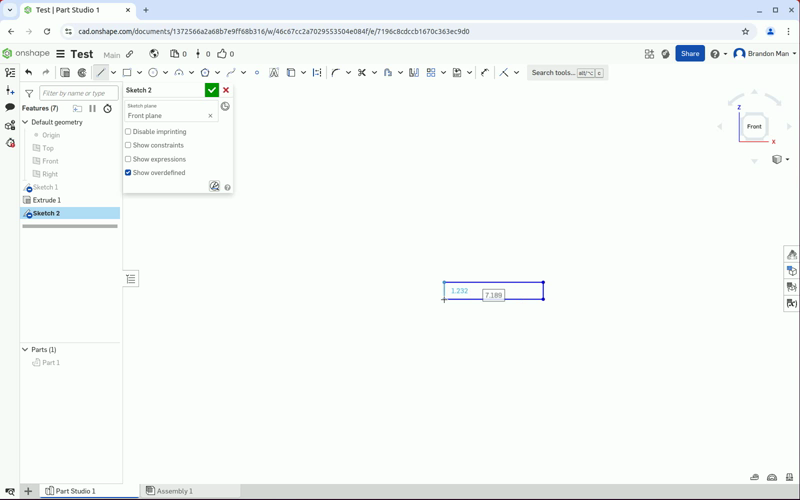
scroll(6)
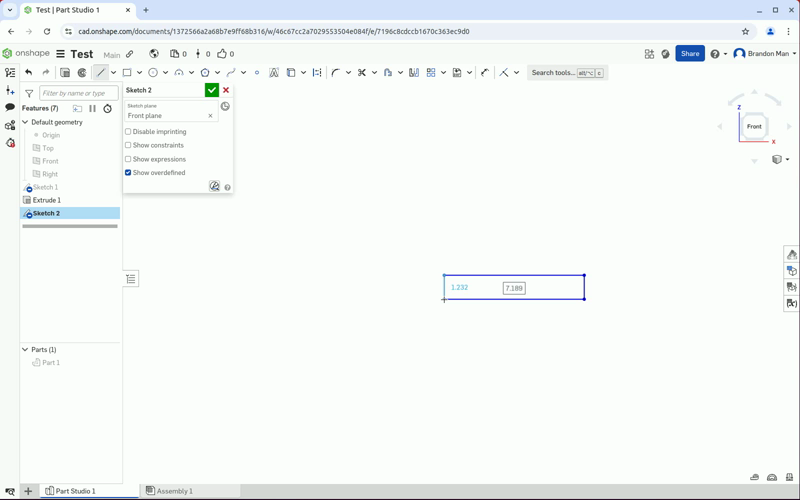
scroll(6)
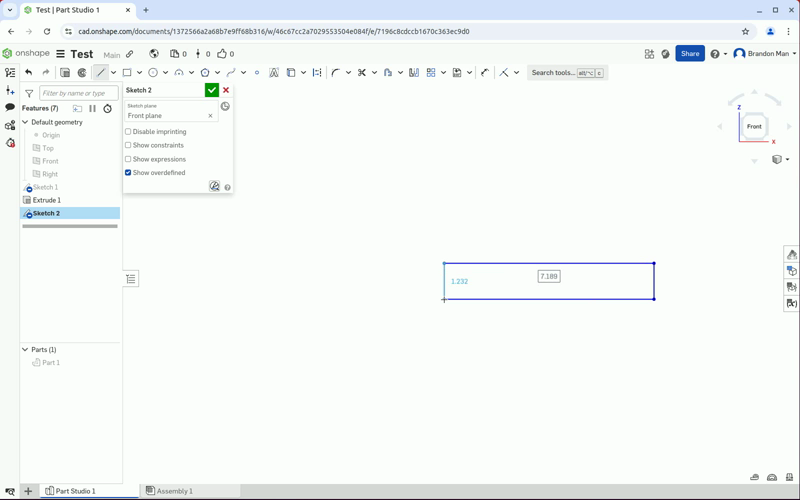
scroll(6)
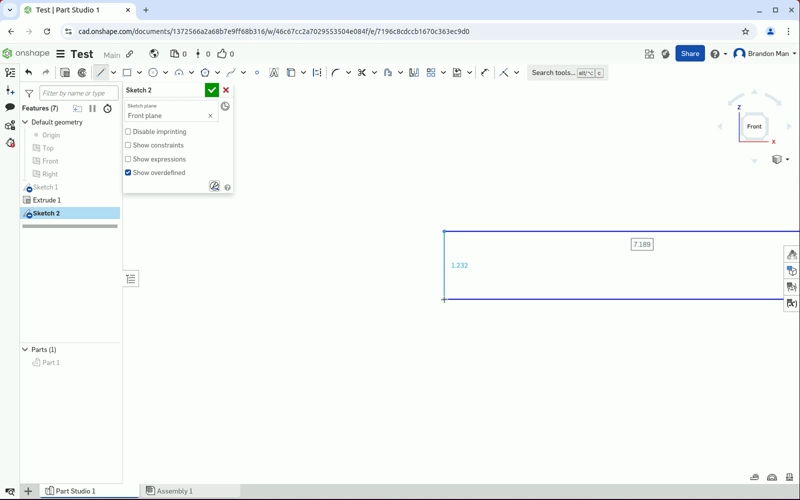
key_up(shift)
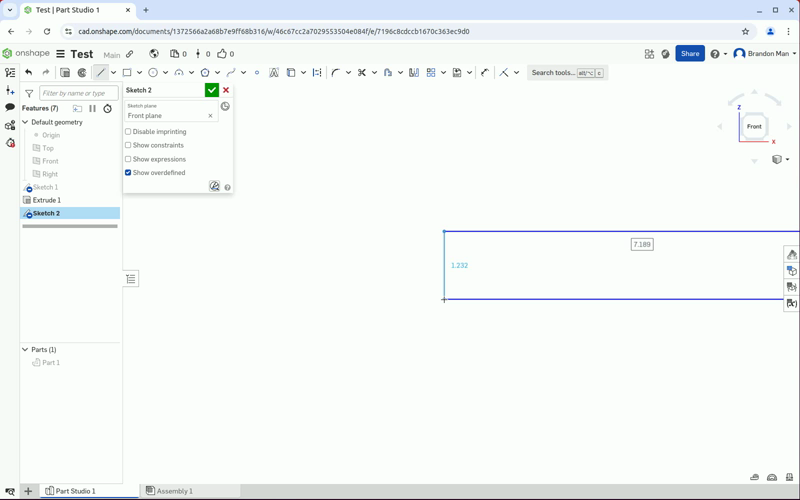
click(444, 299)
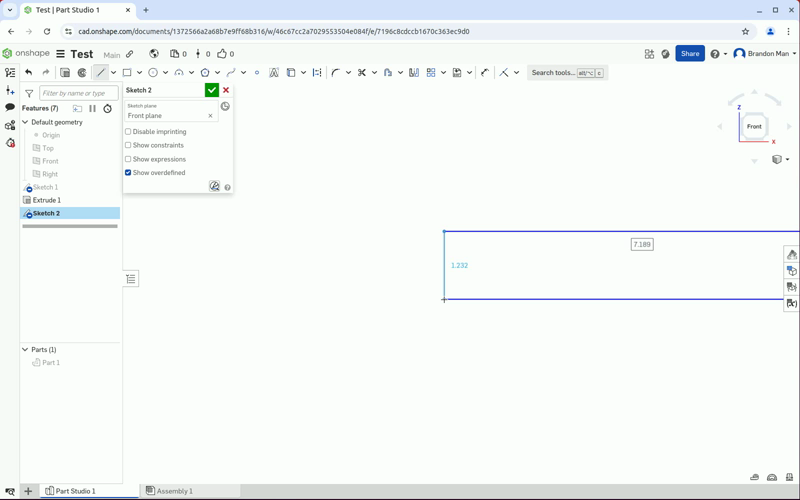
scroll(-6)
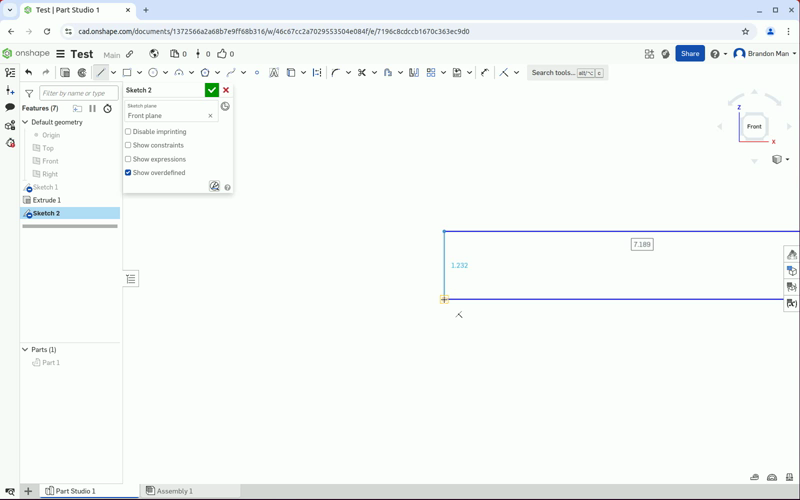
scroll(-6)
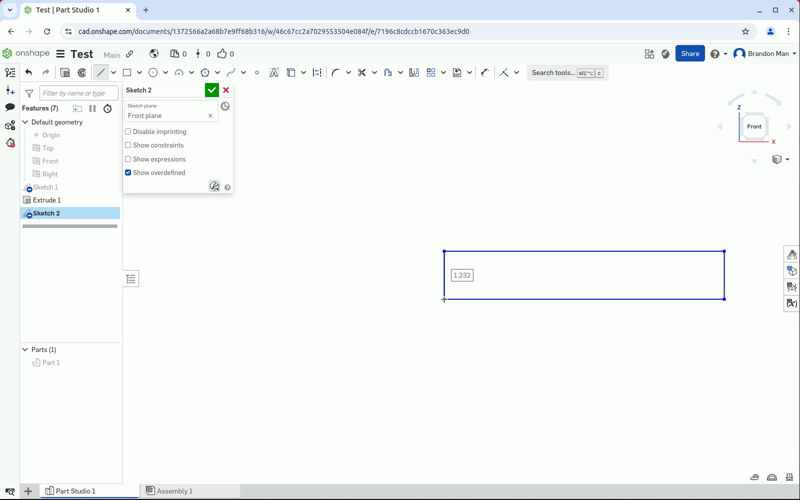
scroll(-6)
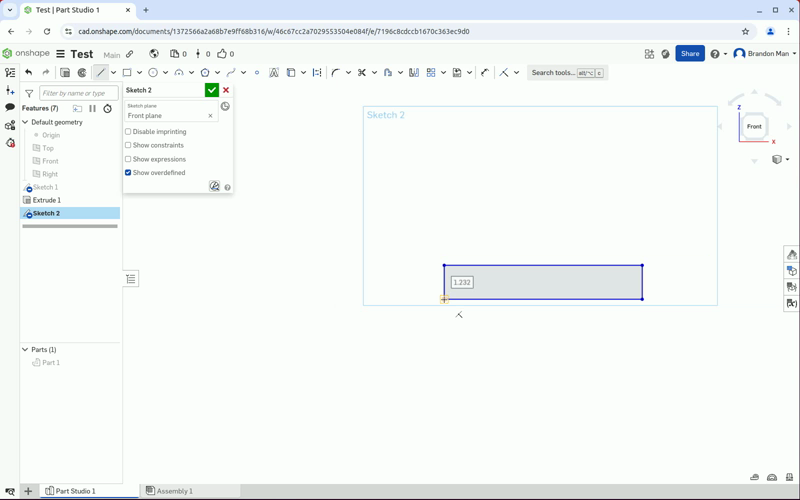
scroll(-6)
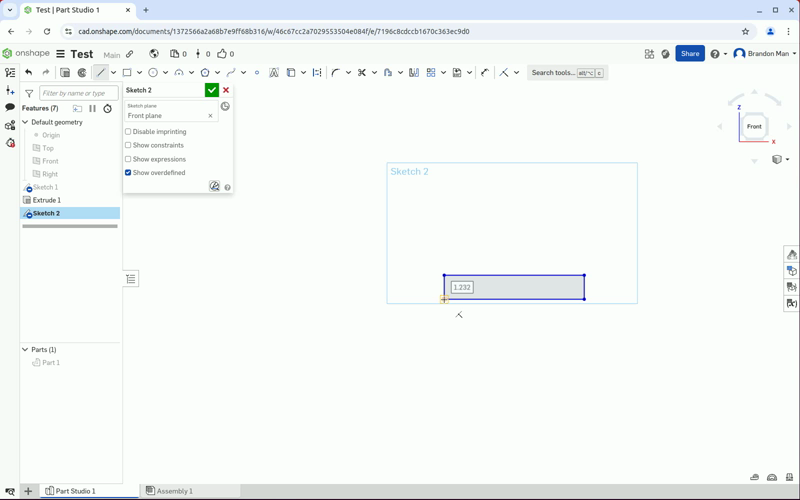
scroll(-6)
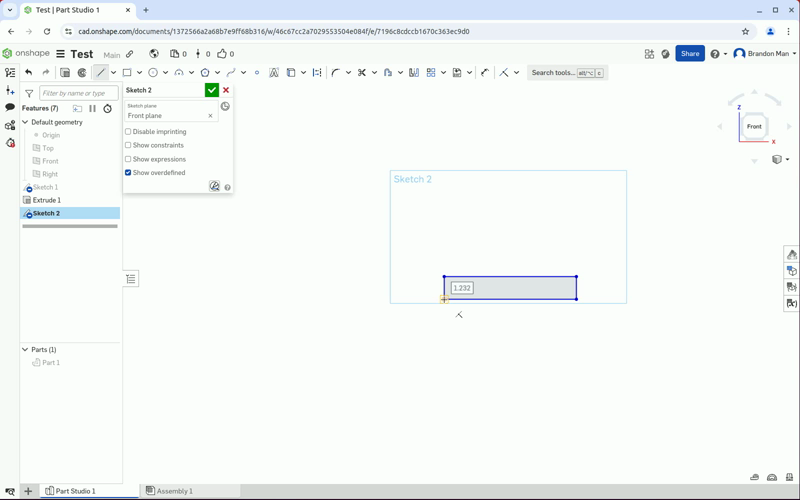
scroll(-6)
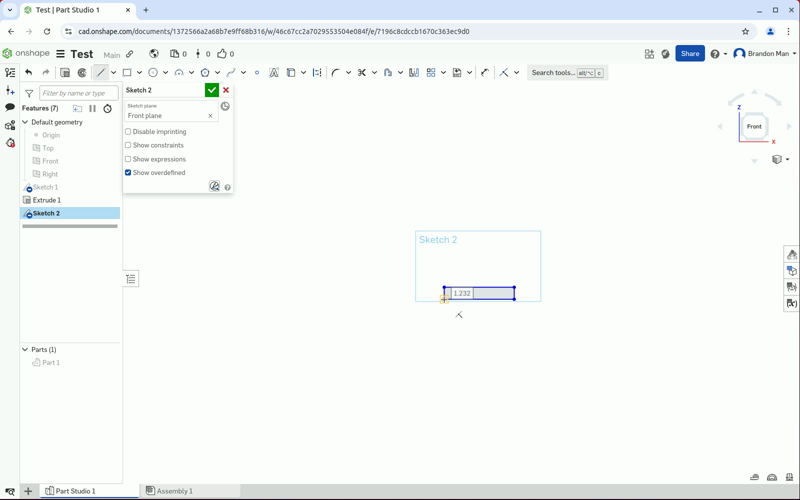
scroll(-6)
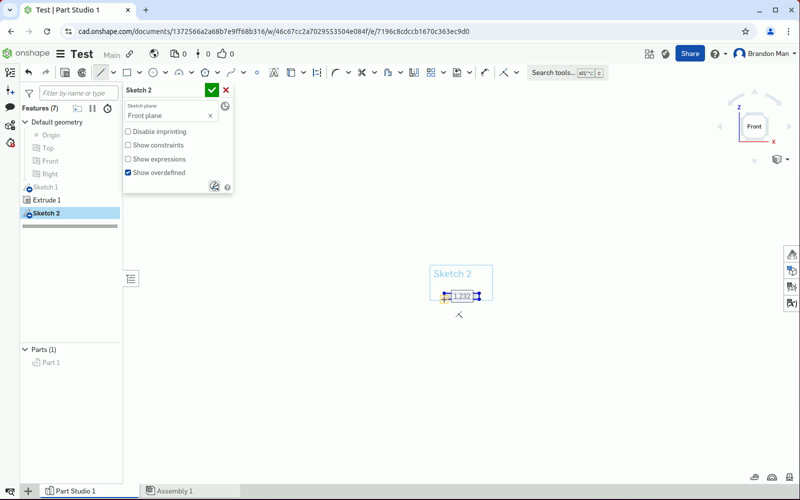
key(esc)
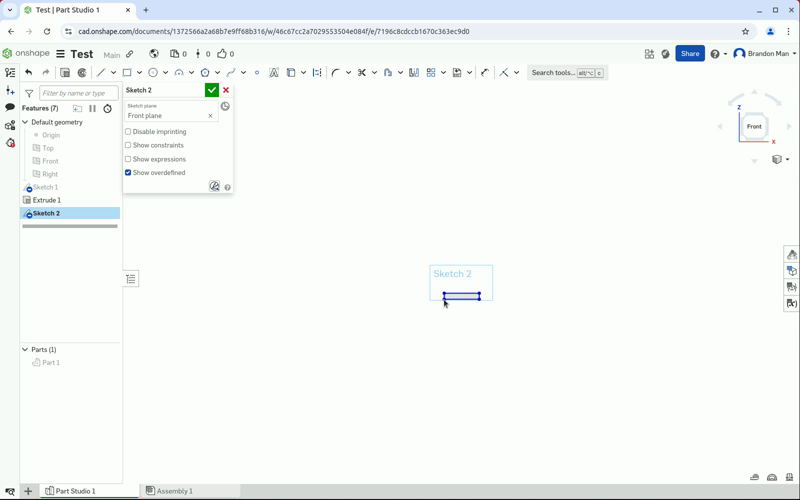
mouse_move(470, 297)
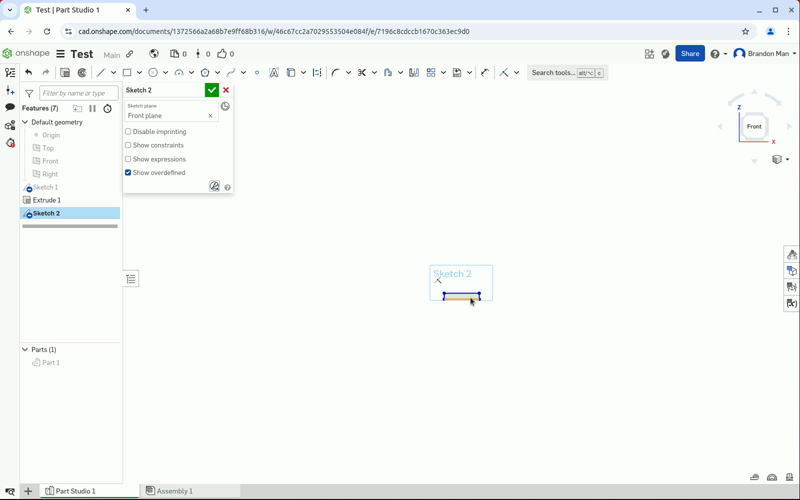
scroll(6)
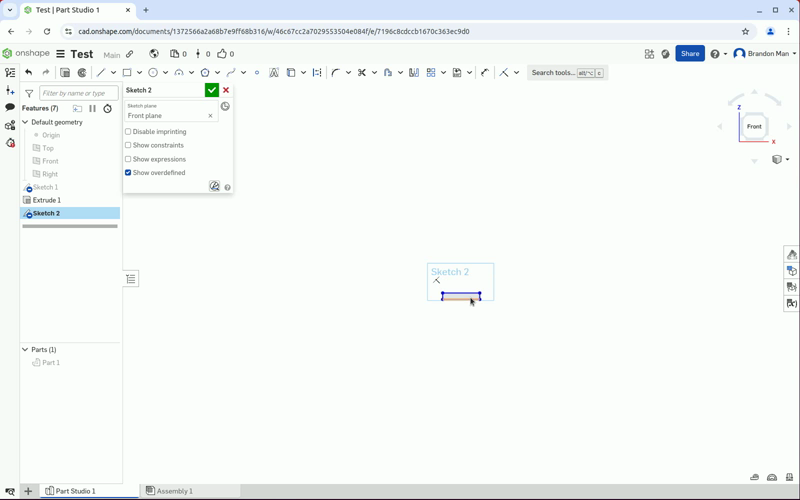
scroll(6)
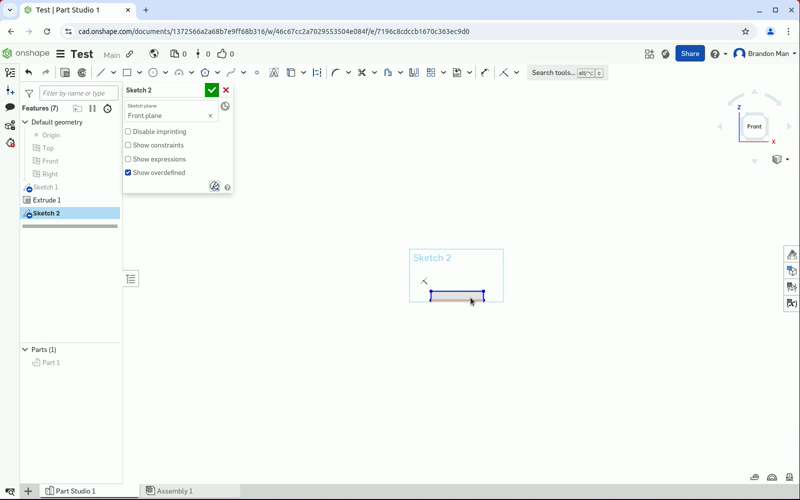
scroll(6)
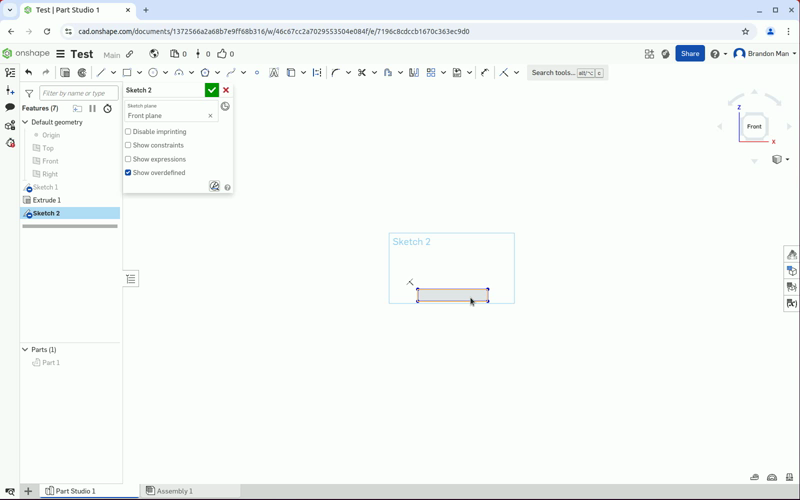
scroll(6)
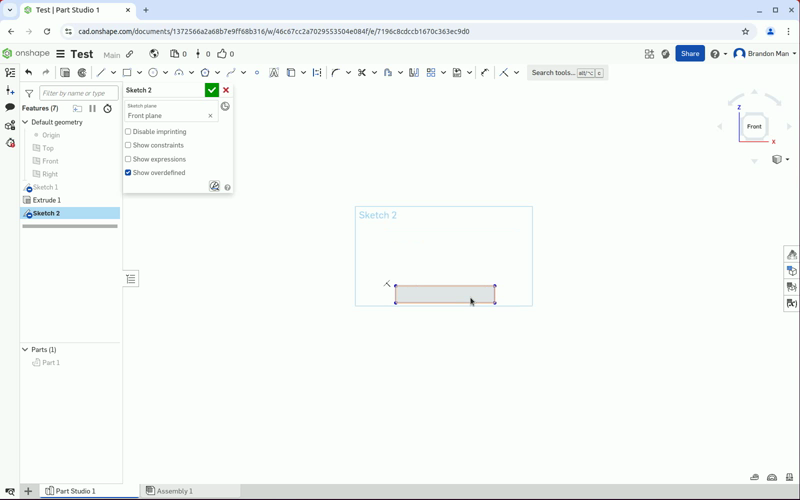
scroll(6)
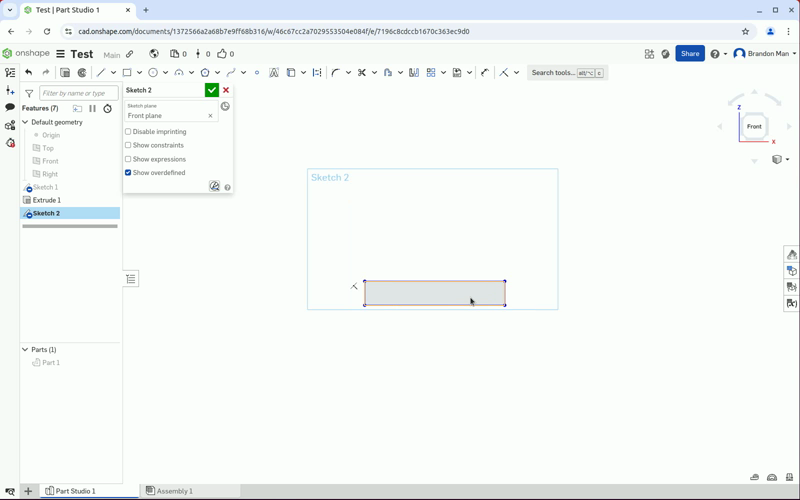
scroll(6)
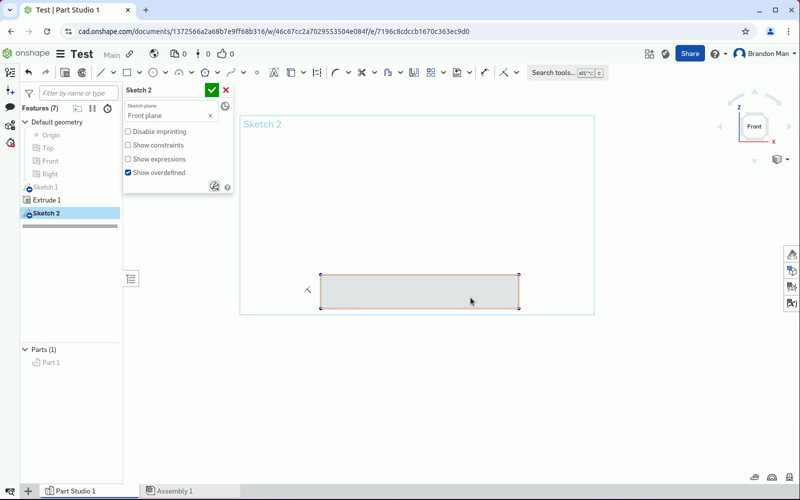
scroll(6)
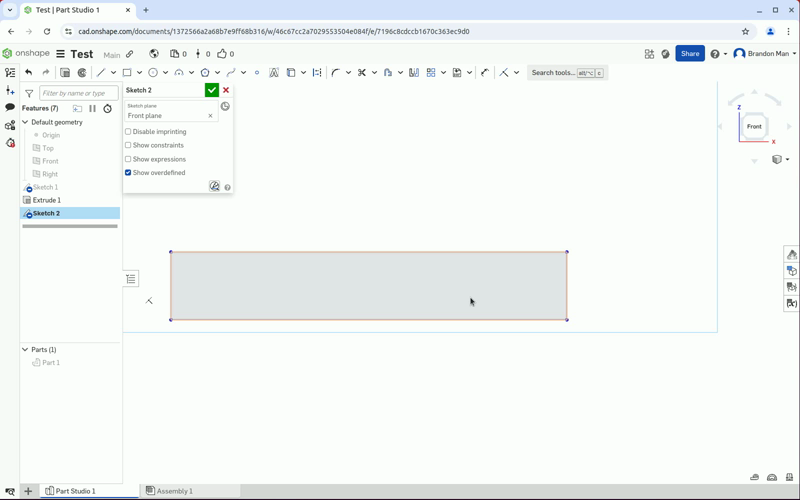
click(470, 297)
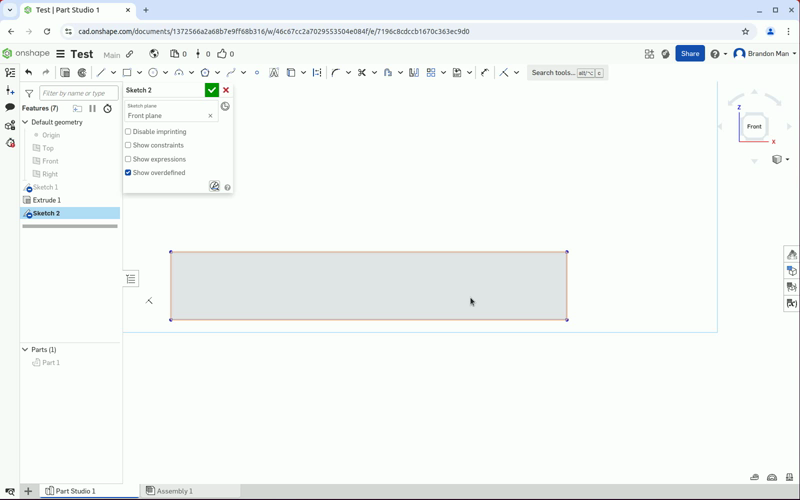
scroll(-6)
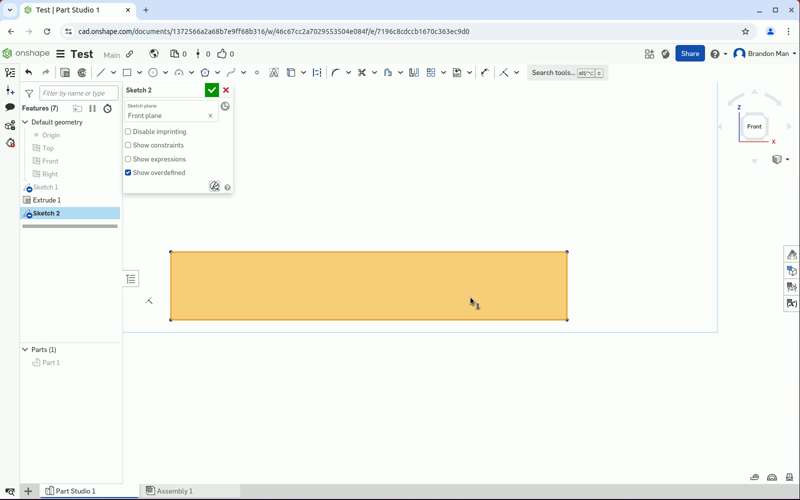
scroll(-6)
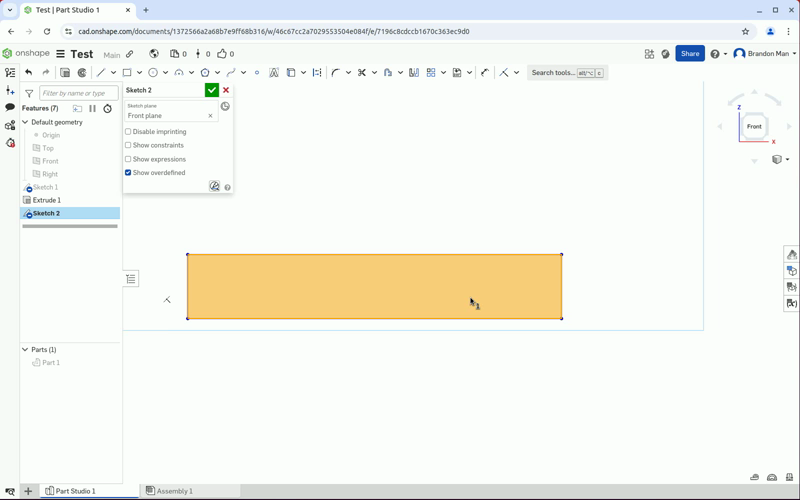
scroll(-6)
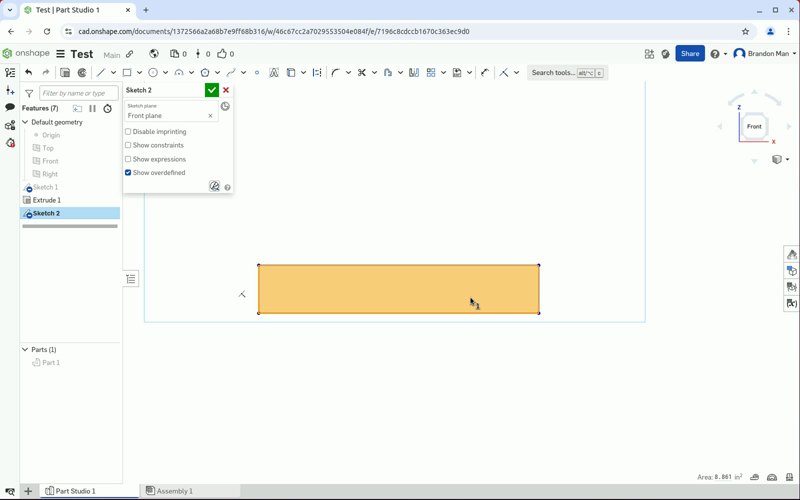
scroll(-6)
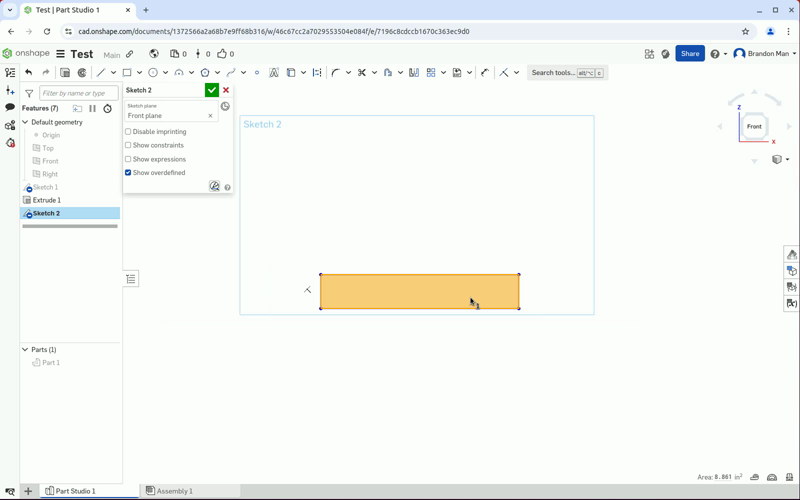
scroll(-6)
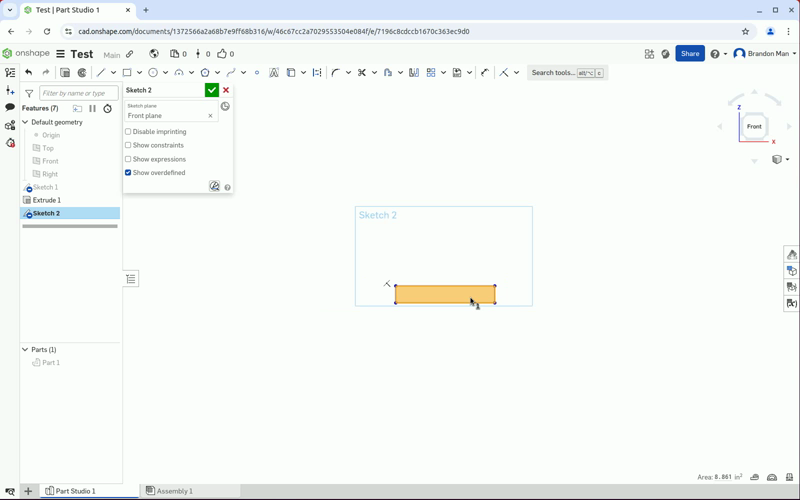
scroll(-6)
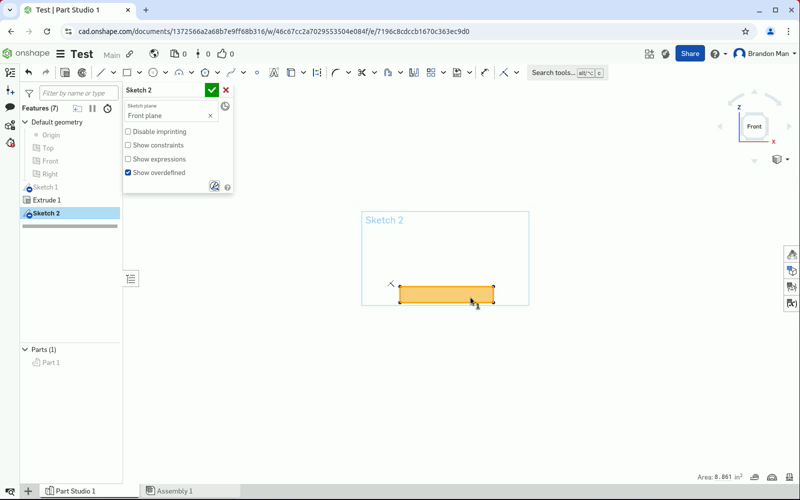
scroll(-6)
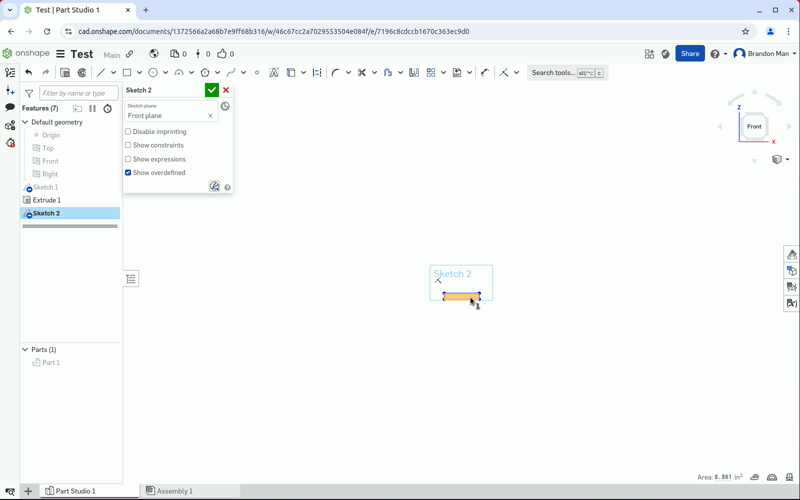
mouse_move(73, 352)
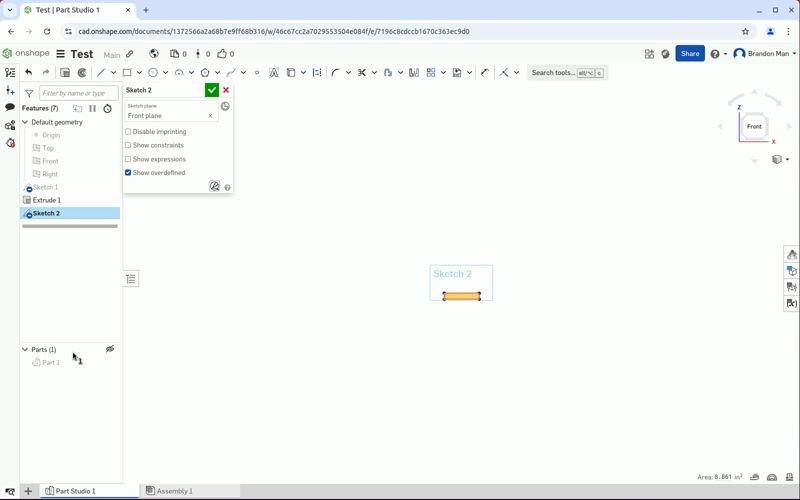
key(shift+y)
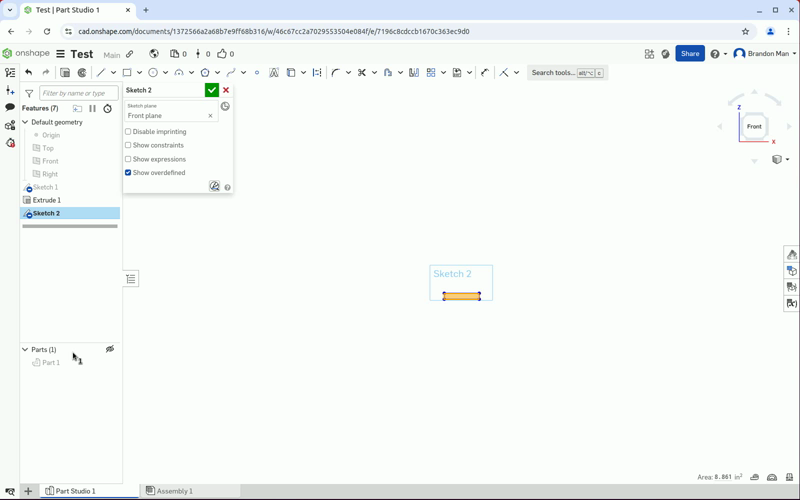
key(shift+e)
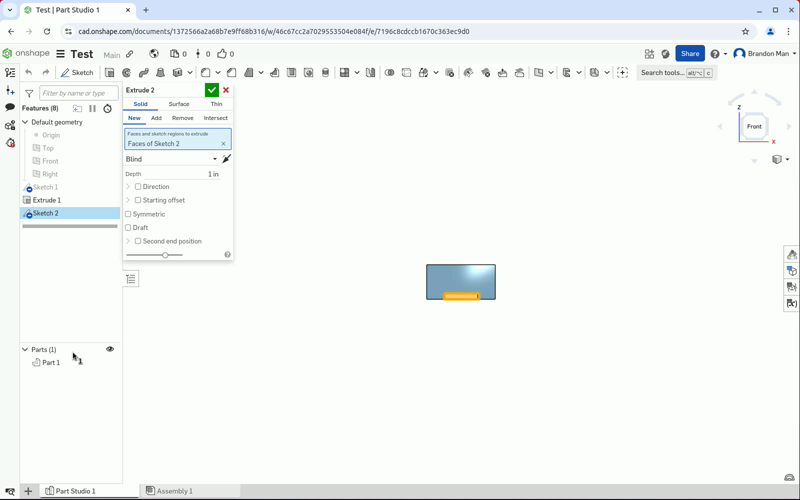
mouse_move(143, 106)
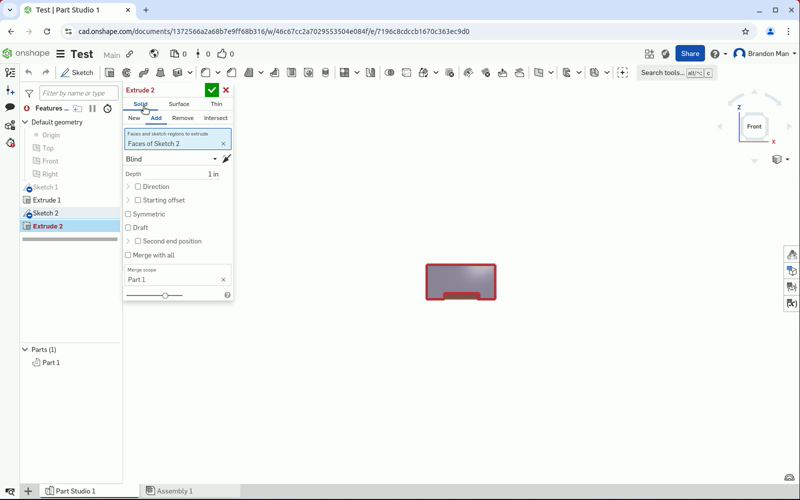
click(143, 106)
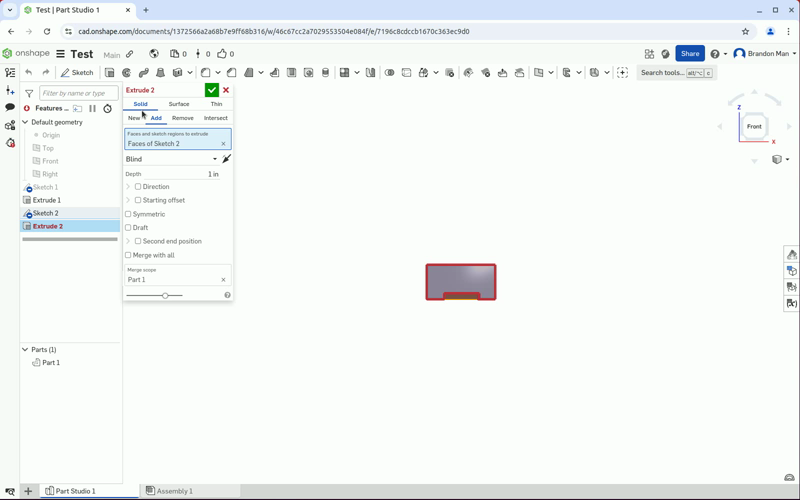
mouse_move(137, 120)
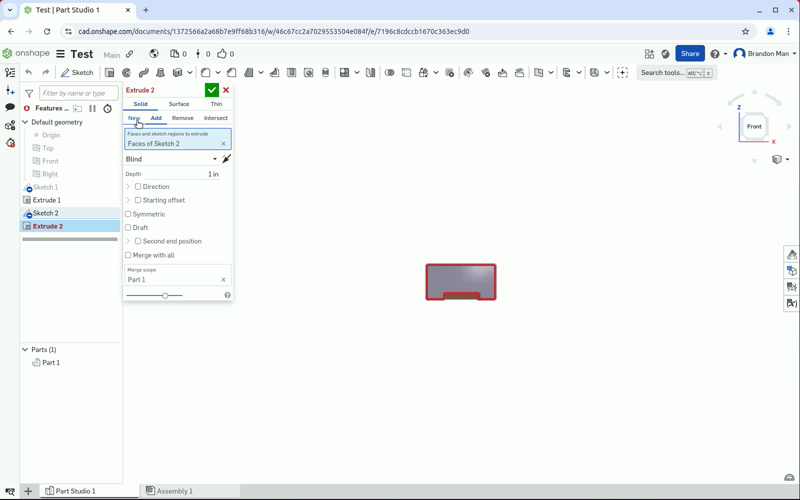
click(137, 120)
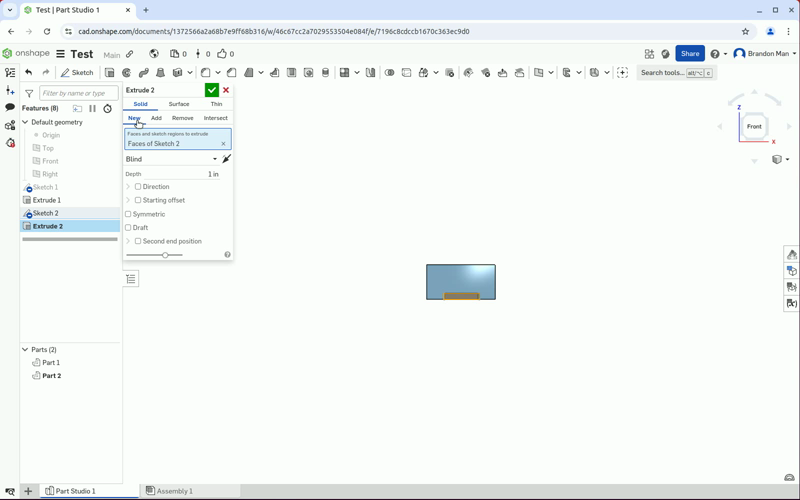
key(tab, 4)
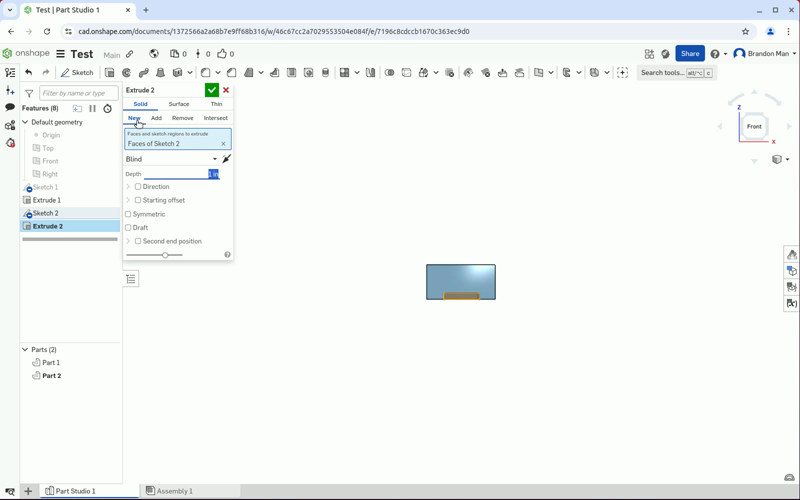
text(-23.108)
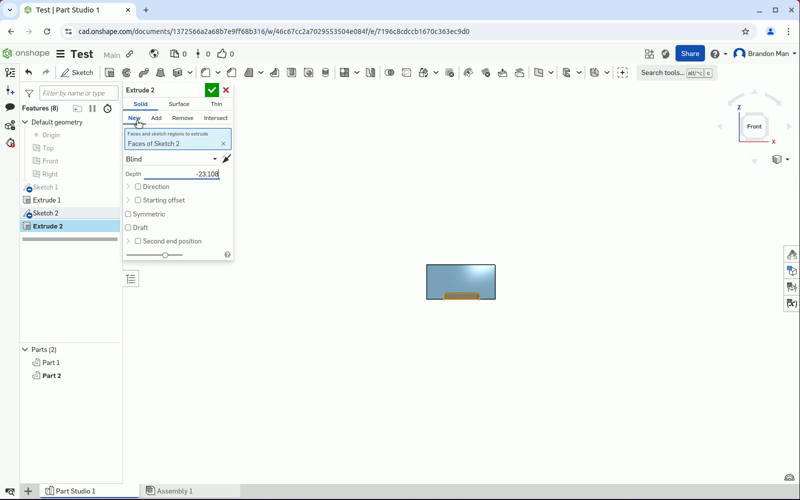
key(enter)
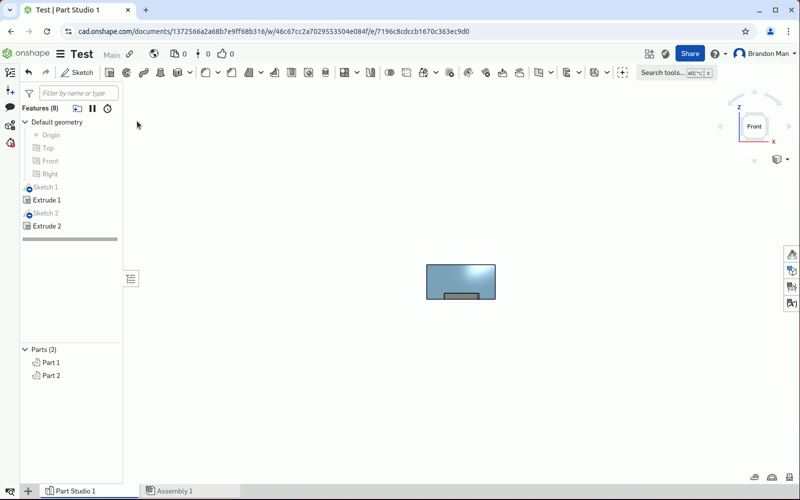
key(shift+h)
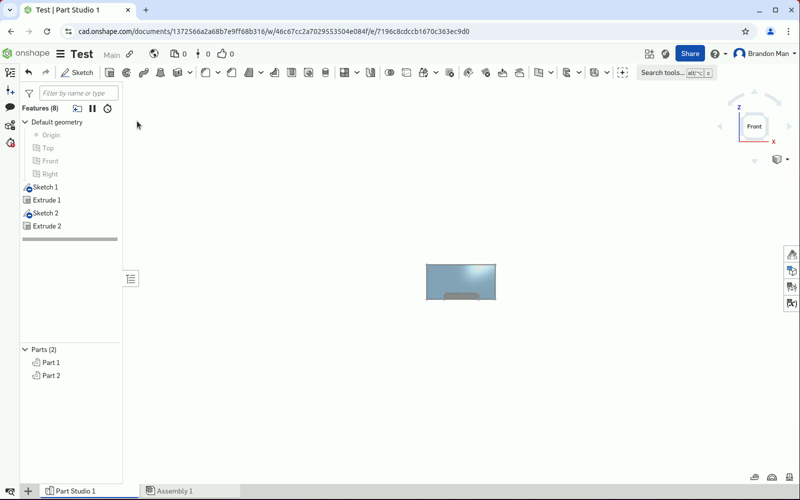
key(shift+h)
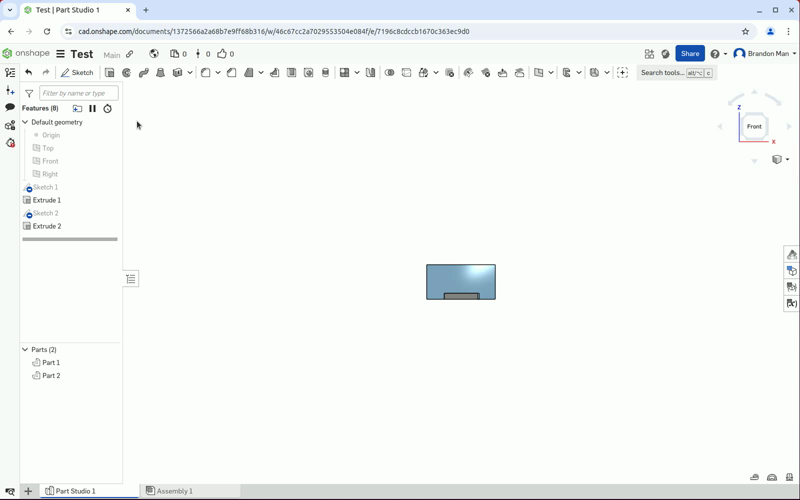
mouse_move(73, 189)
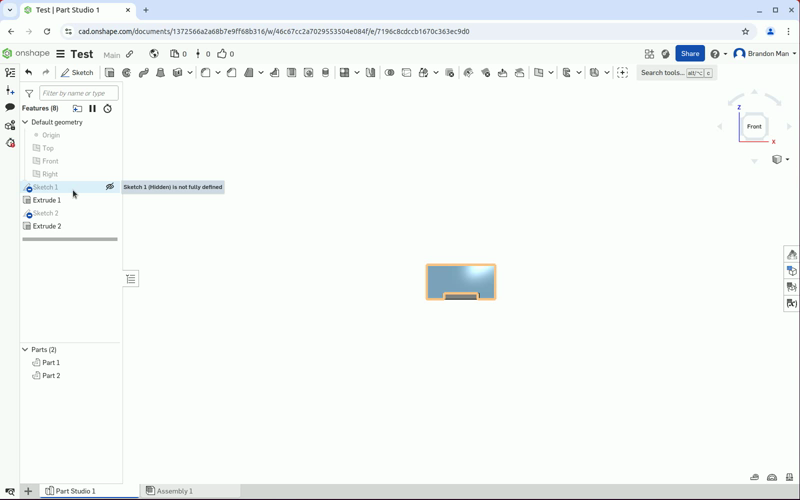
click(73, 189)
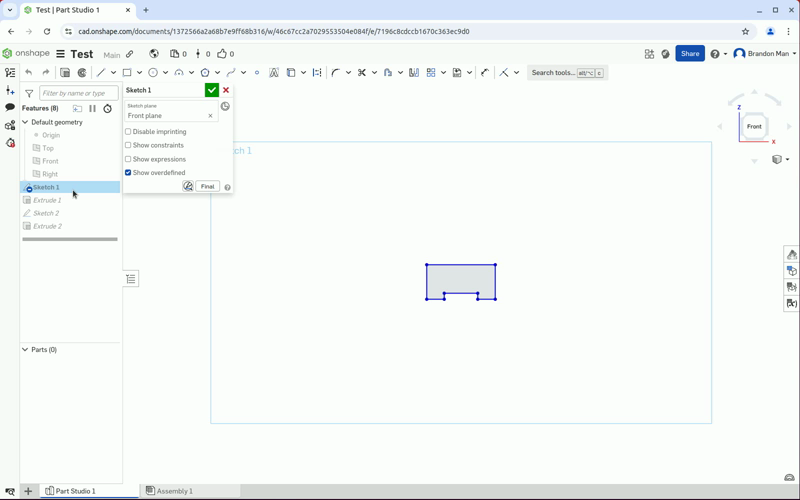
mouse_move(229, 92)
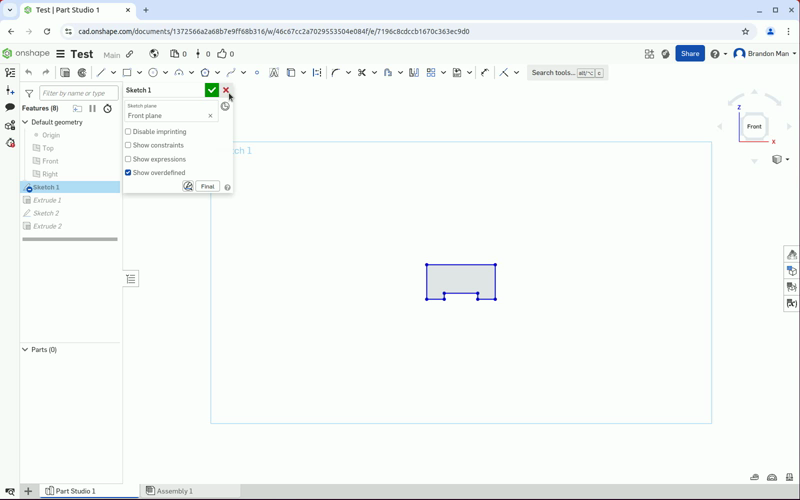
click(229, 92)
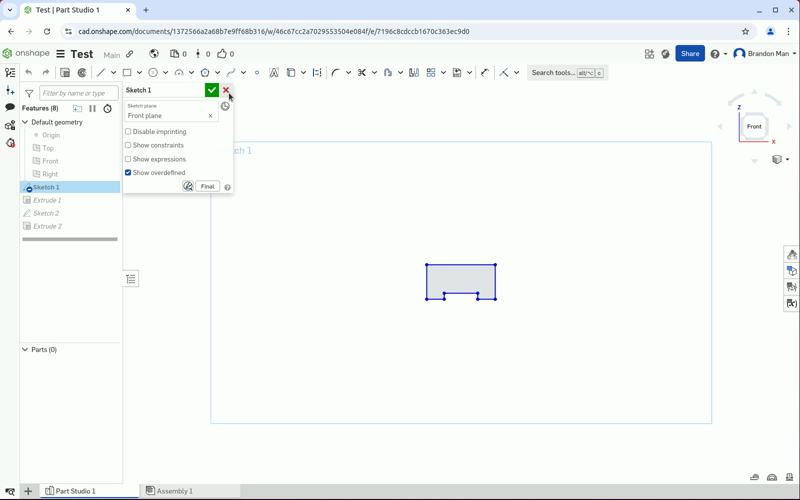
key(shift+s)
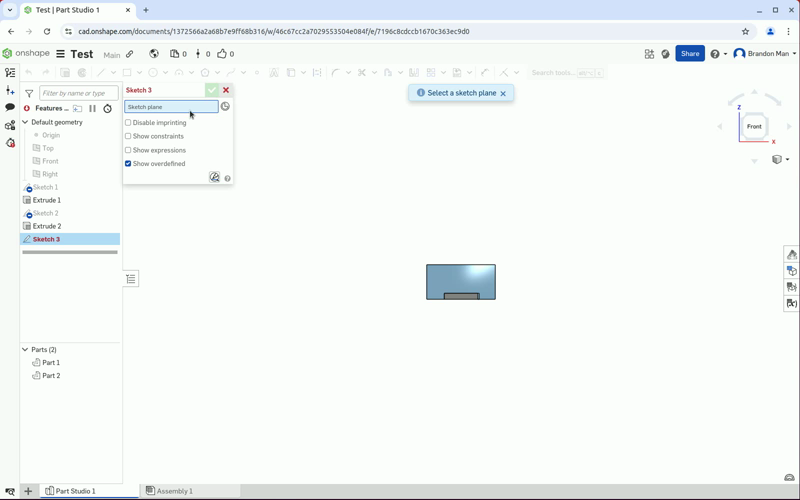
mouse_move(73, 163)
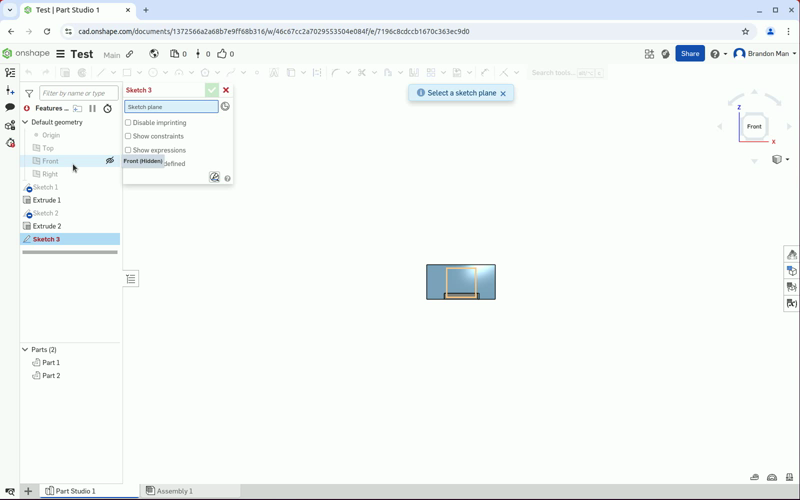
click(73, 163)
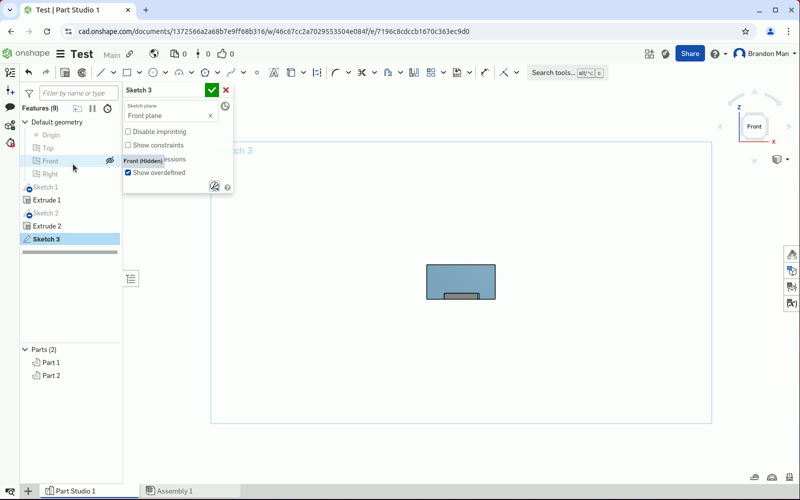
mouse_move(73, 352)
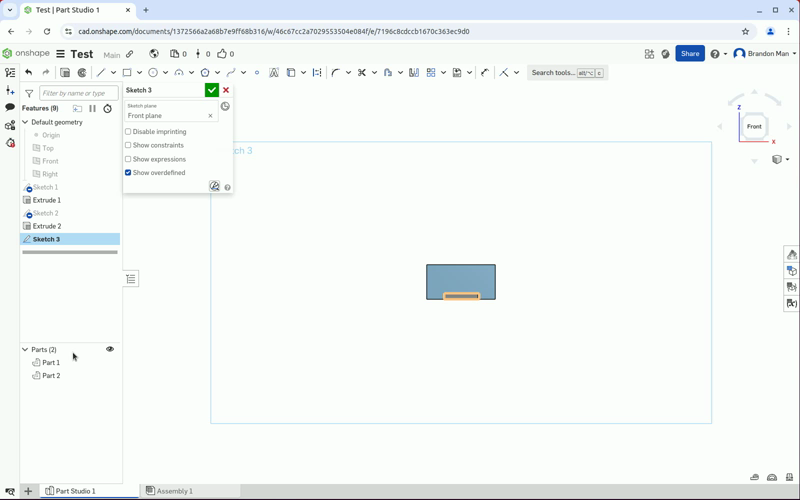
key(y)
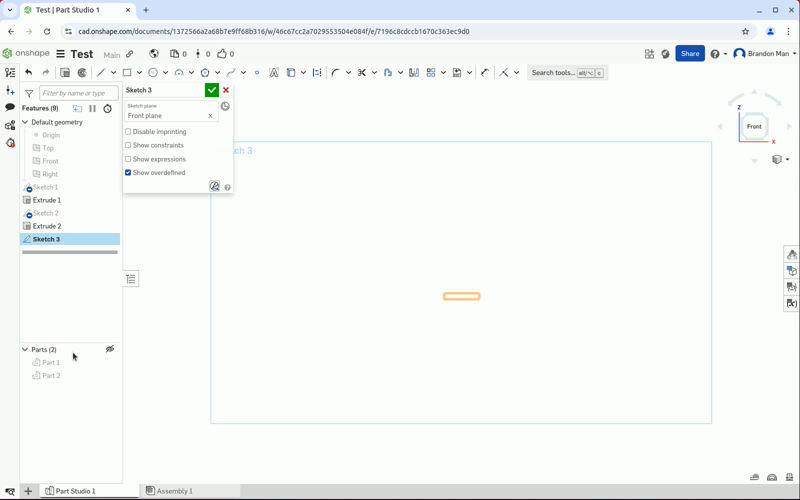
key(l)
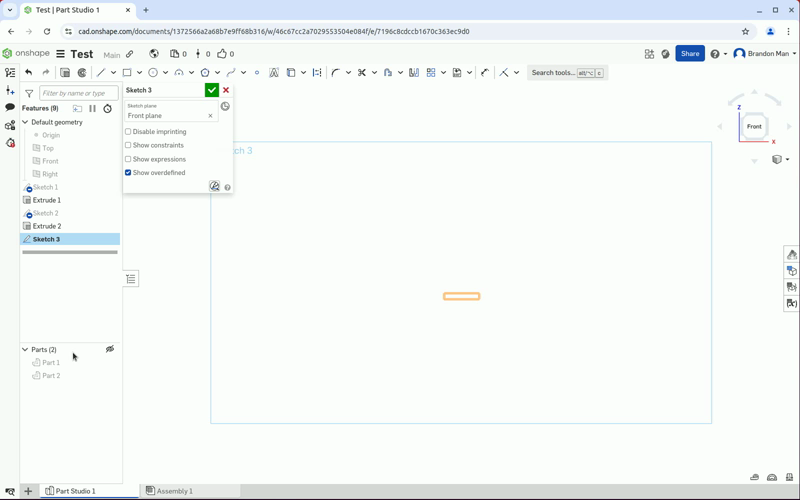
key_down(shift)
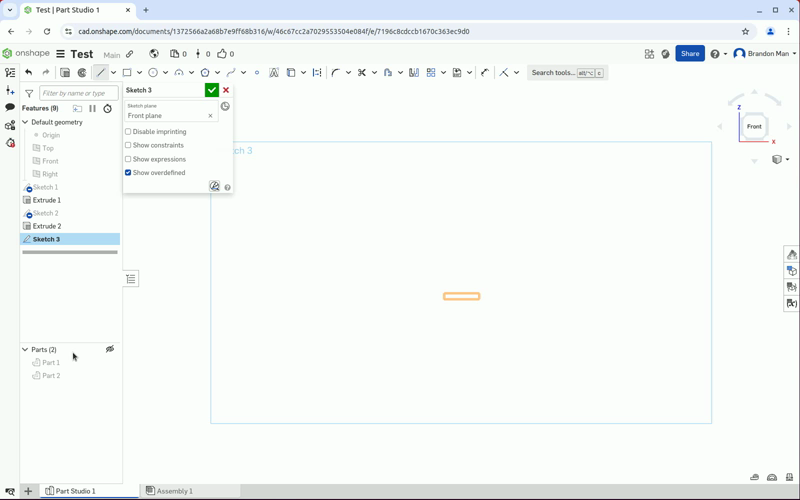
mouse_move(444, 305)
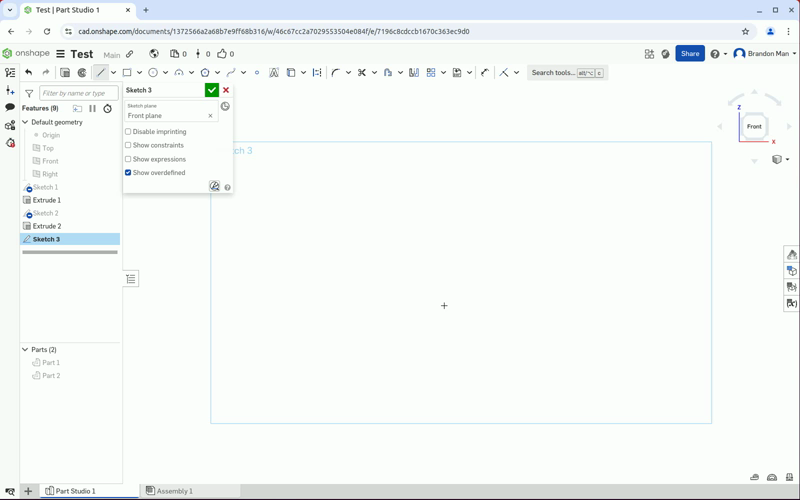
click(444, 305)
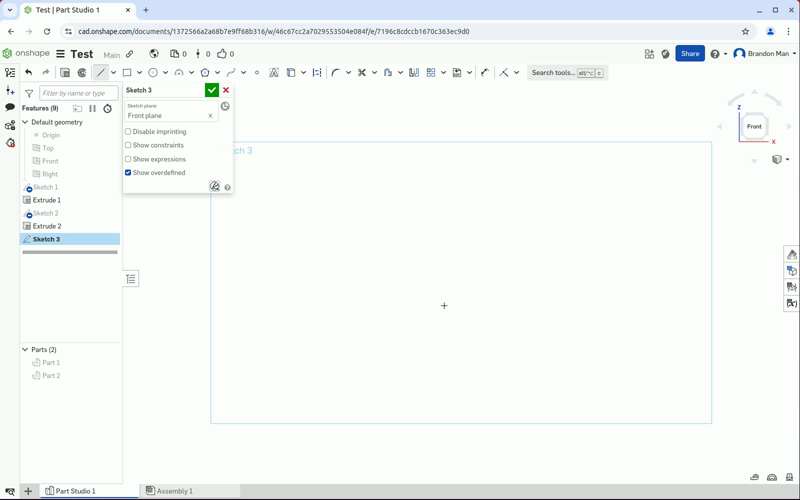
key_up(shift)
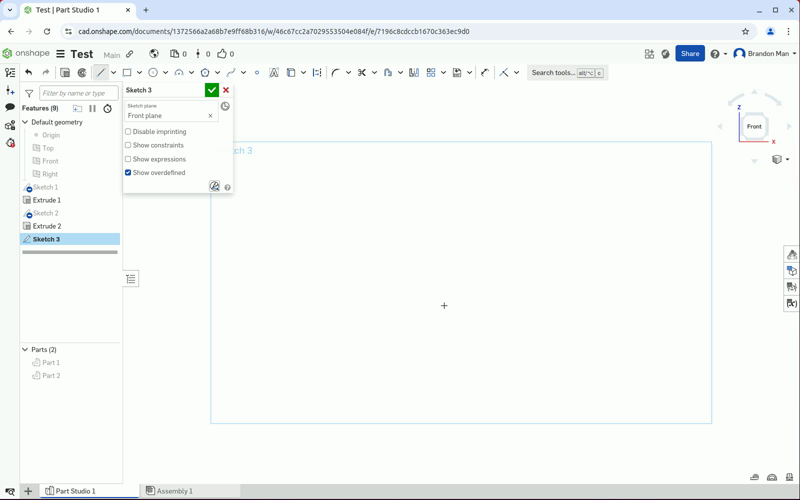
key_down(shift)
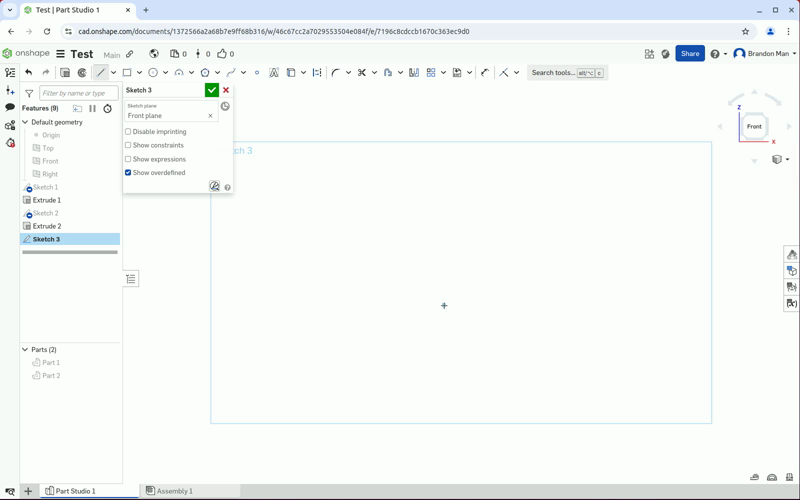
mouse_move(474, 305)
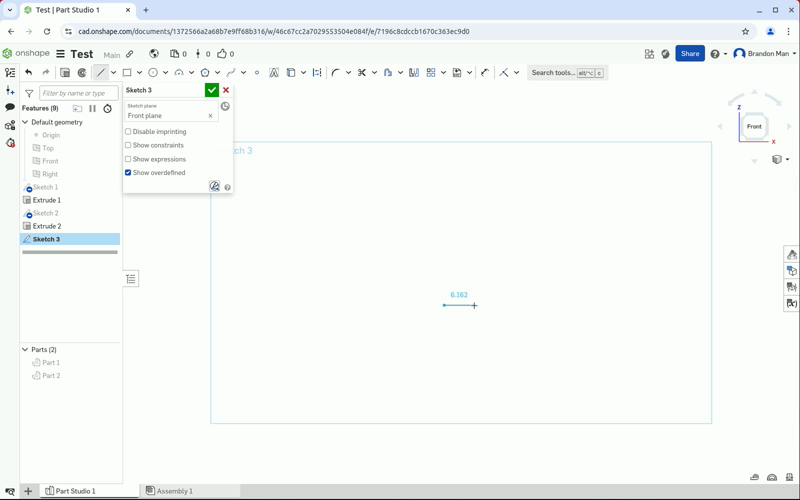
mouse_move(479, 305)
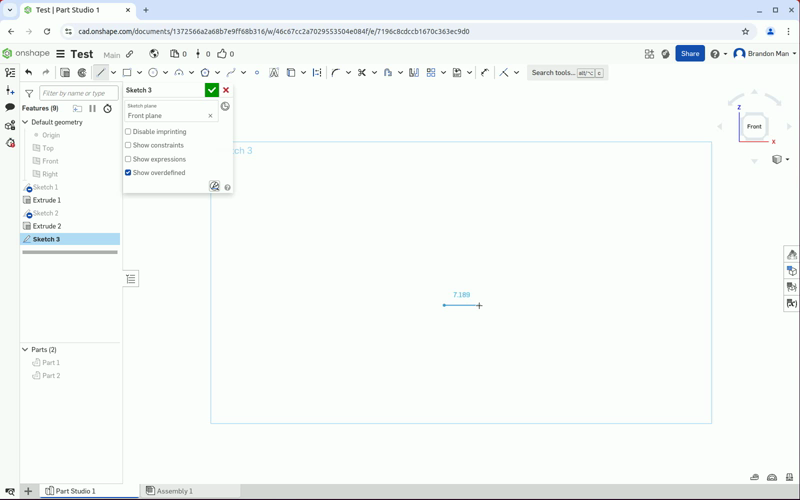
click(479, 305)
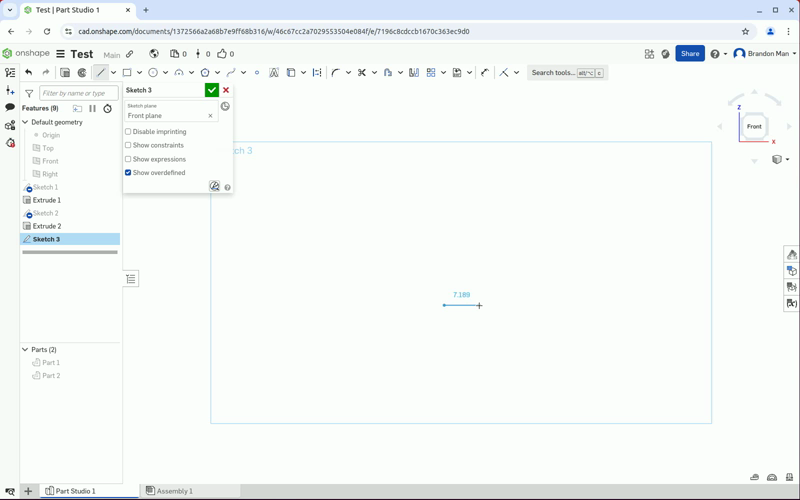
key_up(shift)
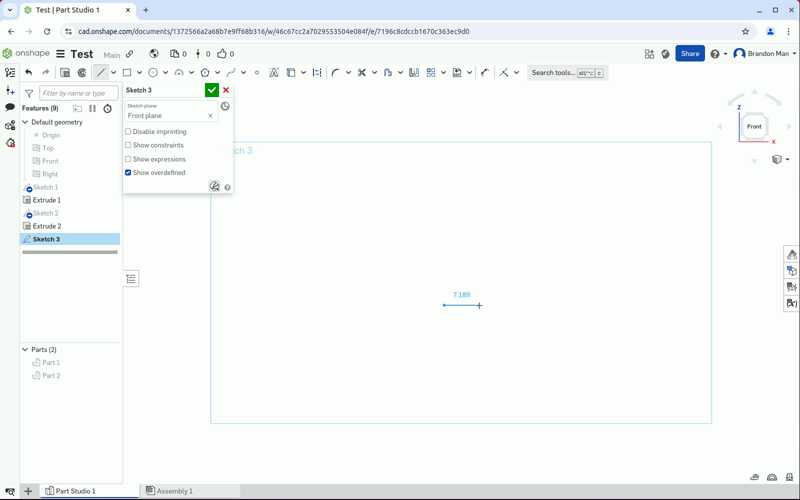
key_down(shift)
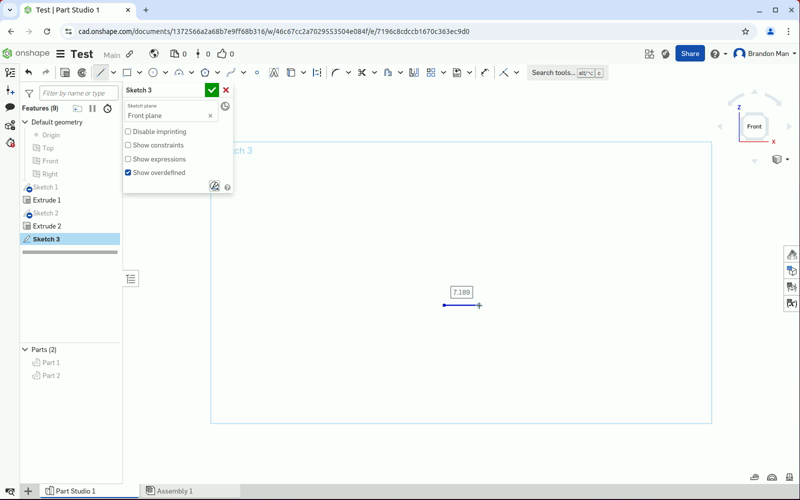
mouse_move(509, 305)
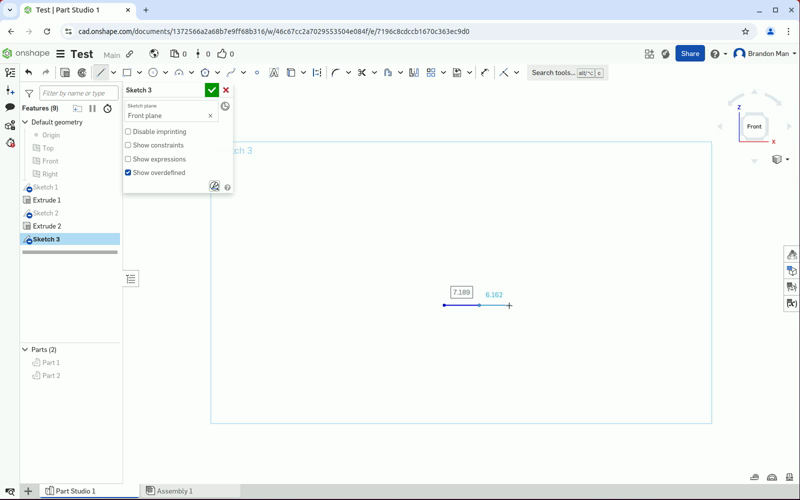
mouse_move(479, 299)
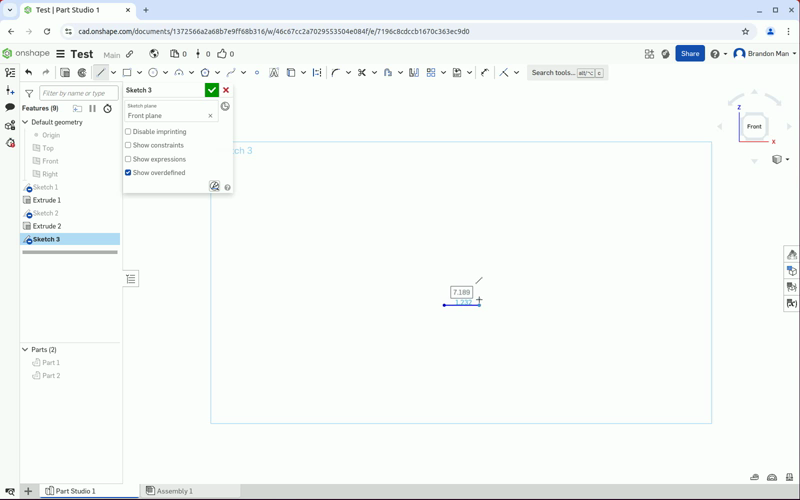
scroll(6)
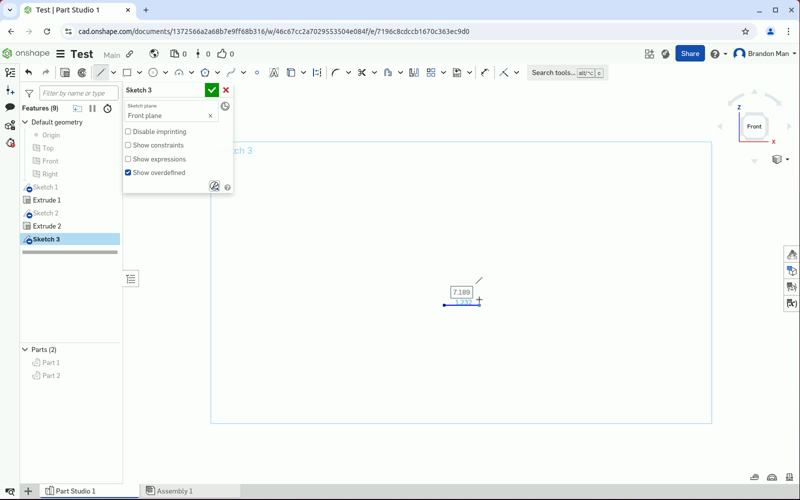
scroll(6)
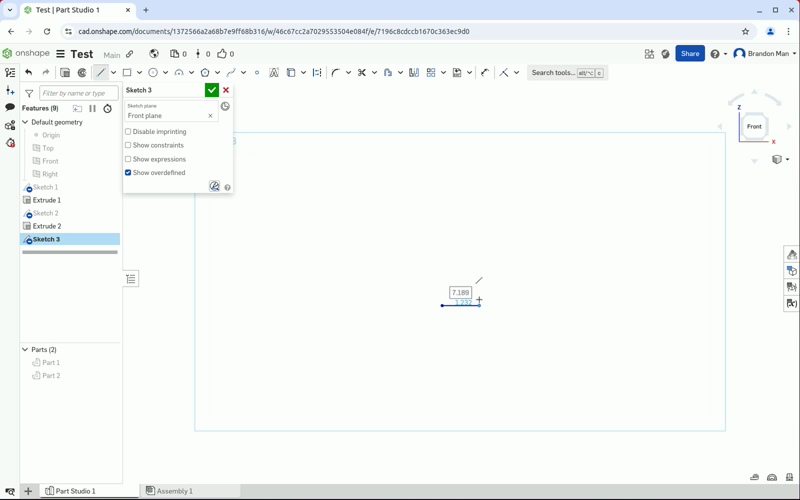
scroll(6)
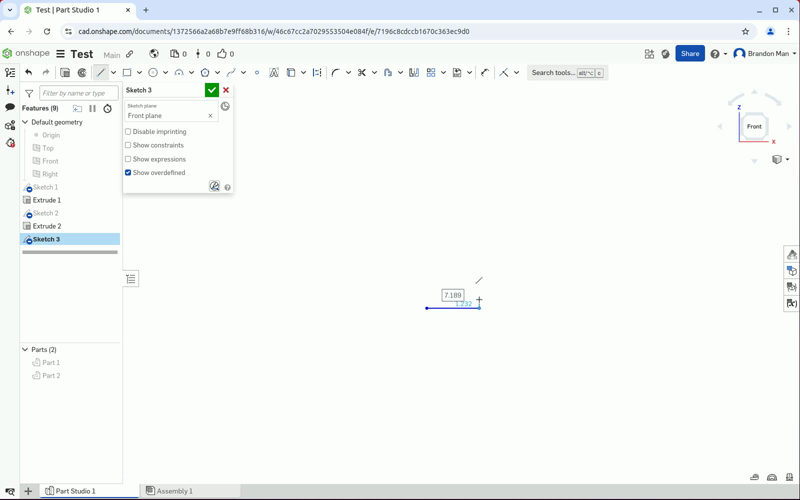
scroll(6)
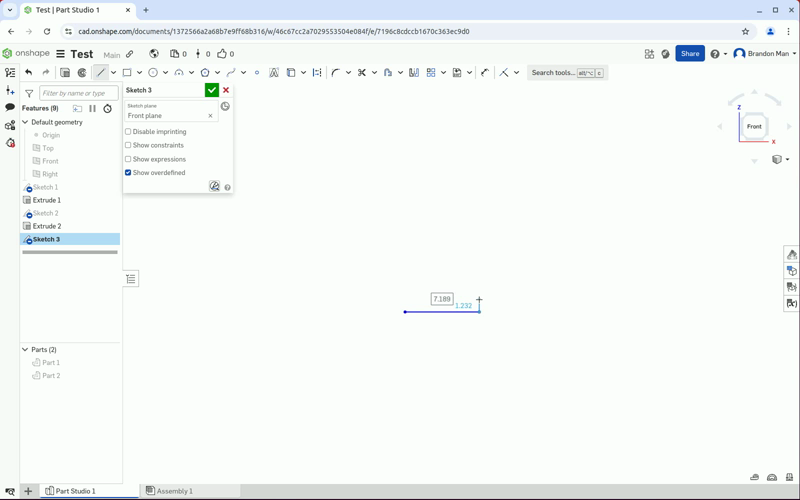
scroll(6)
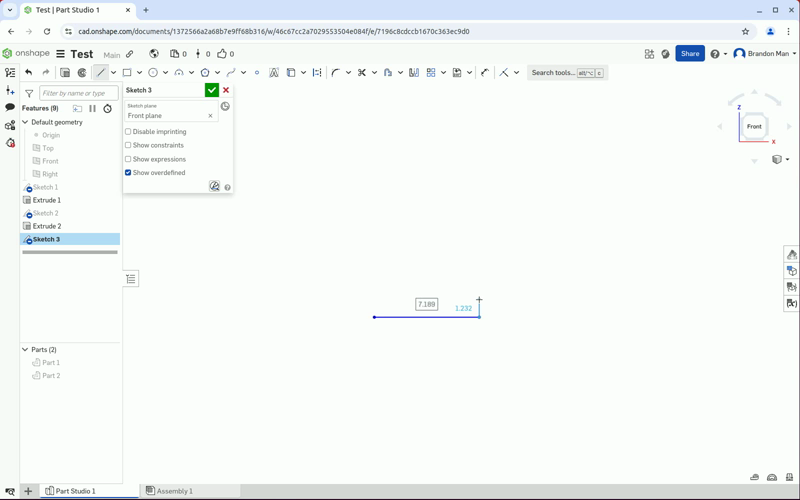
scroll(6)
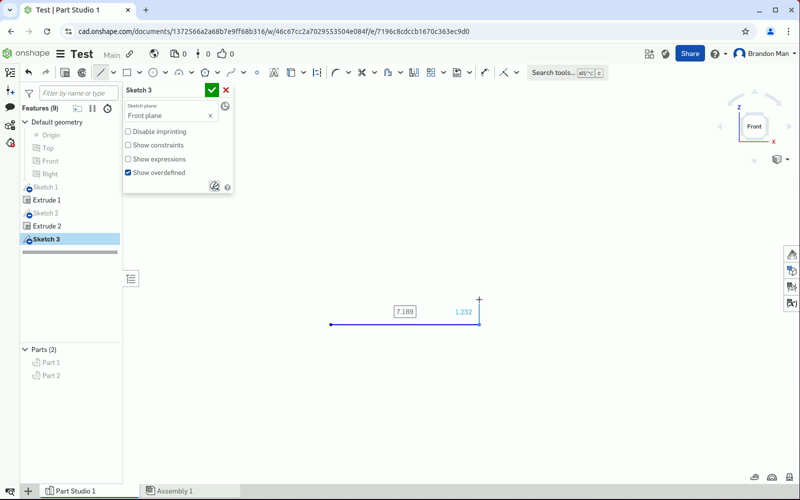
scroll(6)
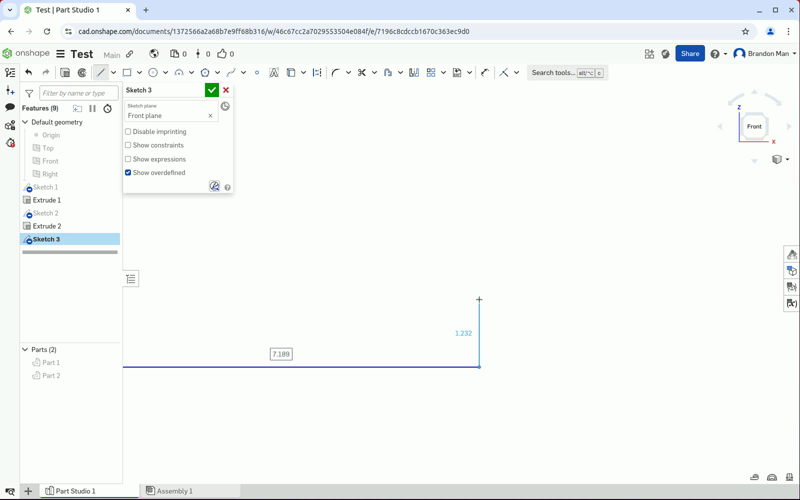
click(479, 299)
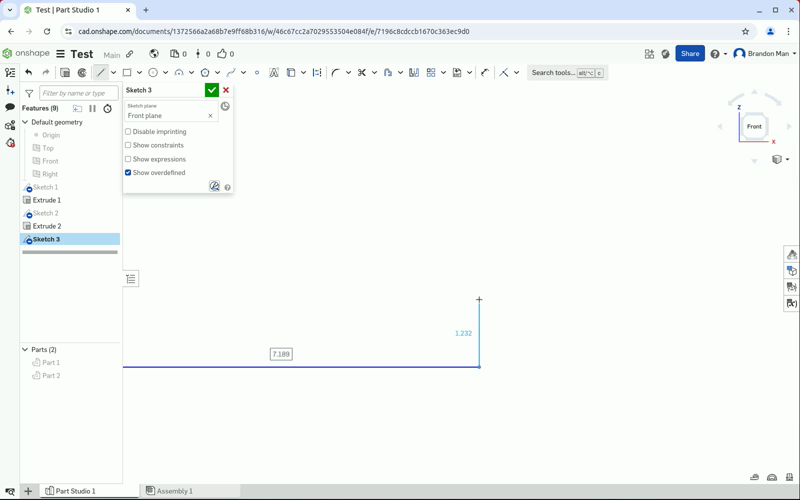
scroll(-6)
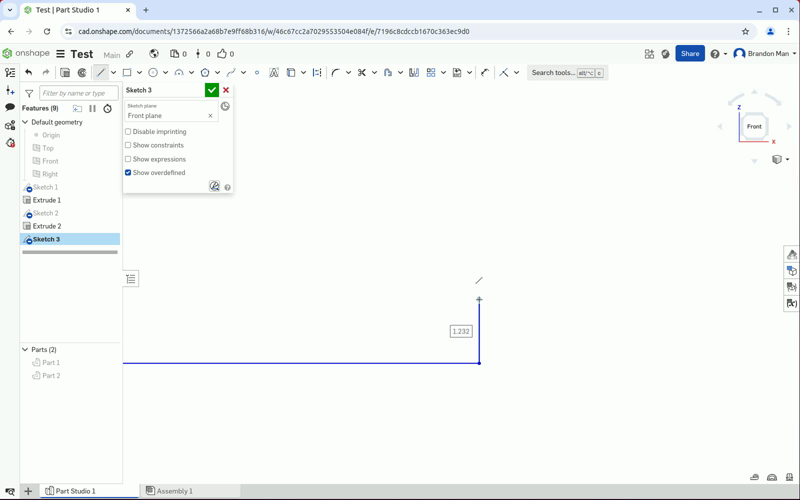
scroll(-6)
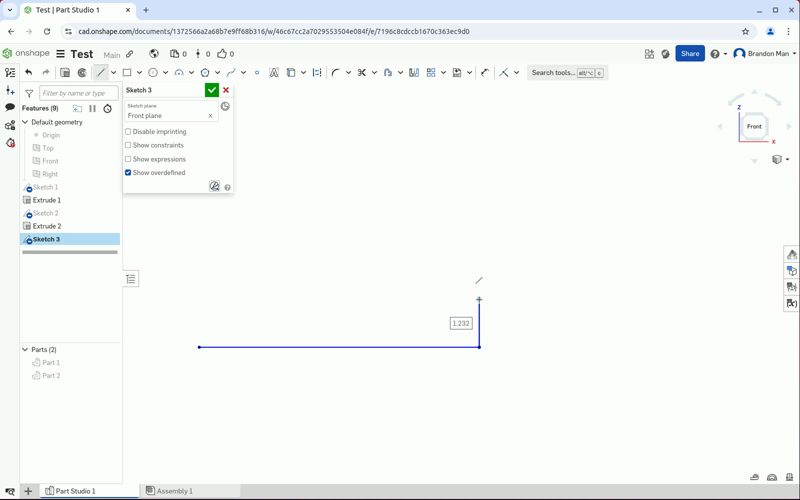
scroll(-6)
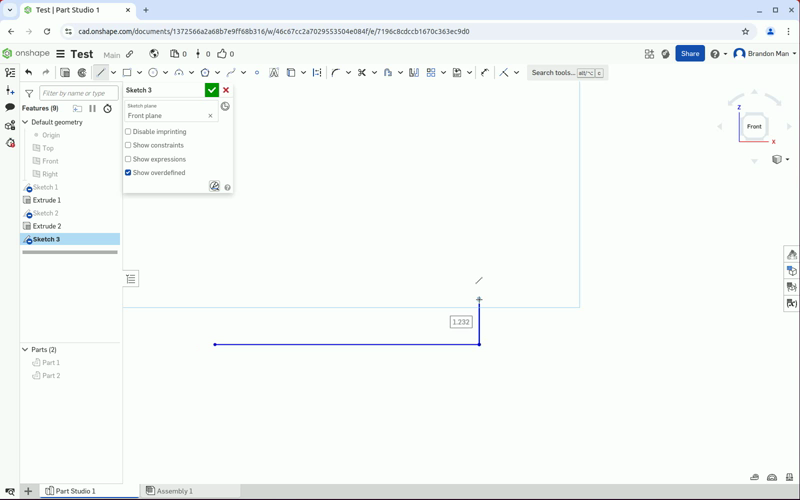
scroll(-6)
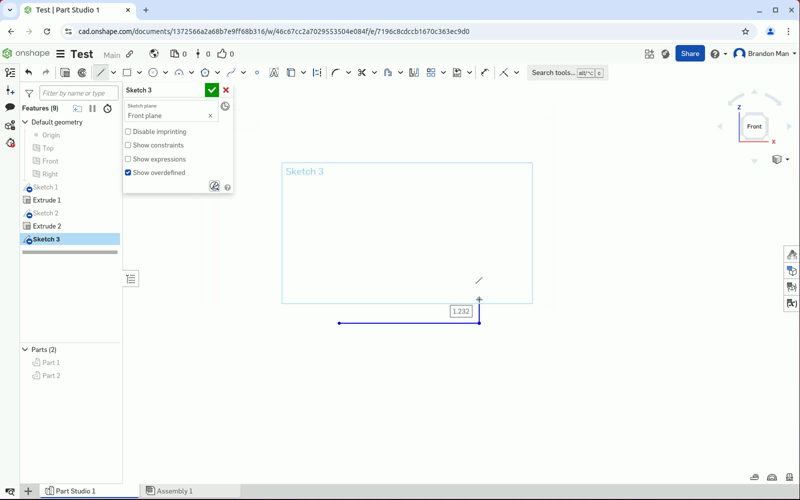
scroll(-6)
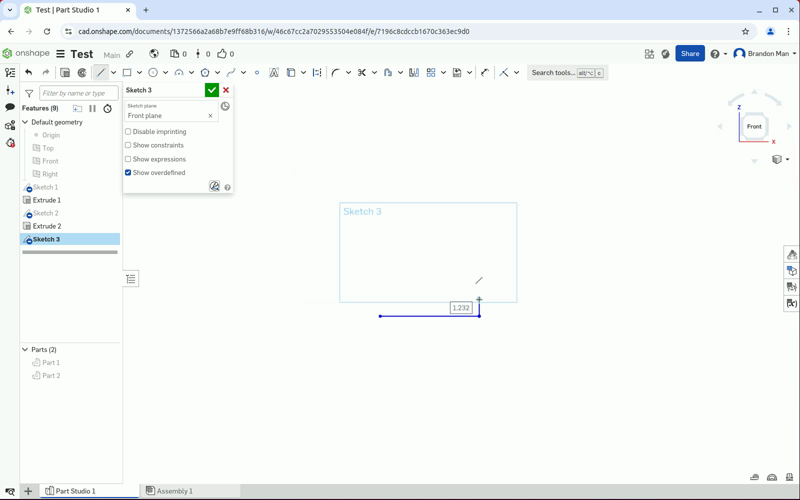
scroll(-6)
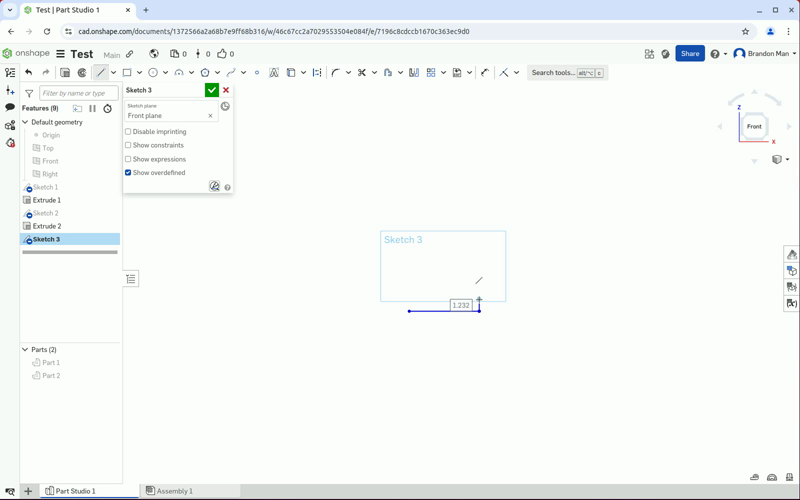
scroll(-6)
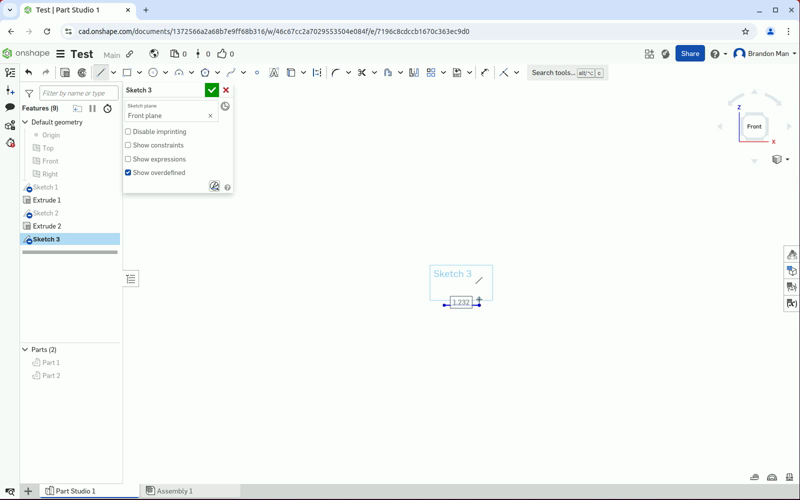
key_up(shift)
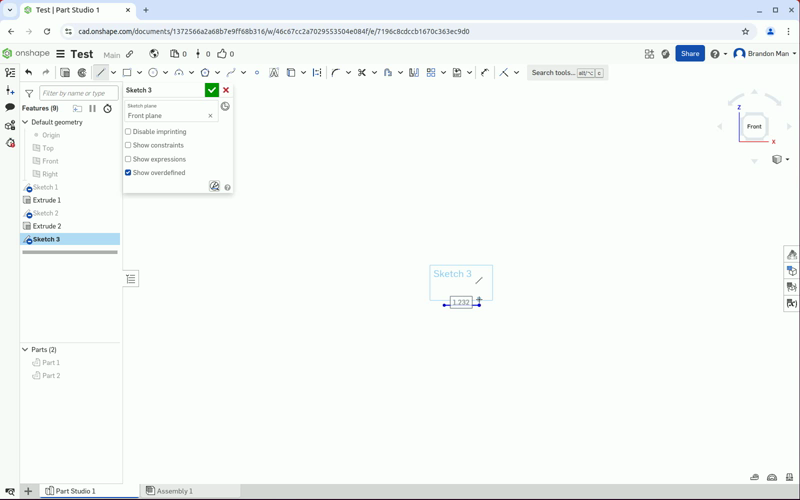
key_down(shift)
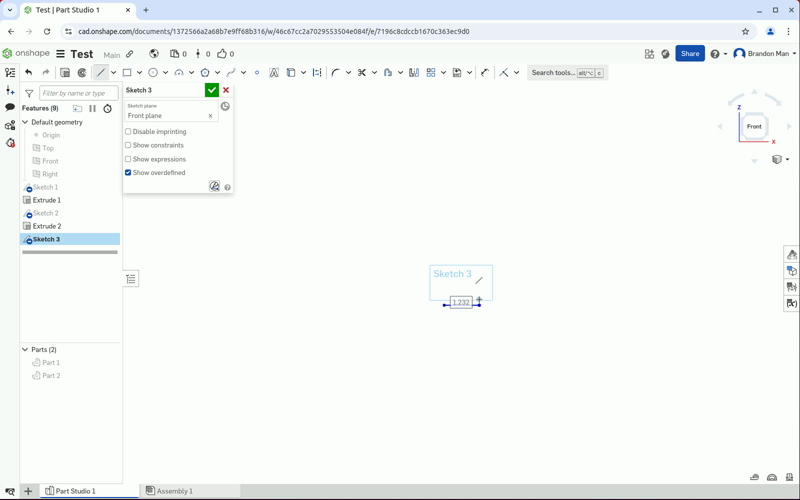
mouse_move(509, 299)
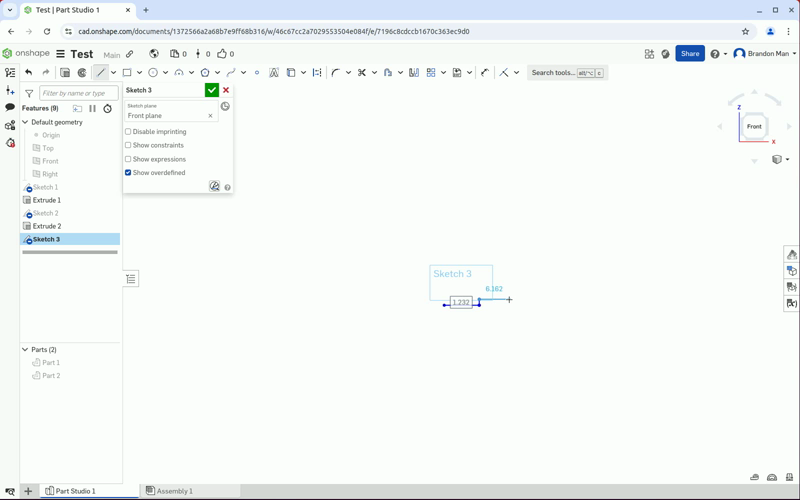
mouse_move(444, 299)
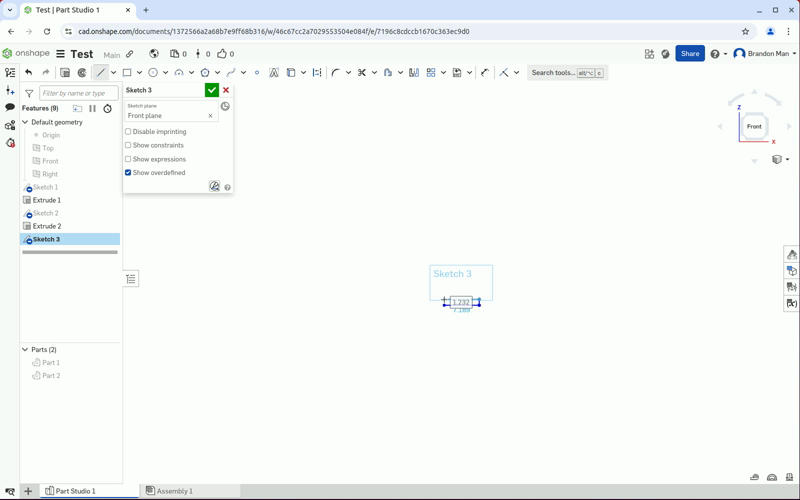
click(444, 299)
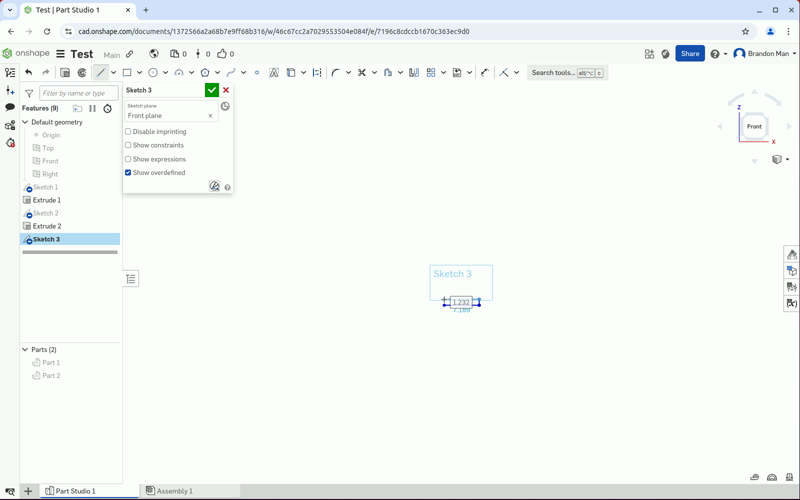
key_up(shift)
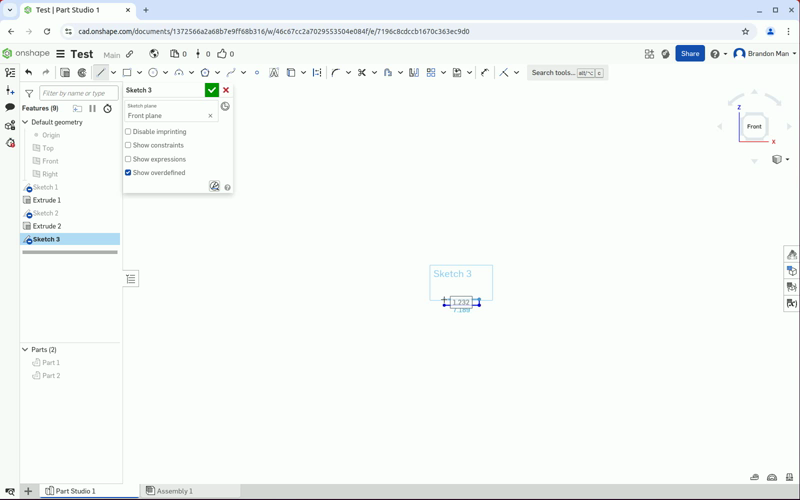
mouse_move(474, 299)
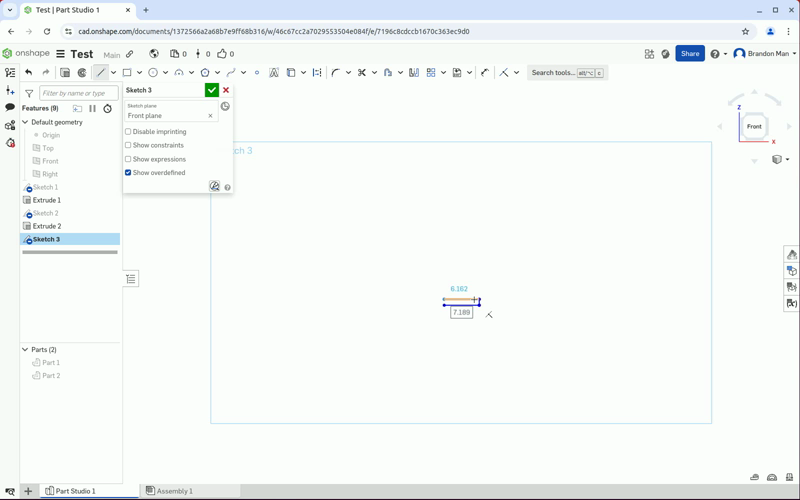
key_down(shift)
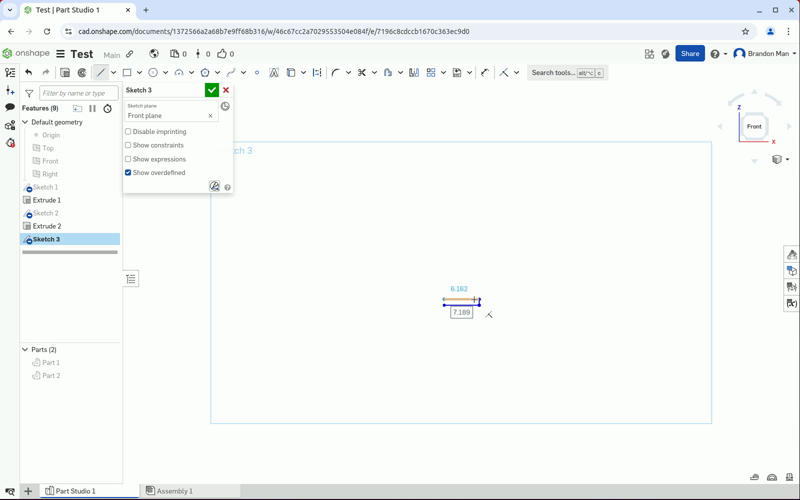
mouse_move(444, 305)
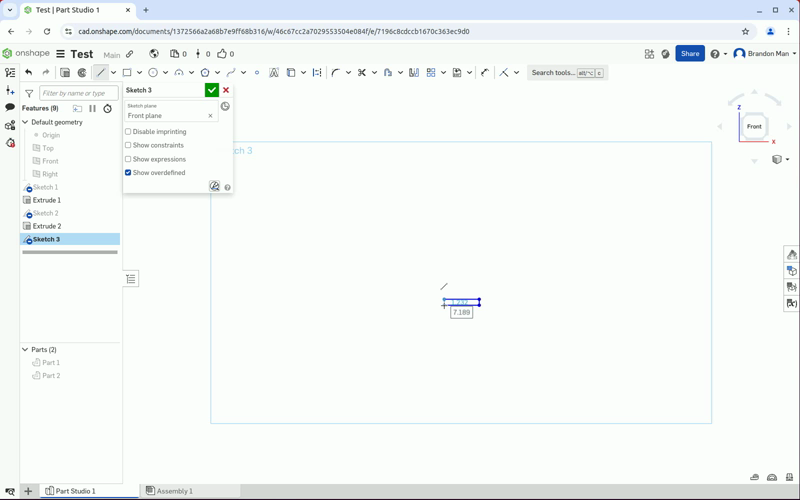
scroll(6)
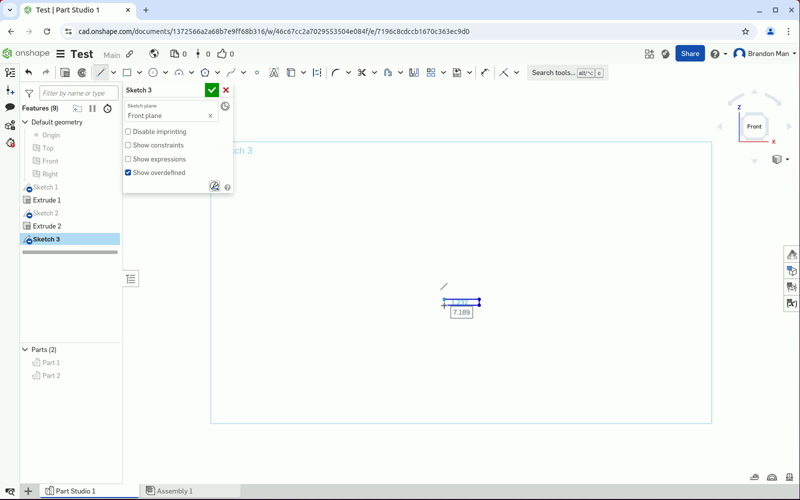
scroll(6)
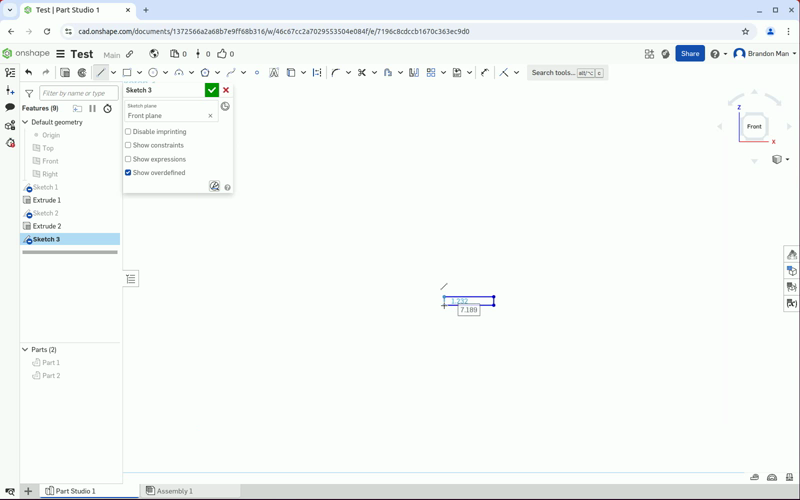
scroll(6)
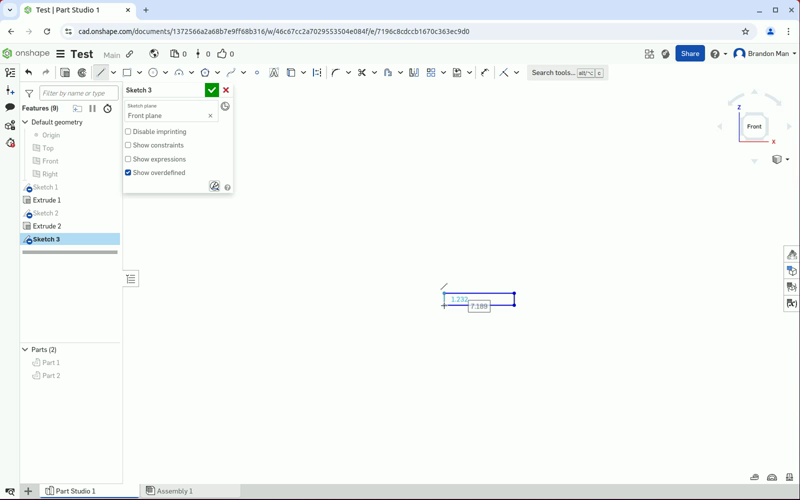
scroll(6)
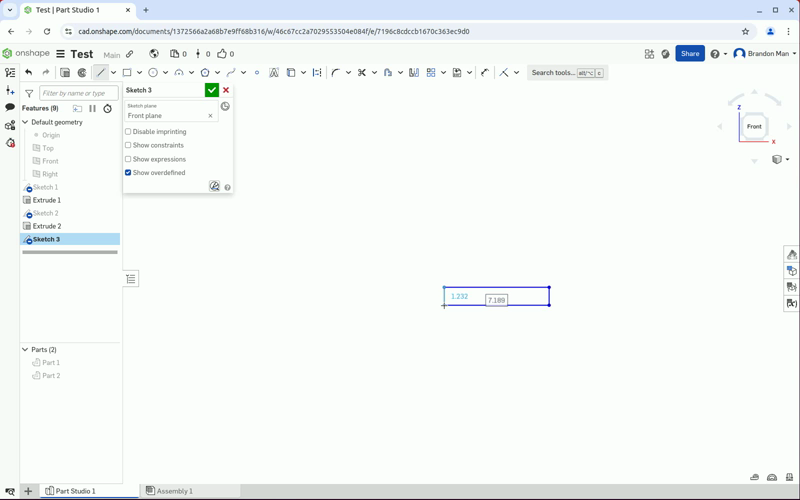
scroll(6)
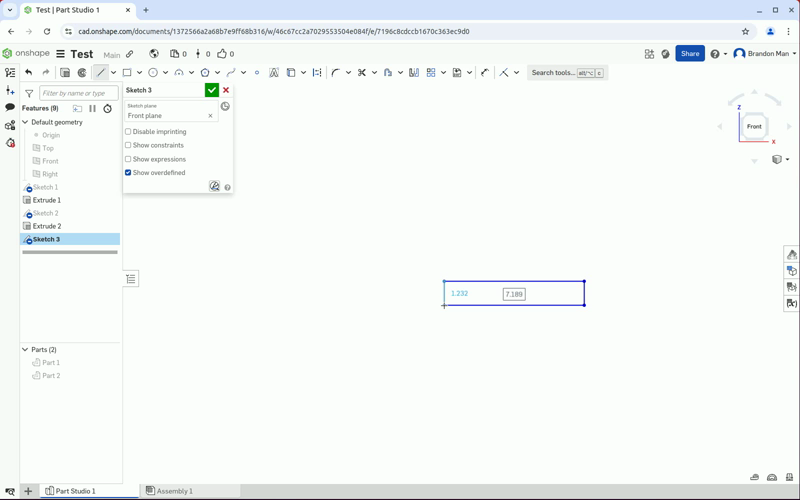
scroll(6)
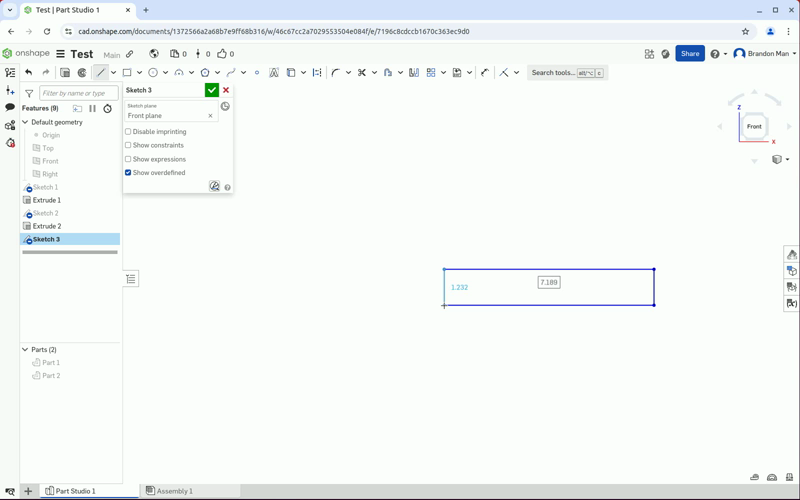
scroll(6)
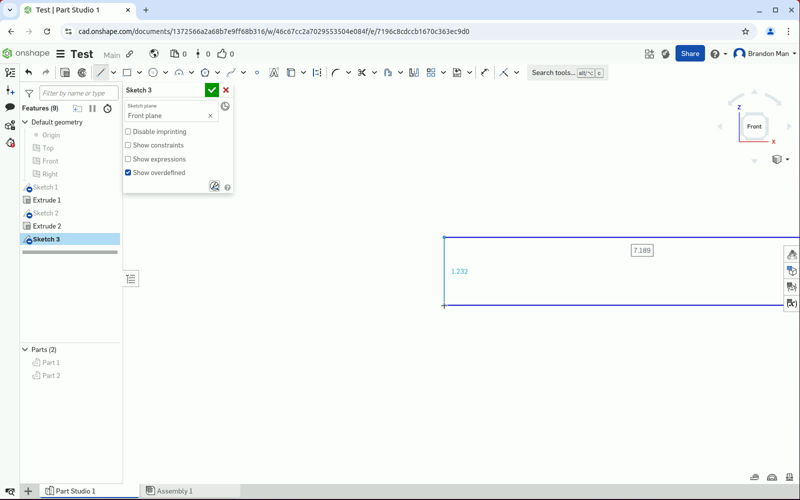
key_up(shift)
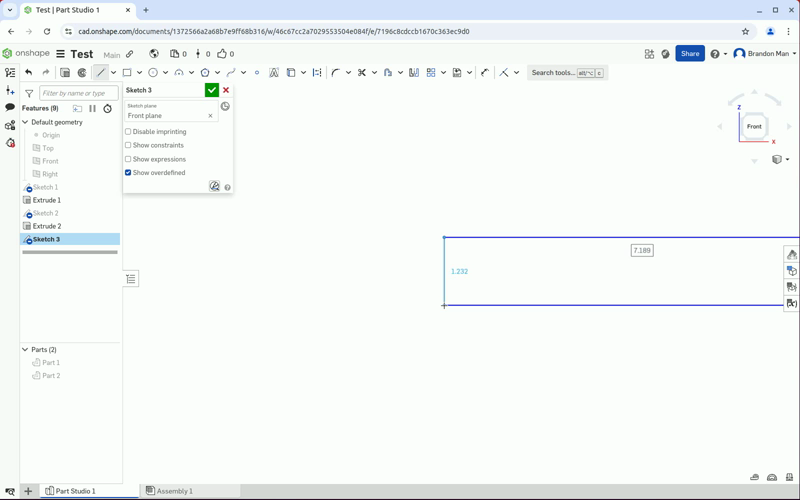
click(444, 305)
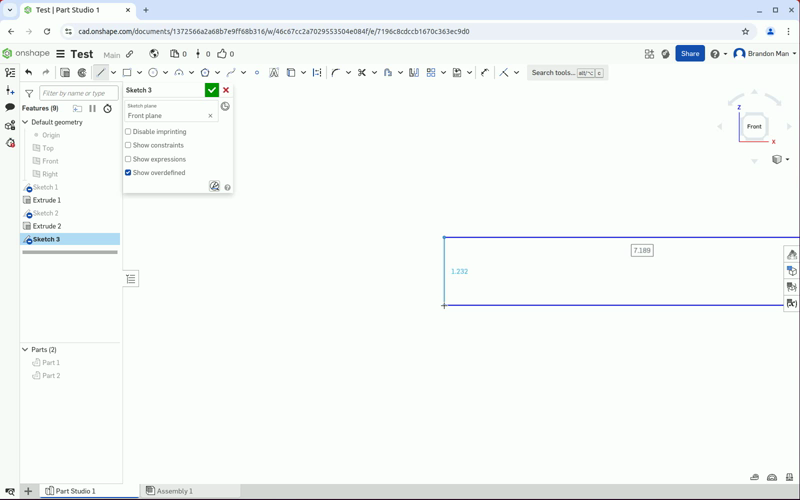
scroll(-6)
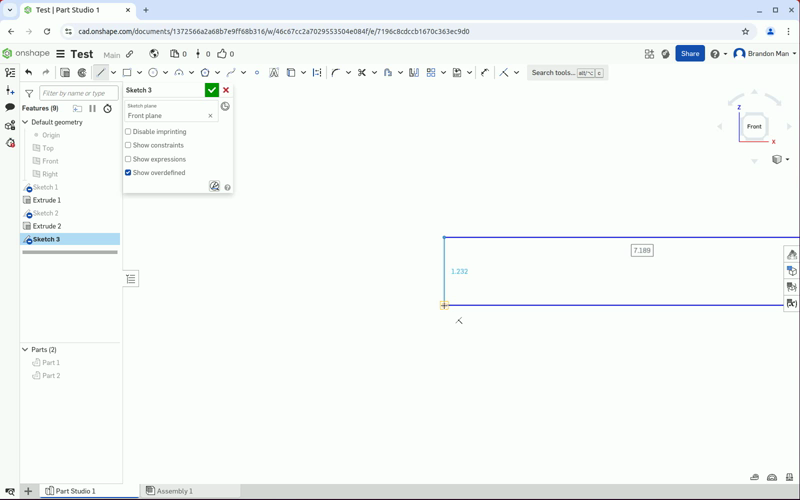
scroll(-6)
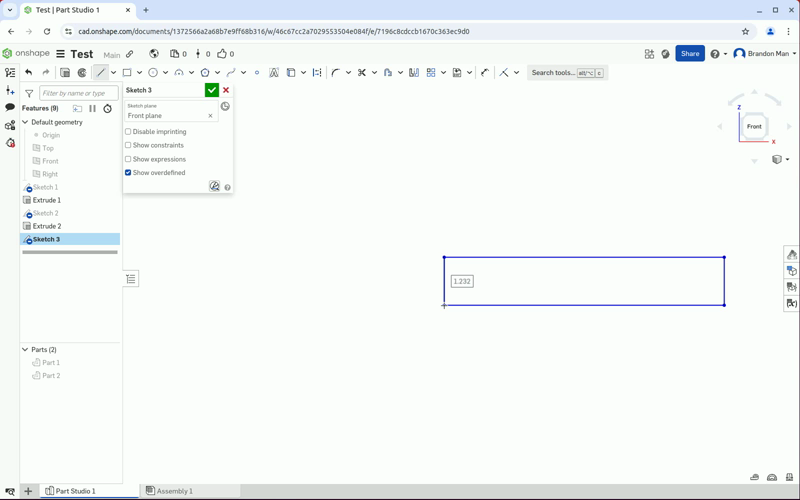
scroll(-6)
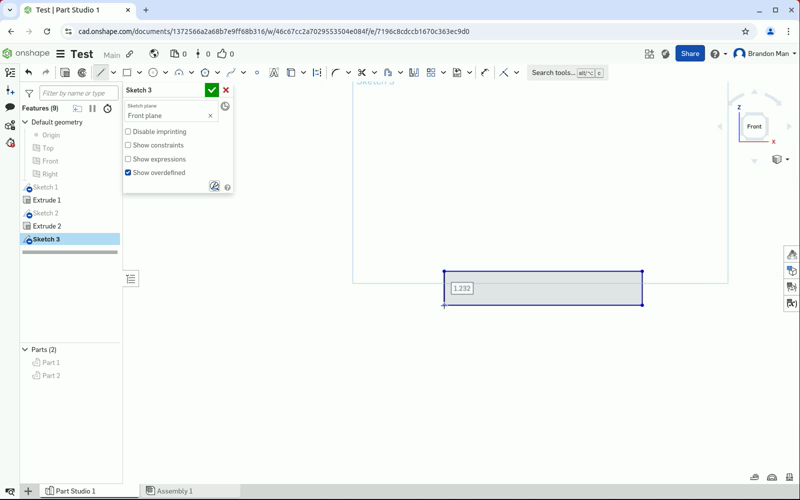
scroll(-6)
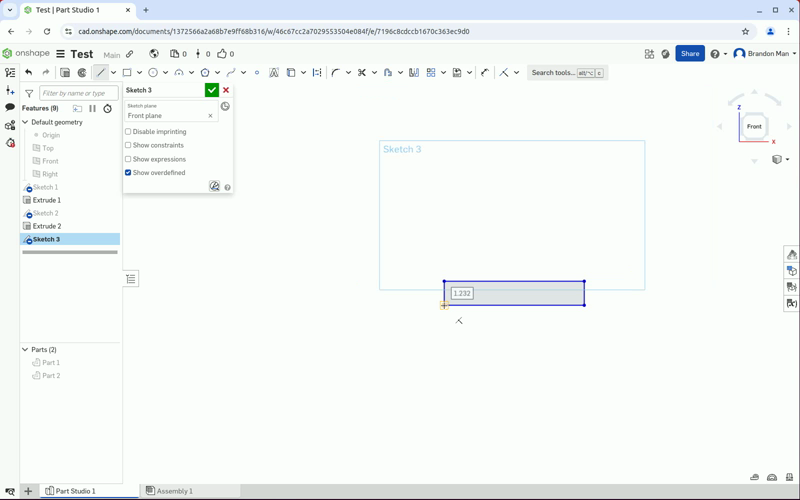
scroll(-6)
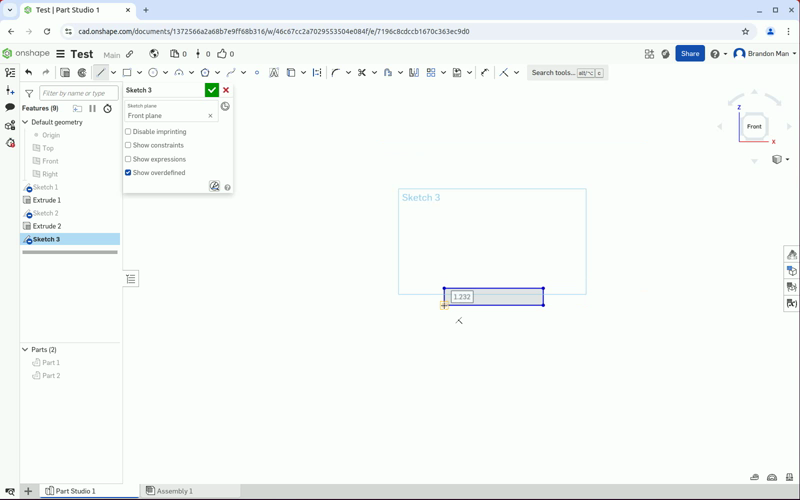
scroll(-6)
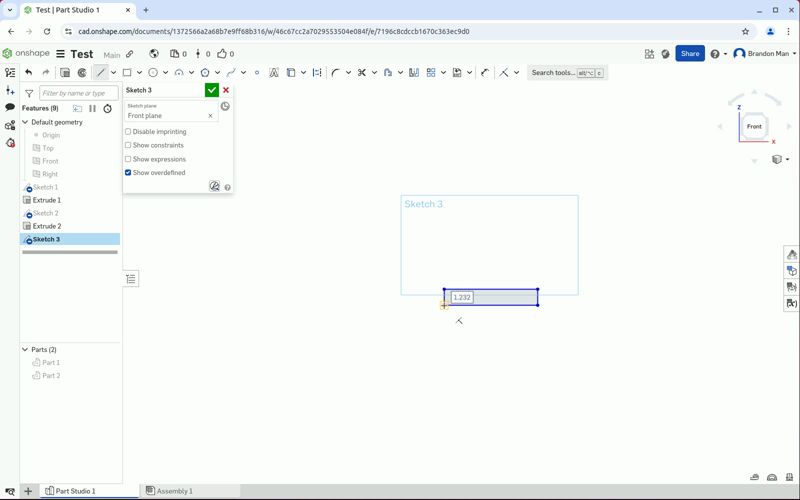
scroll(-6)
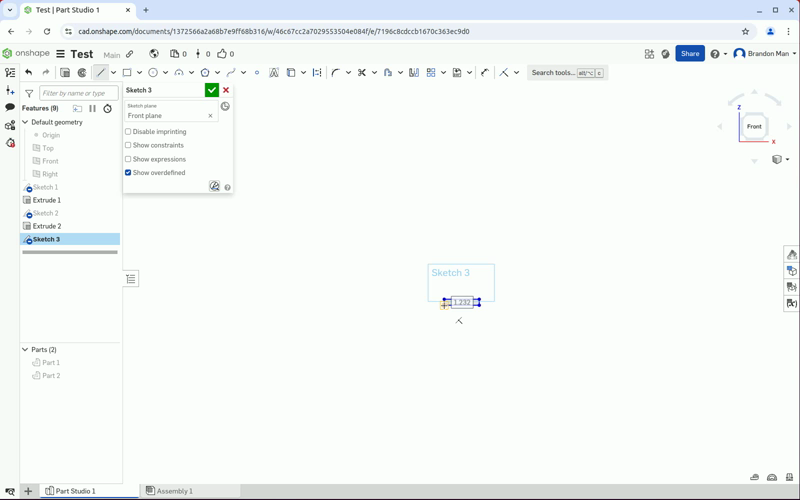
key(esc)
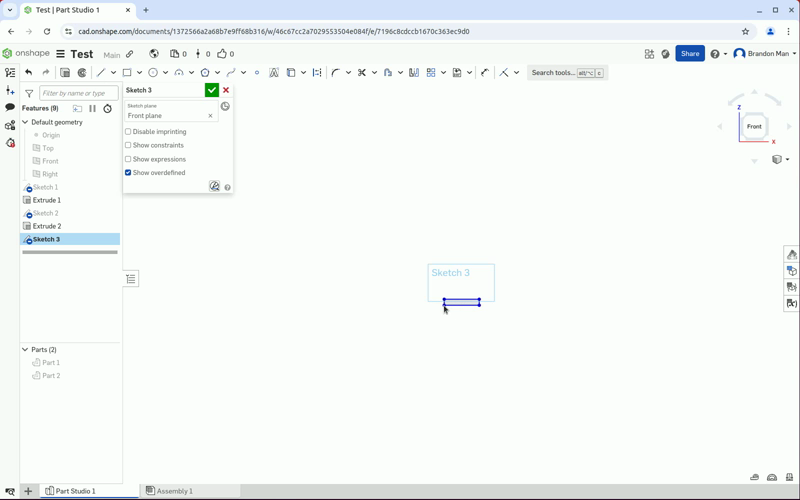
mouse_move(448, 300)
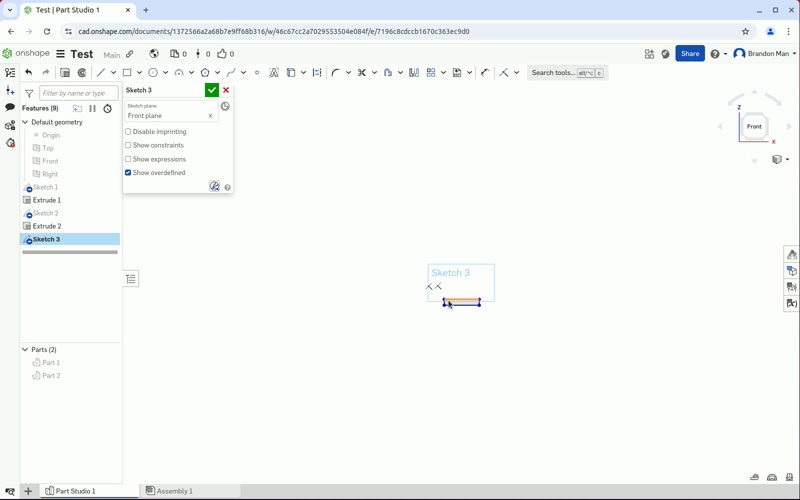
scroll(6)
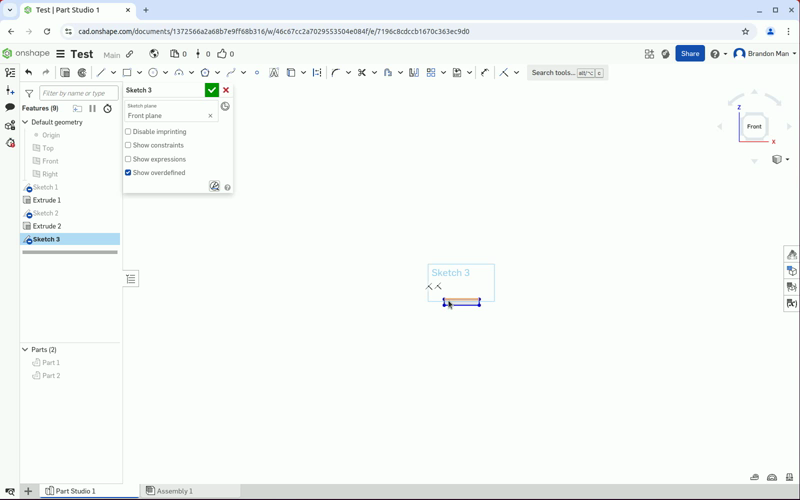
scroll(6)
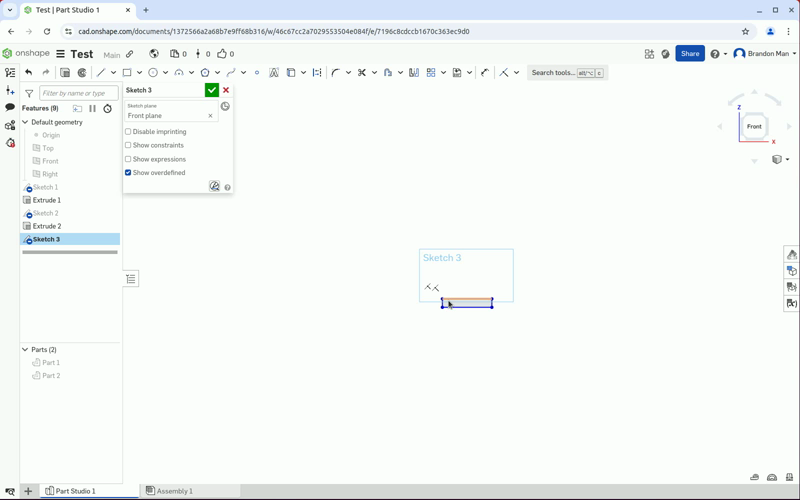
scroll(6)
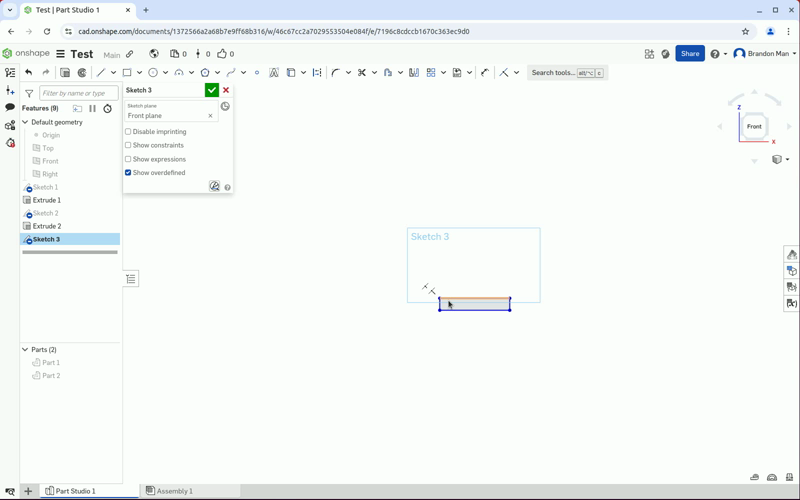
scroll(6)
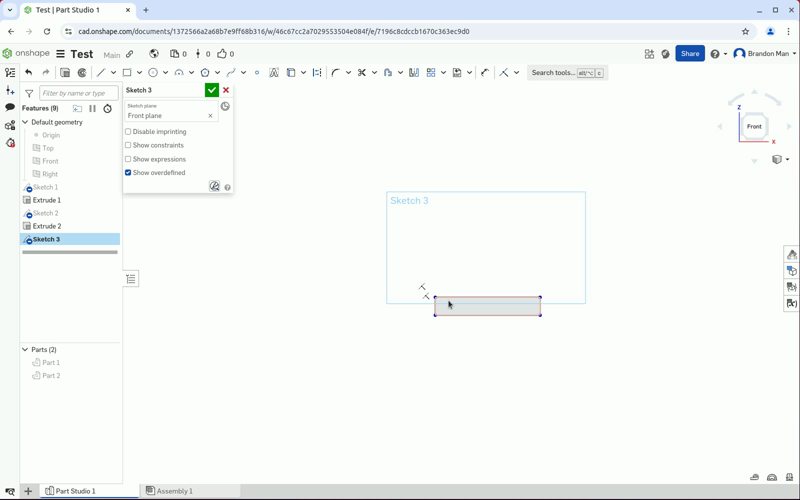
scroll(6)
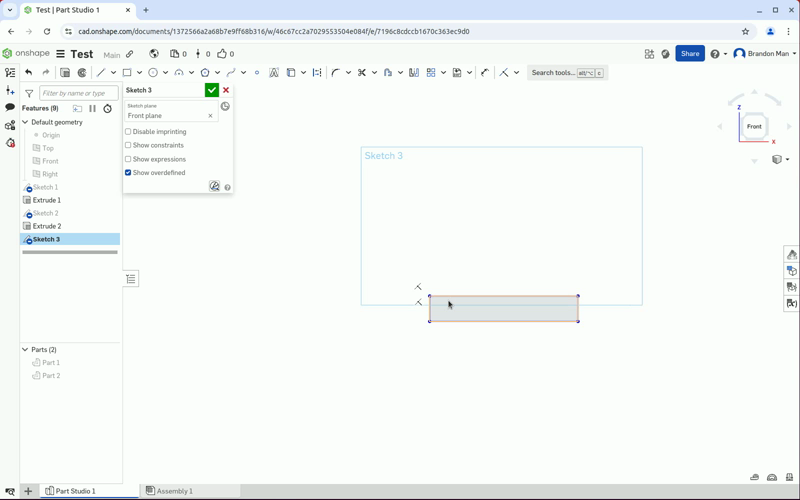
scroll(6)
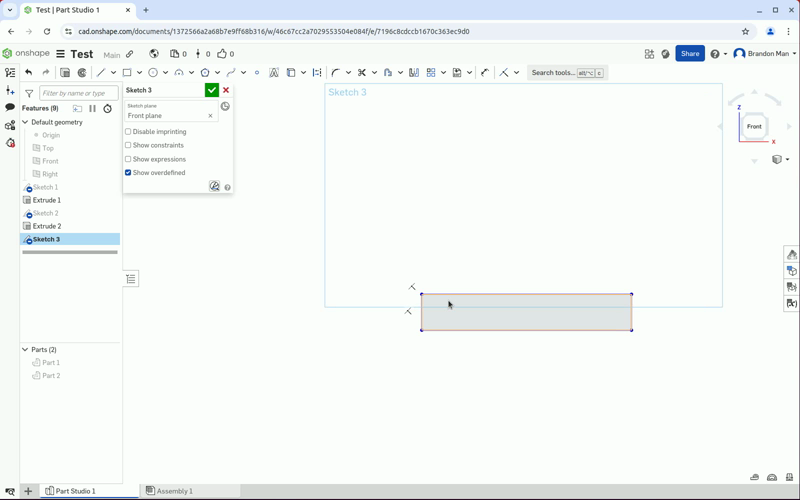
scroll(6)
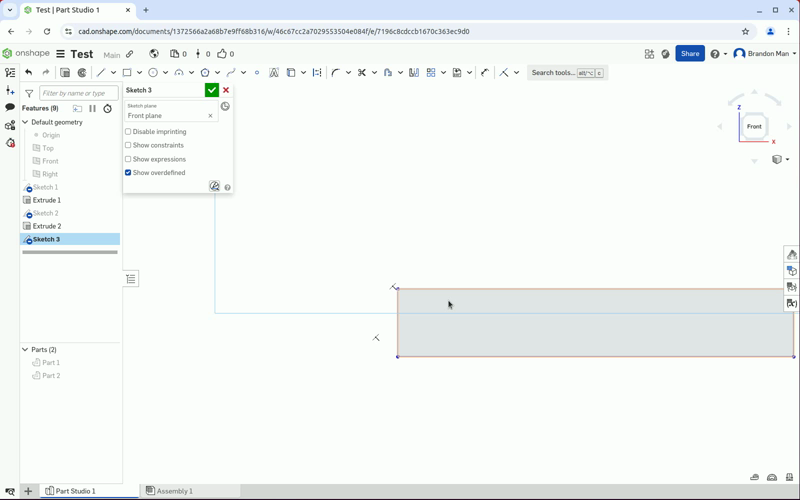
click(448, 300)
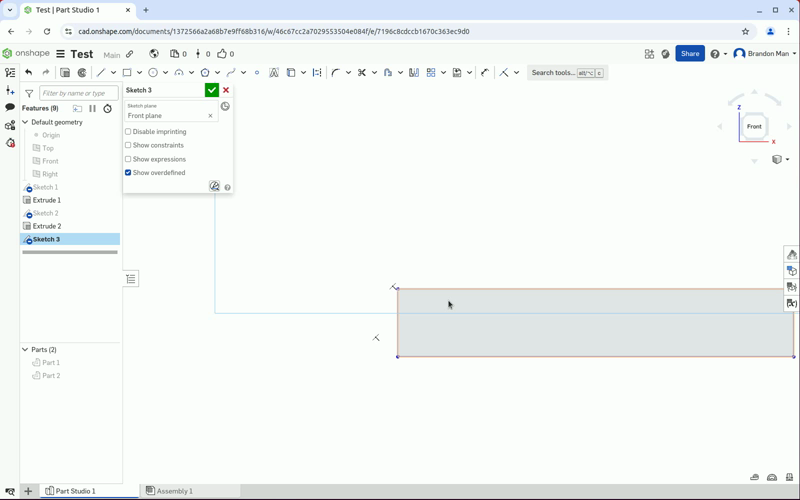
scroll(-6)
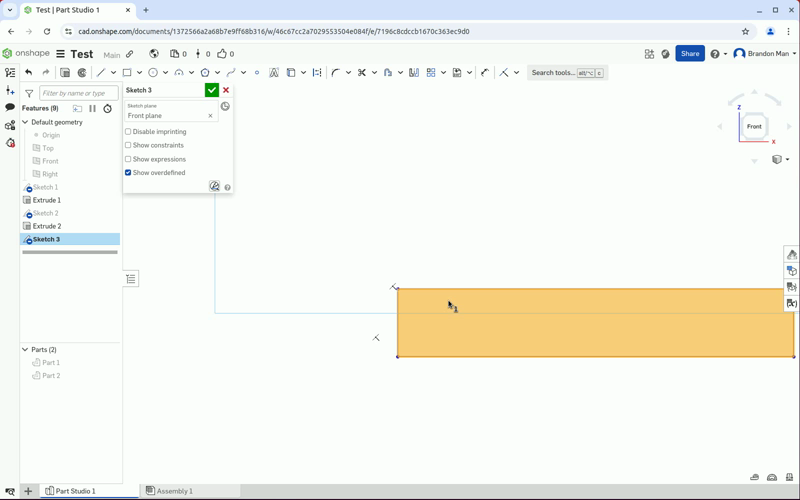
scroll(-6)
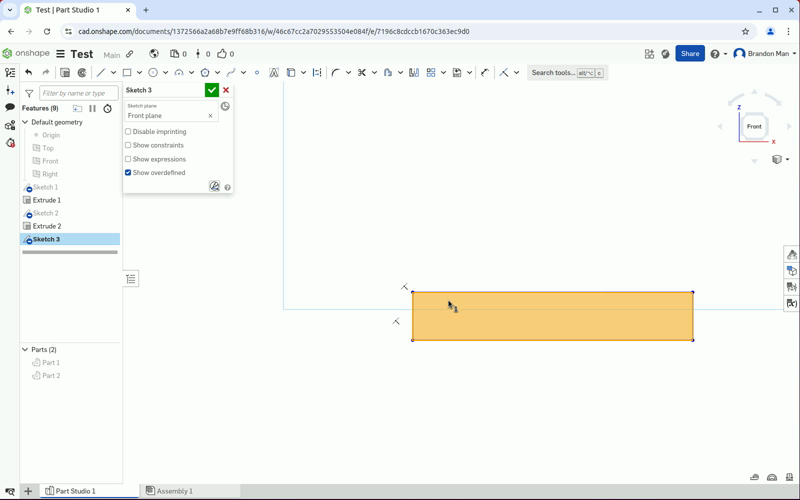
scroll(-6)
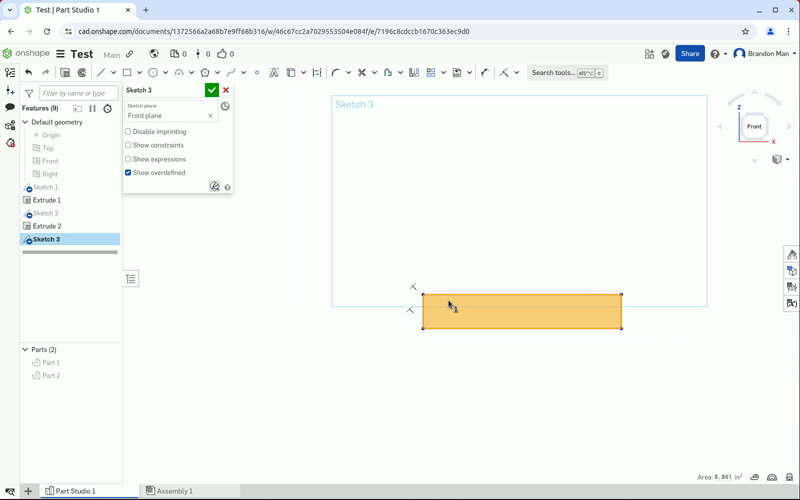
scroll(-6)
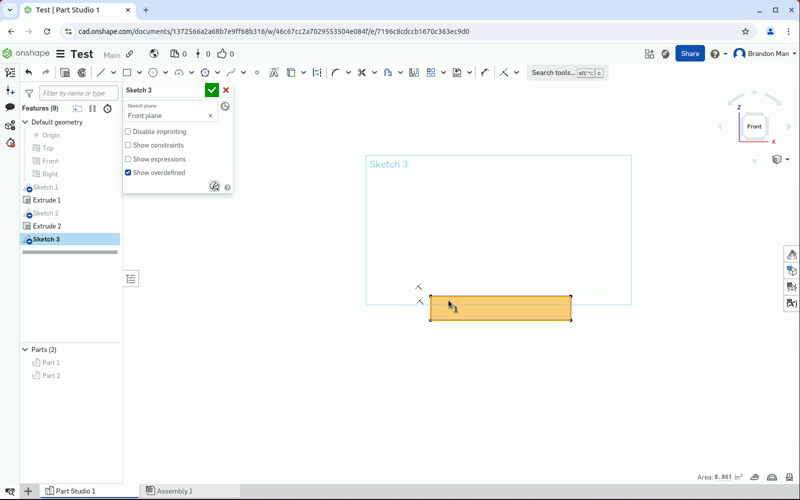
scroll(-6)
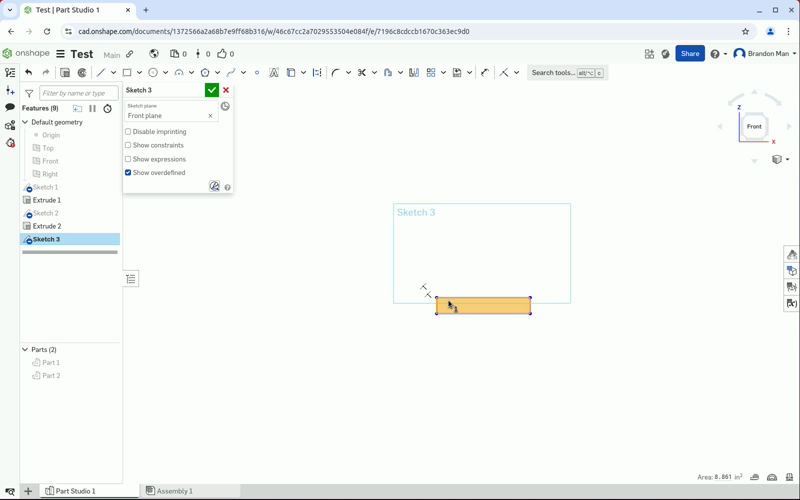
scroll(-6)
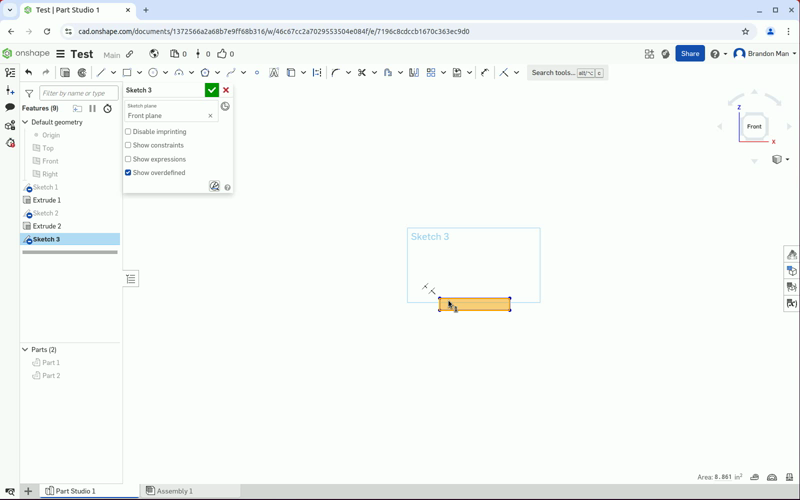
scroll(-6)
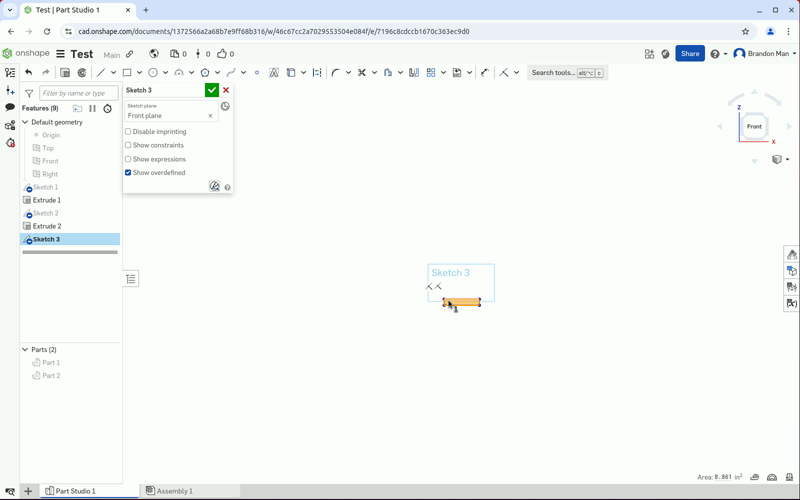
mouse_move(73, 352)
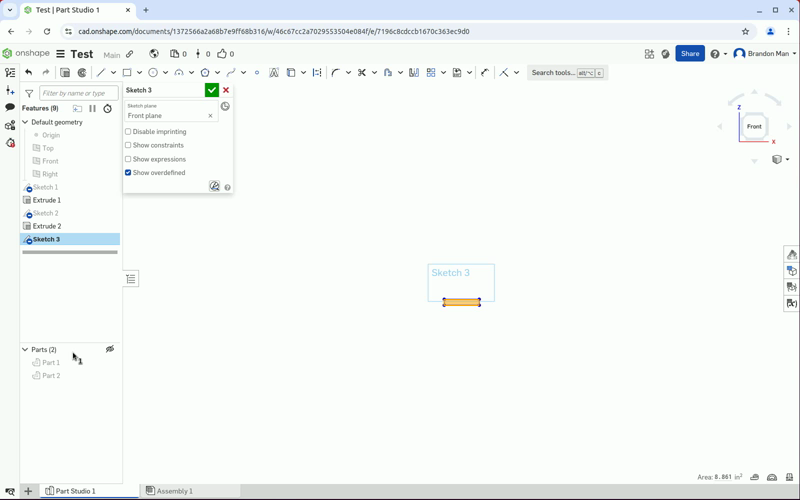
key(shift+y)
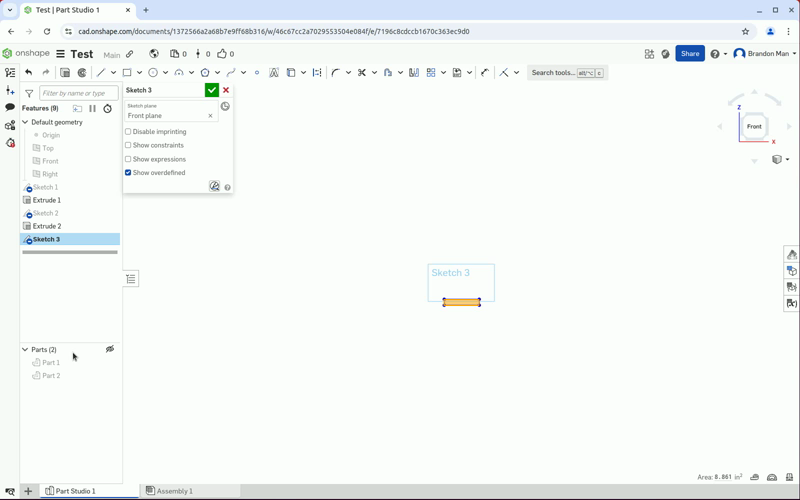
key(shift+e)
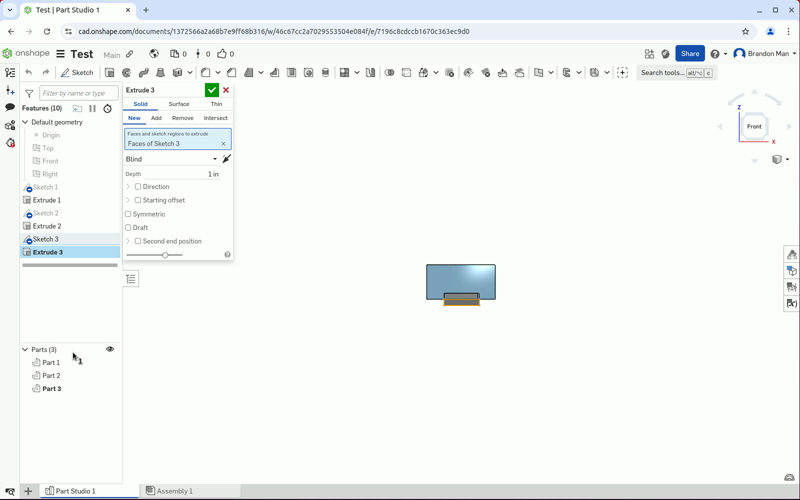
mouse_move(143, 106)
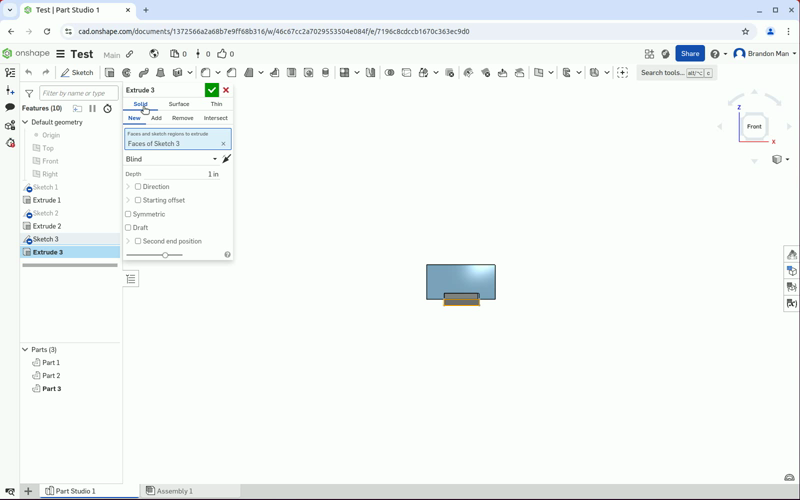
click(143, 106)
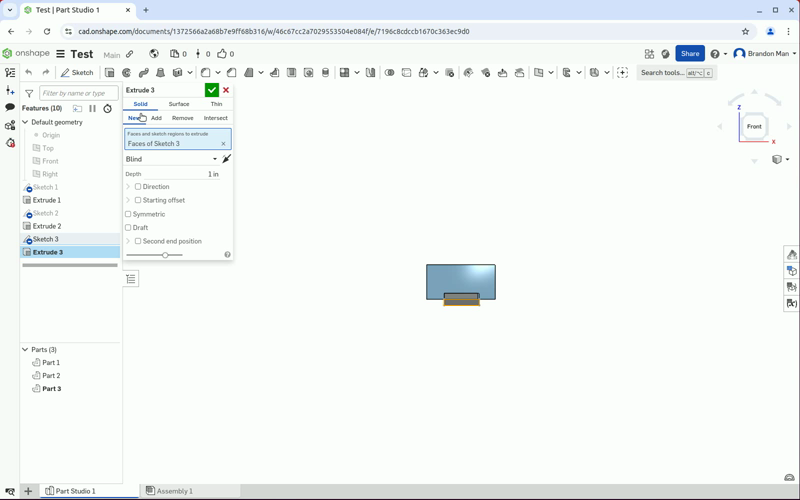
mouse_move(137, 120)
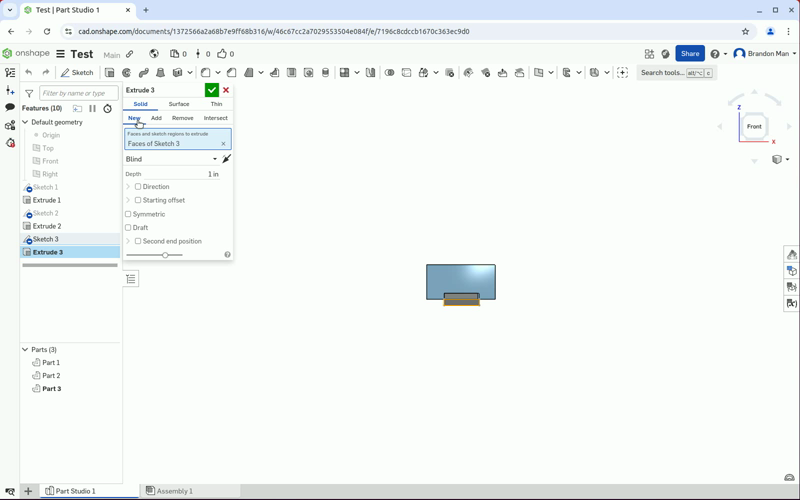
click(137, 120)
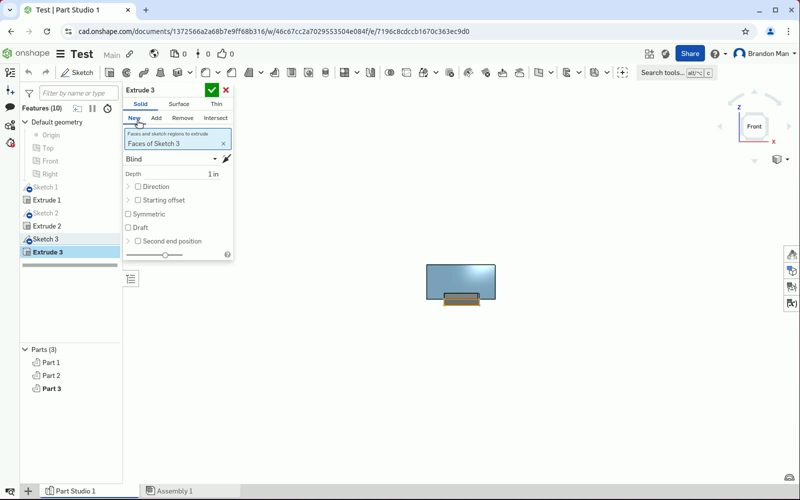
key(tab, 4)
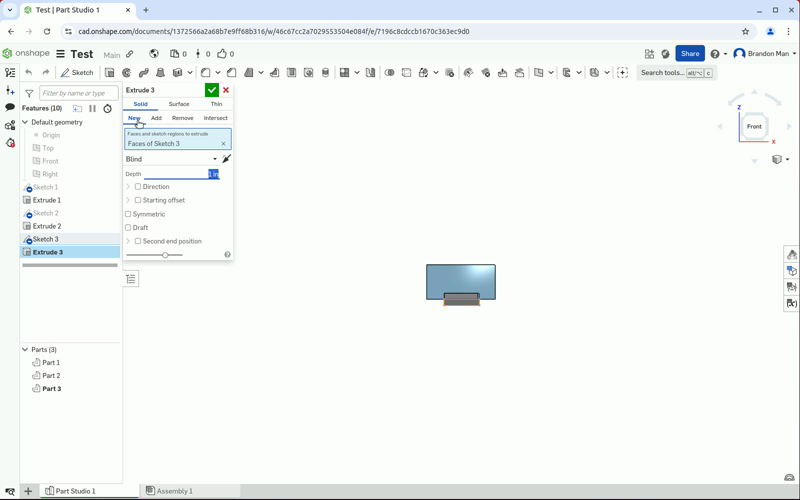
text(-23.108)
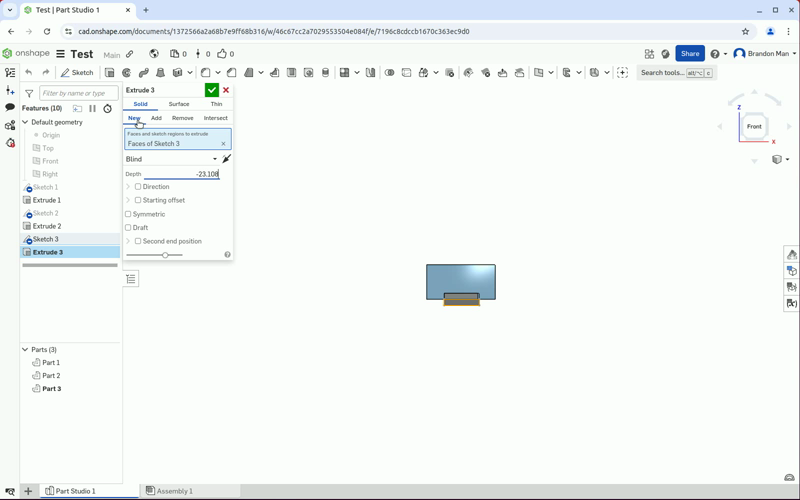
key(enter)
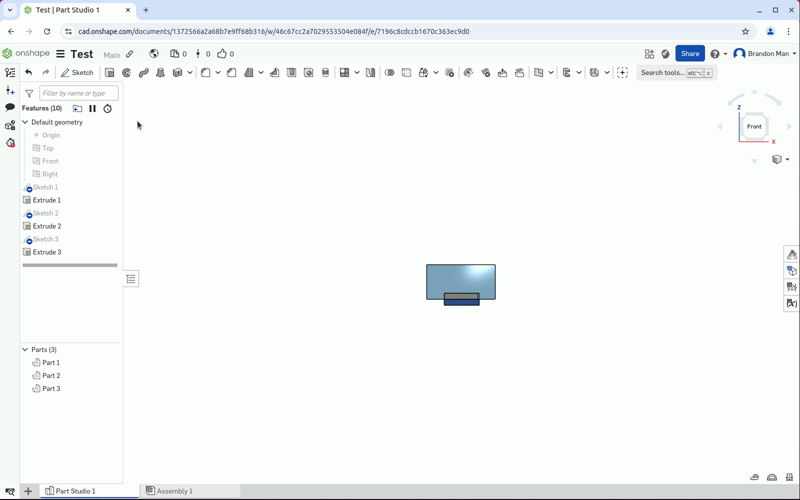
key(shift+h)
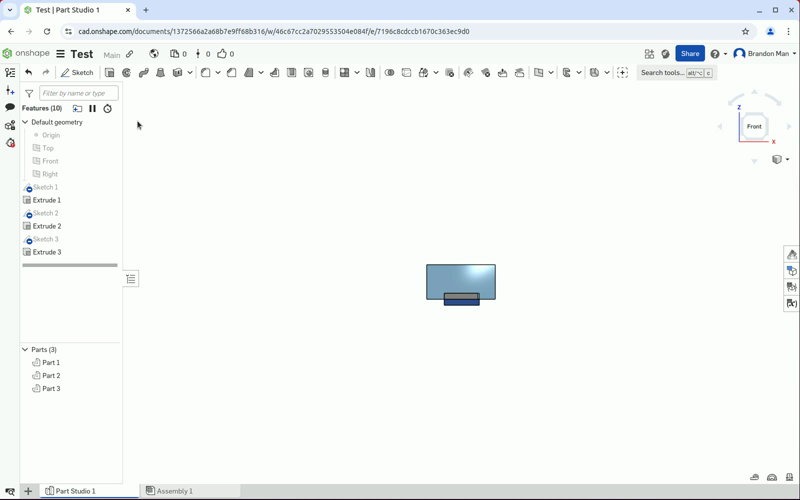
key(shift+h)
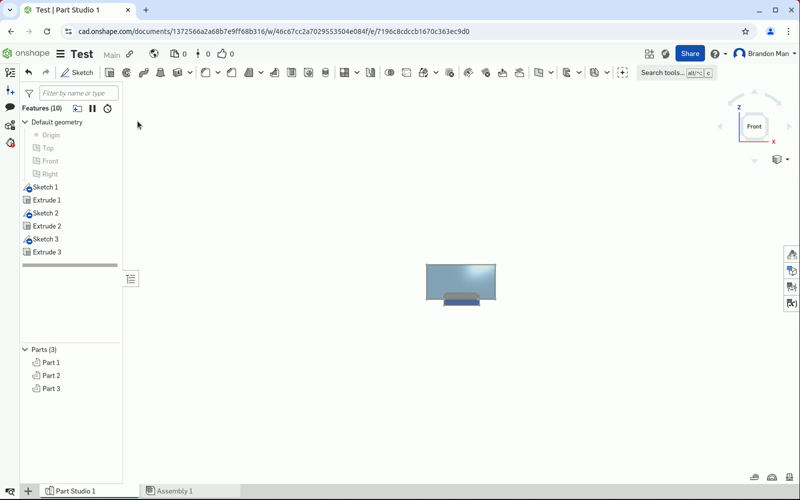
key(shift+7)
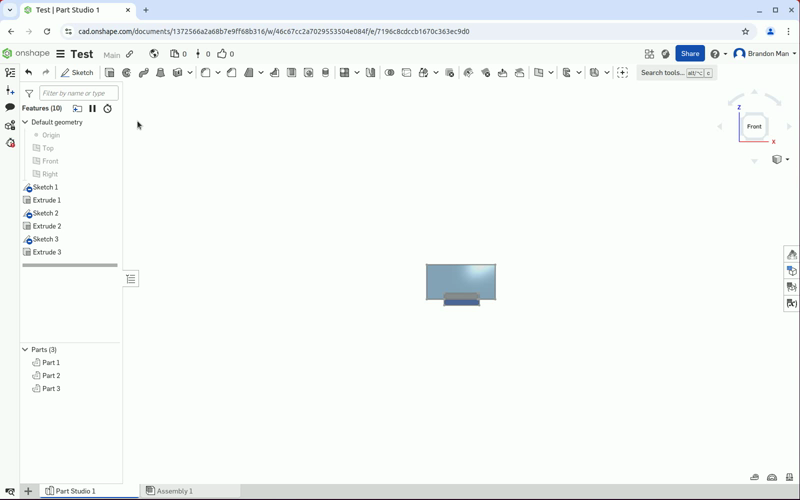
key(left, 2)
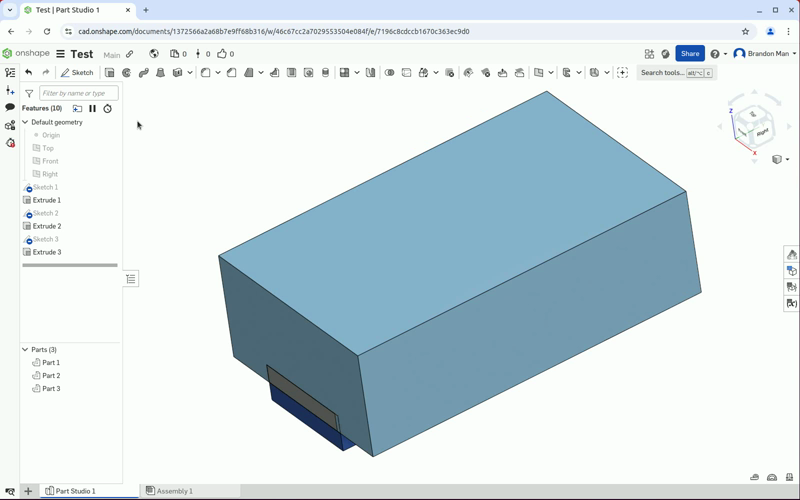
key(down, 2)
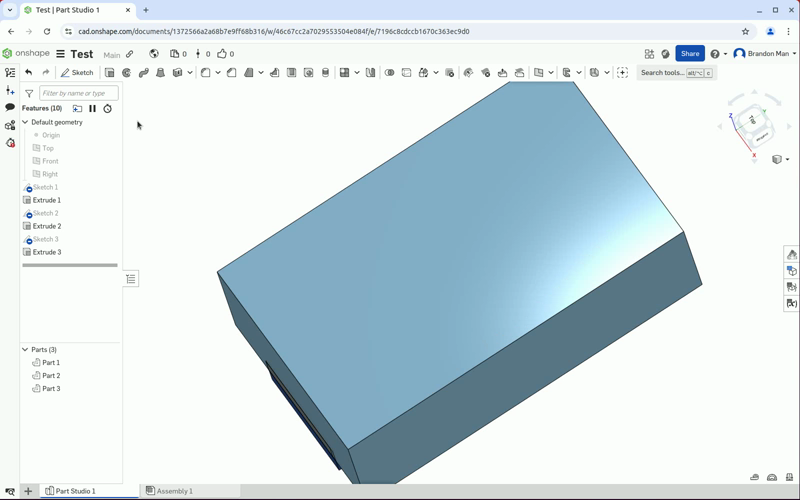
key(up, 2)
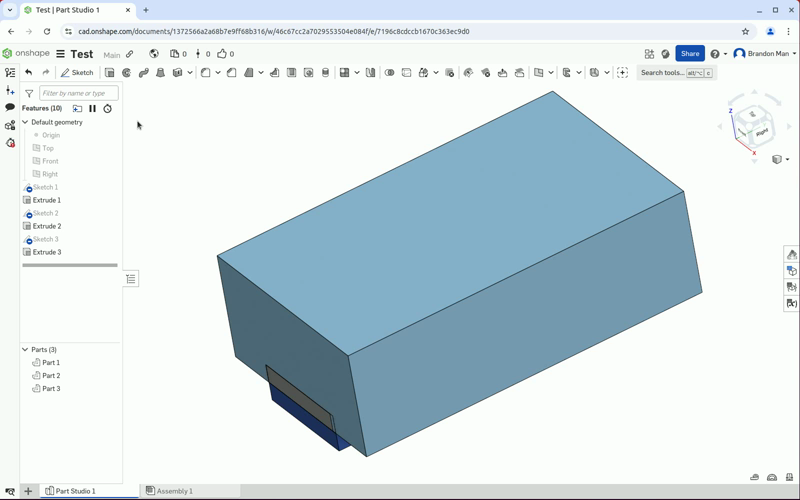
key(right, 2)
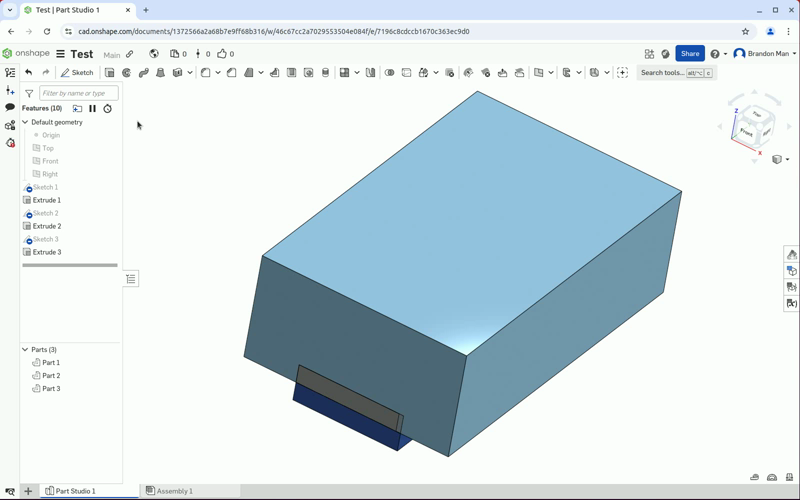
mouse_move(73, 189)
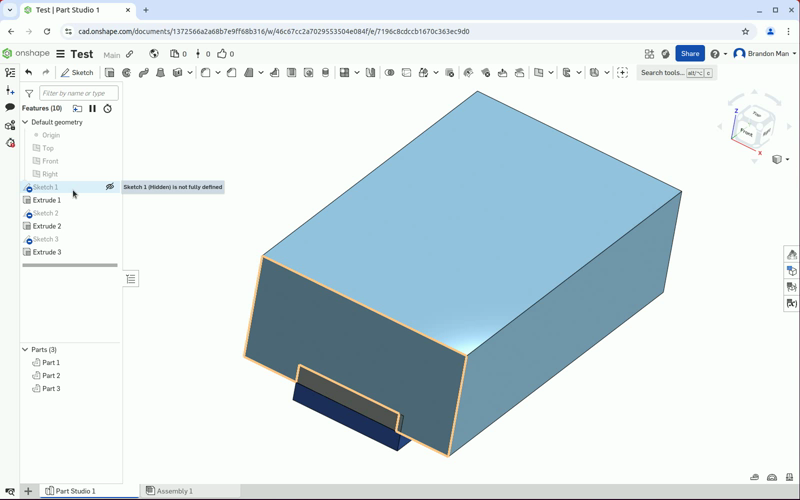
click(73, 189)